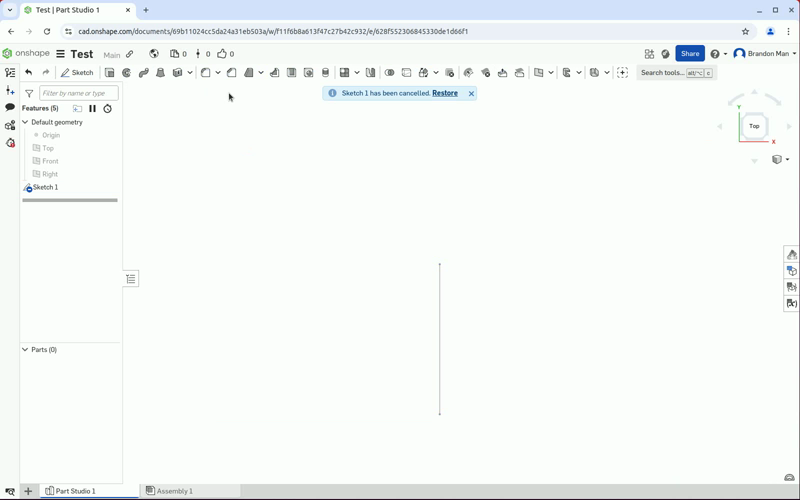
key(shift+h)
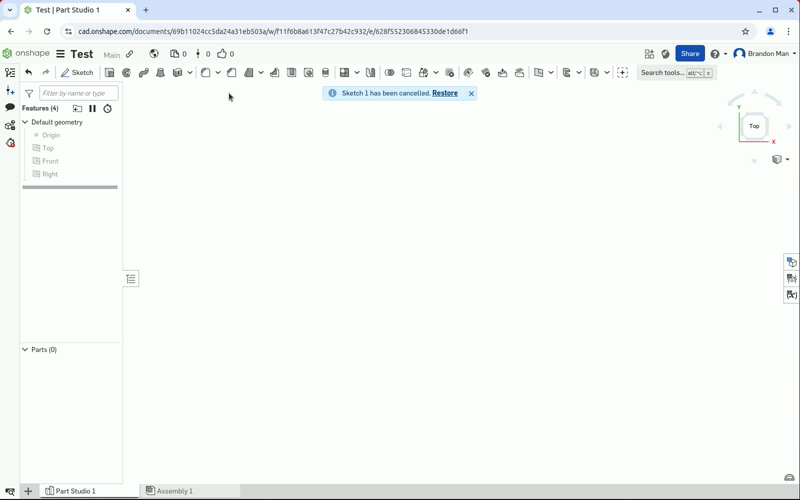
mouse_move(73, 352)
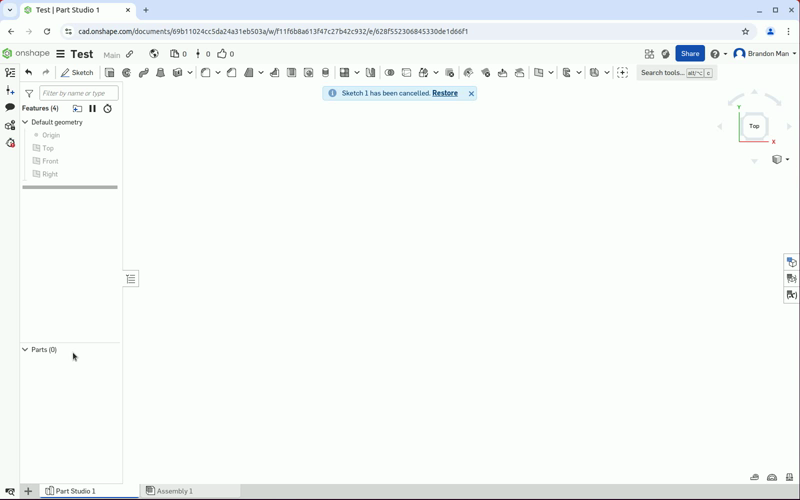
key(y)
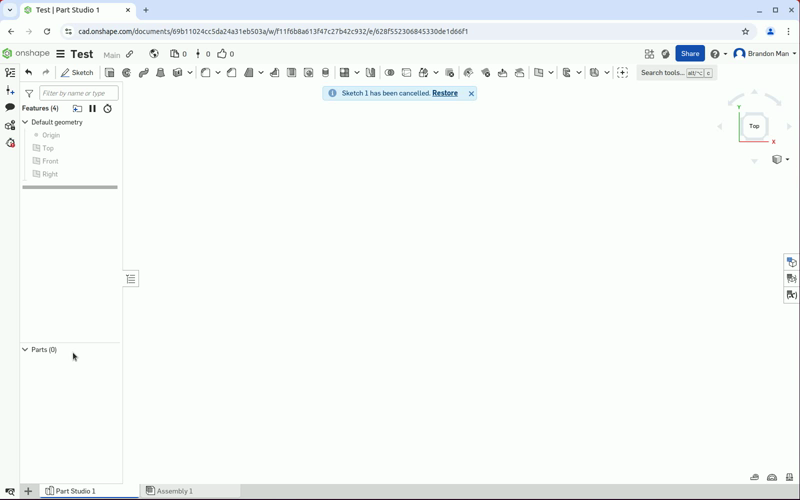
key(shift+p)
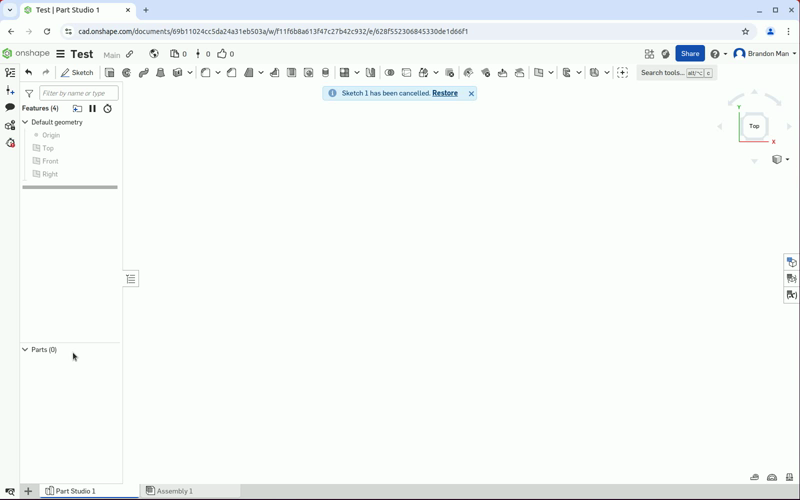
key(space)
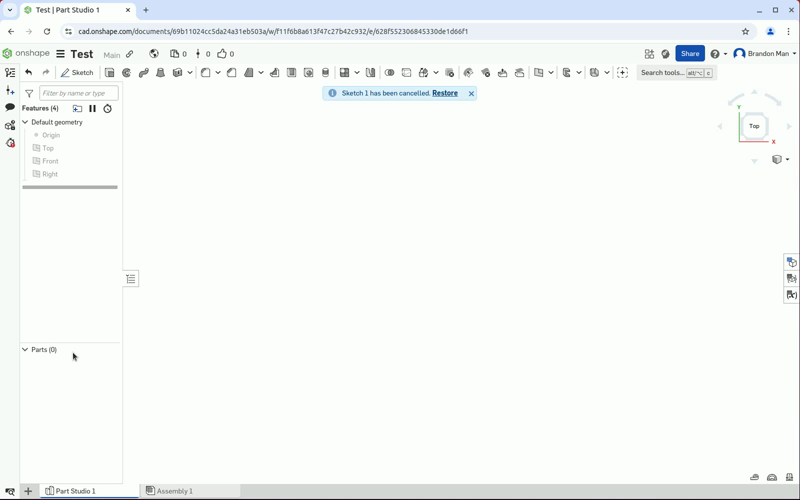
key_down(shift)
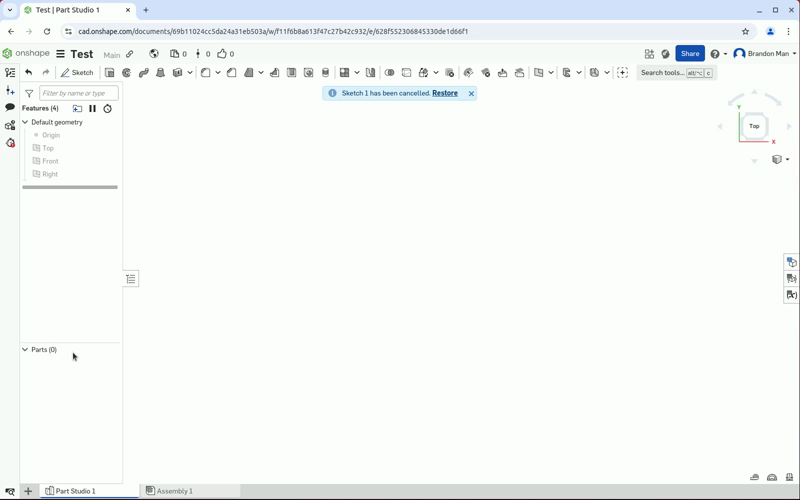
key(up)
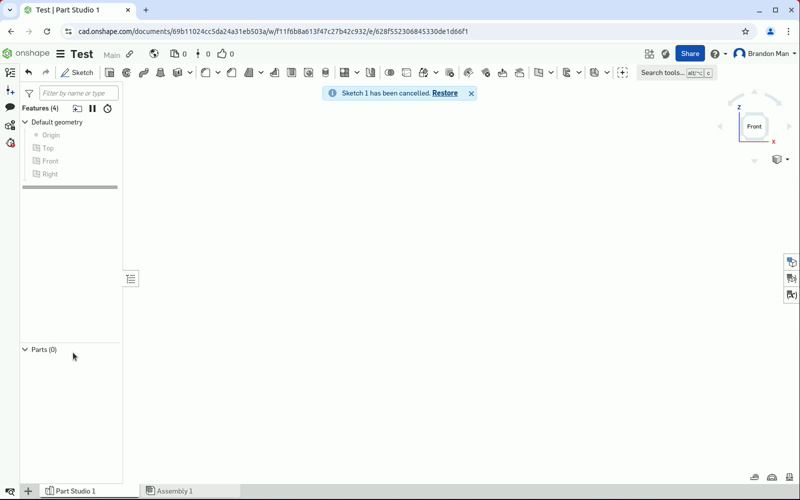
key_up(shift)
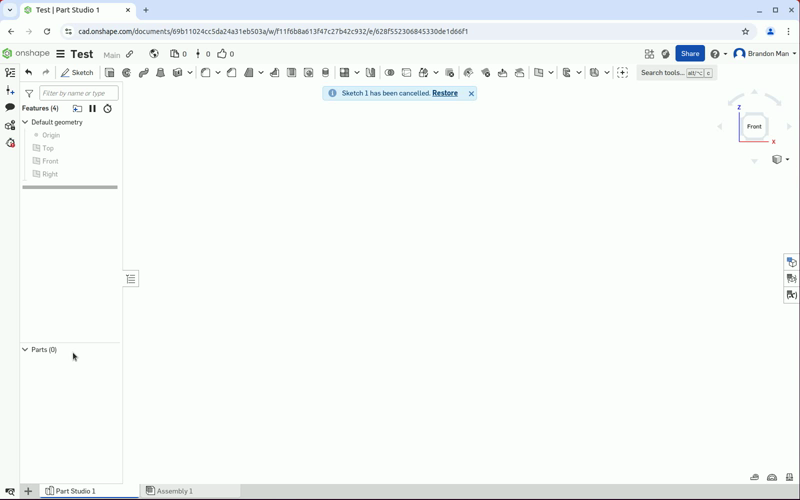
mouse_move(73, 352)
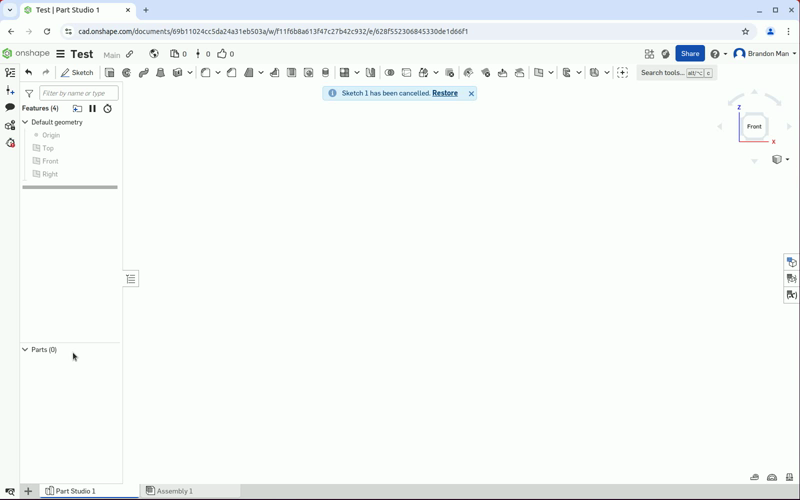
key(shift+y)
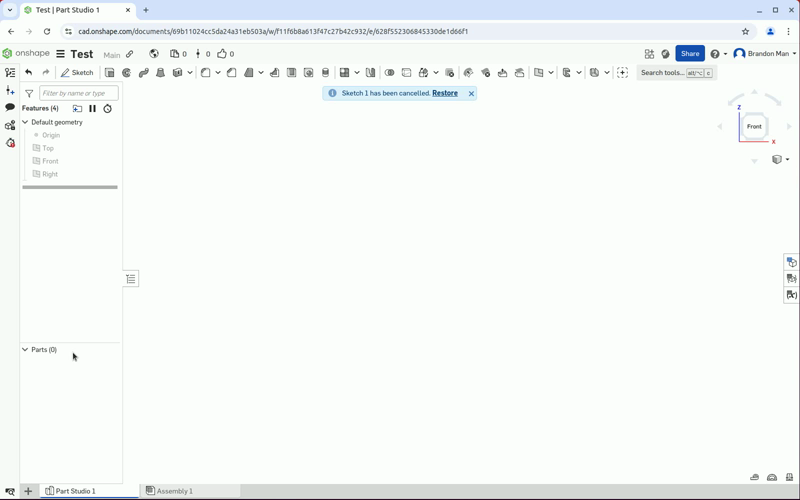
key(shift+s)
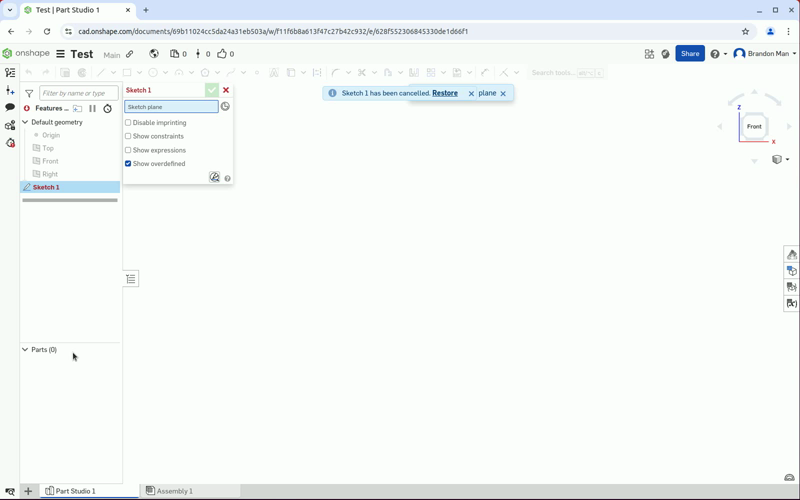
mouse_move(73, 163)
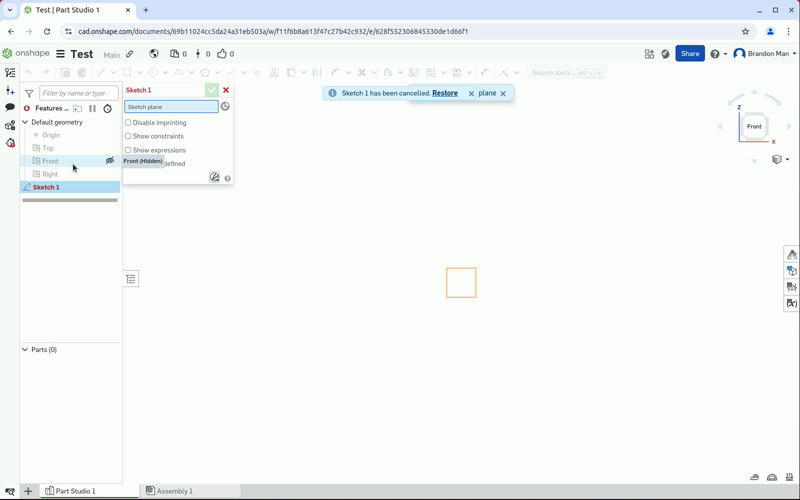
click(73, 163)
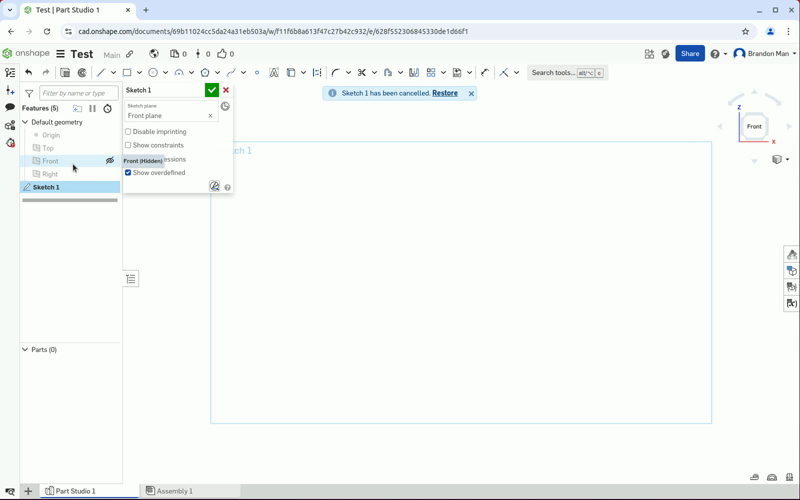
mouse_move(73, 352)
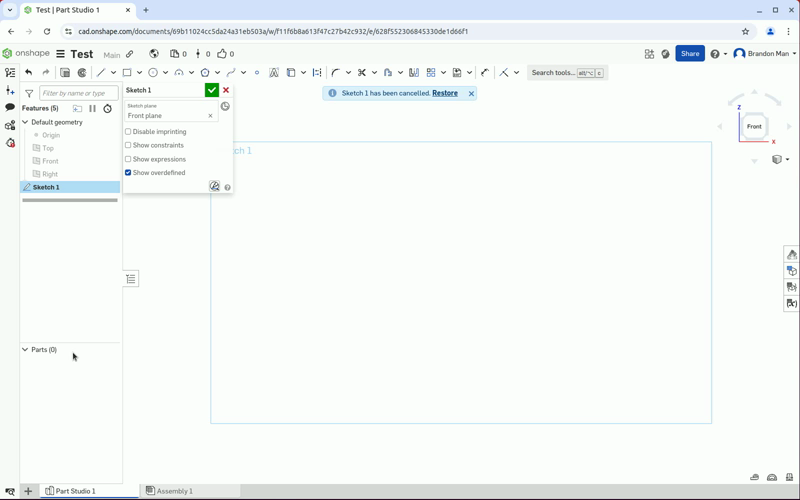
key(y)
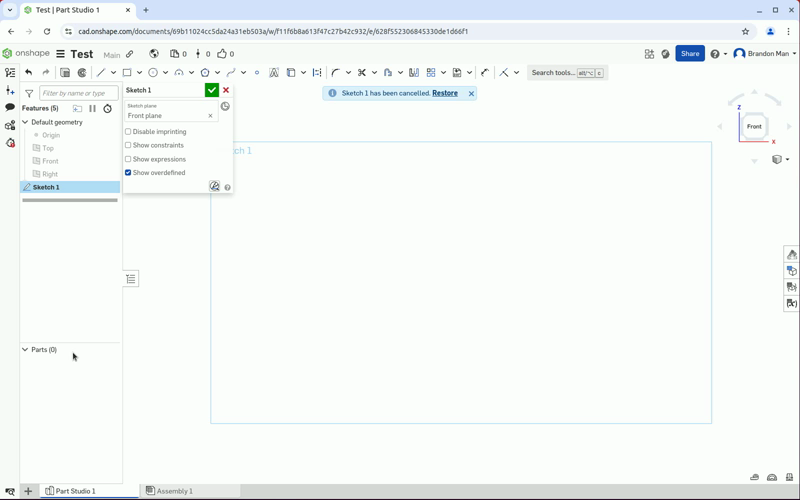
key(l)
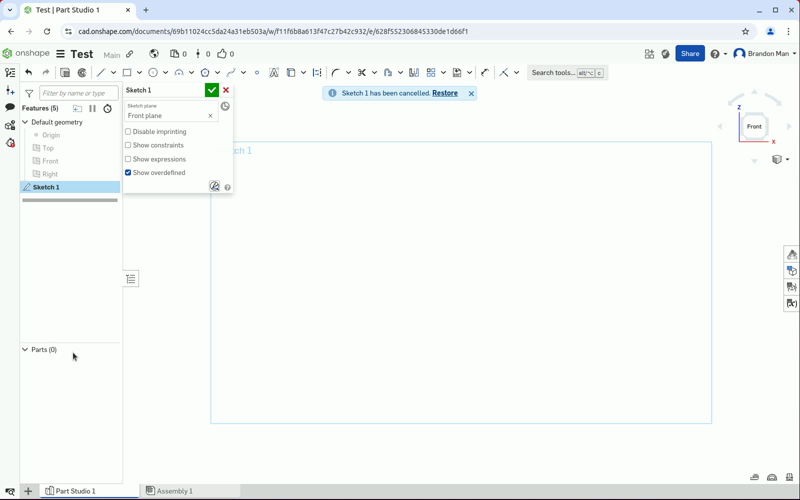
key_down(shift)
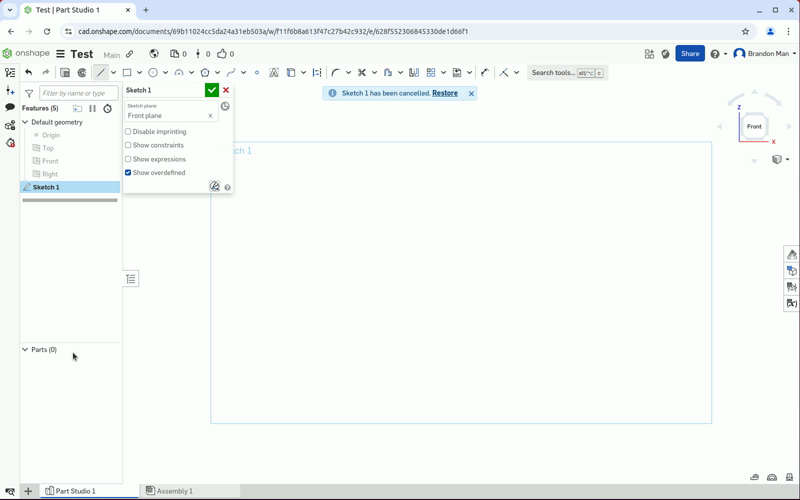
mouse_move(404, 258)
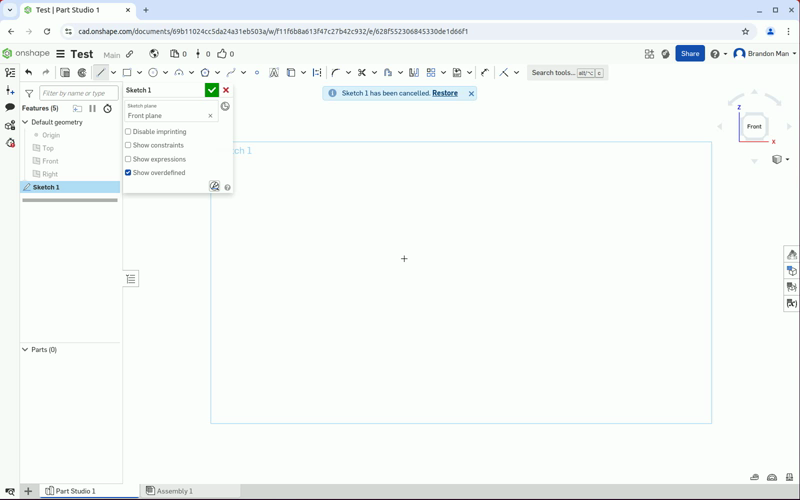
click(404, 258)
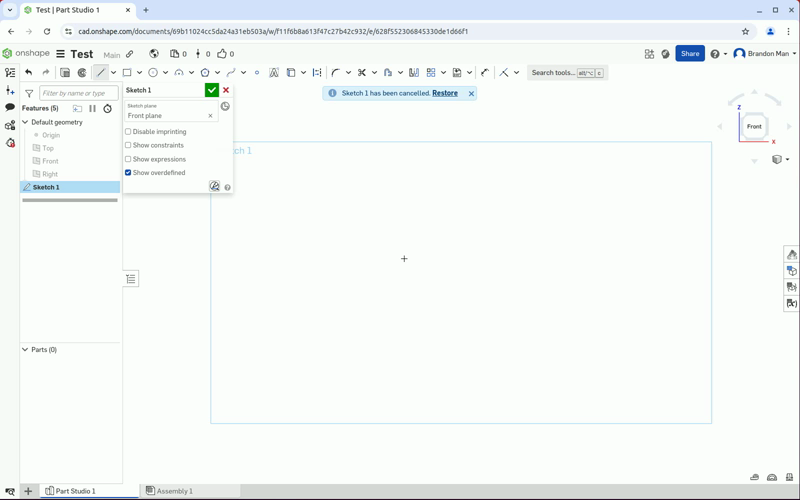
key_up(shift)
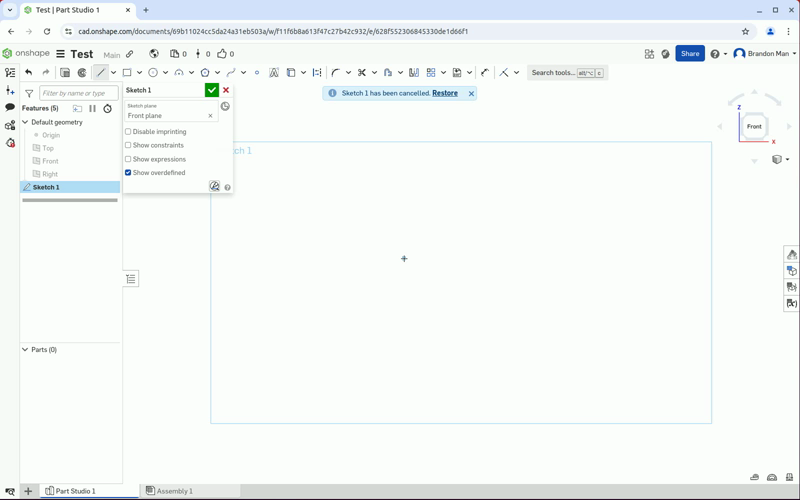
key_down(shift)
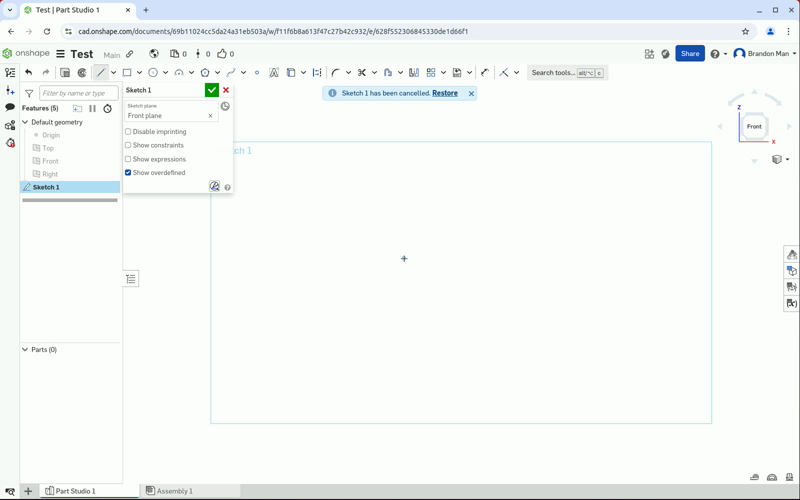
mouse_move(470, 258)
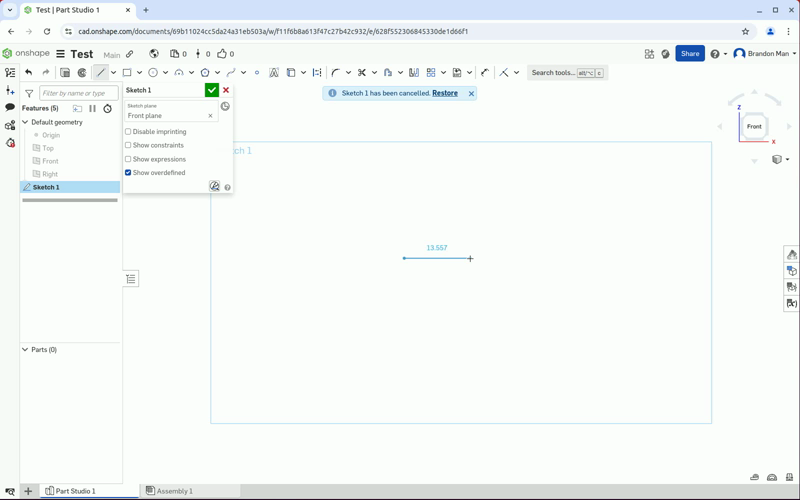
click(470, 258)
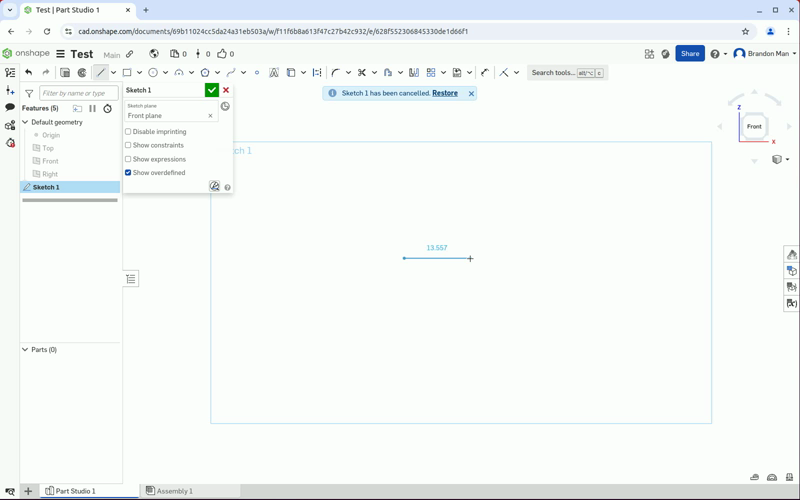
key_up(shift)
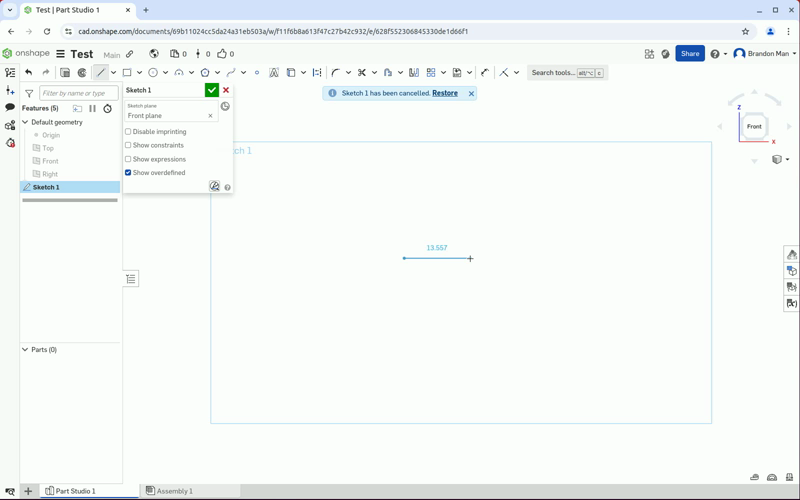
key_down(shift)
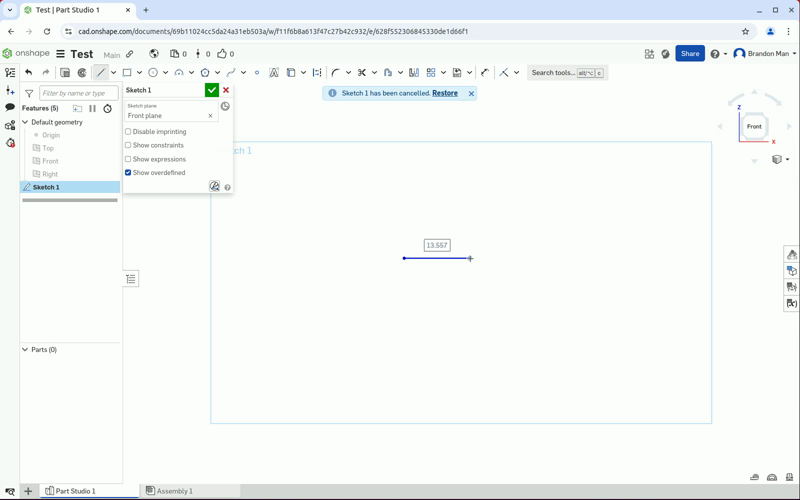
mouse_move(470, 170)
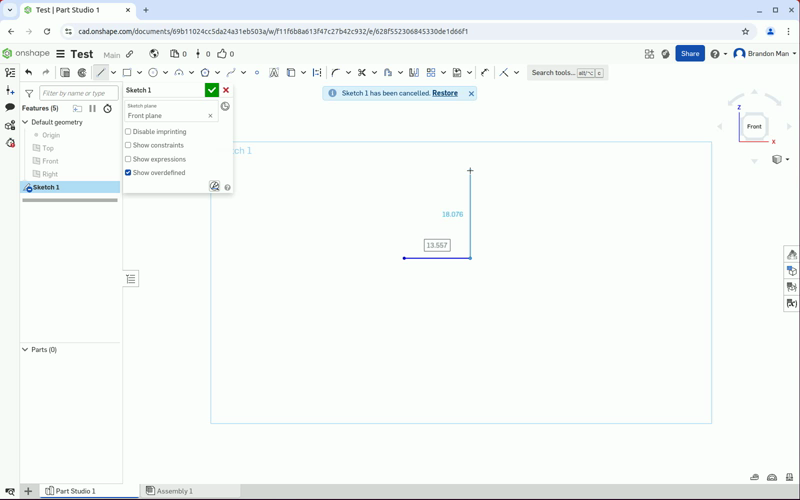
click(470, 170)
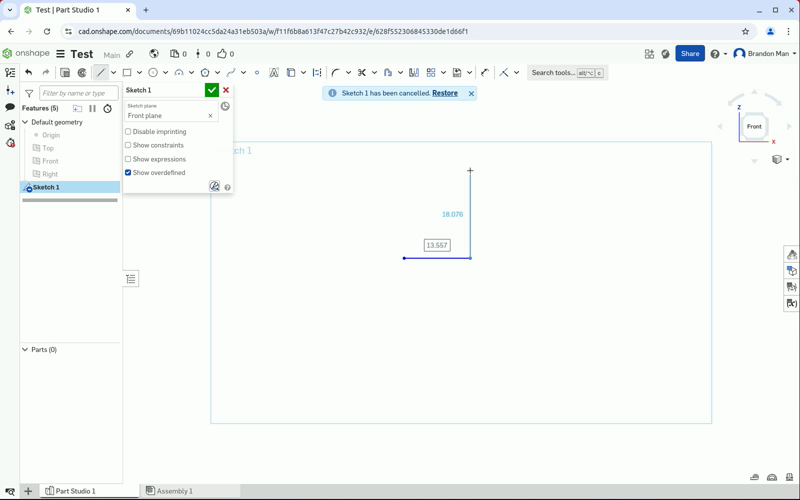
key_up(shift)
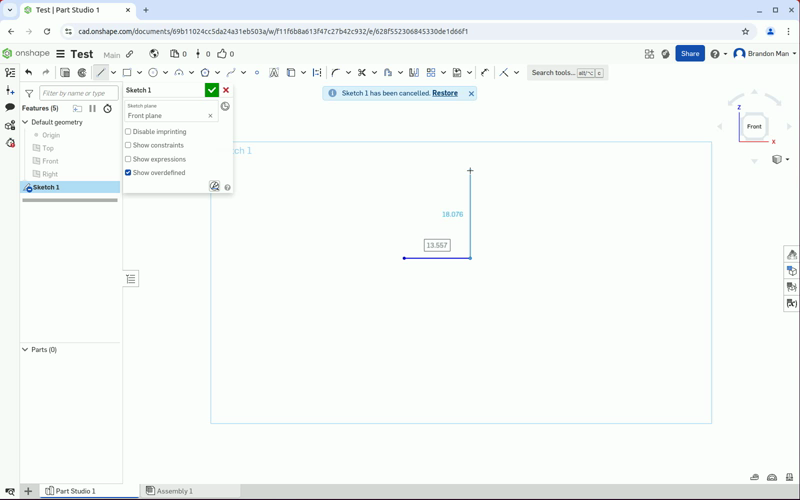
key_down(shift)
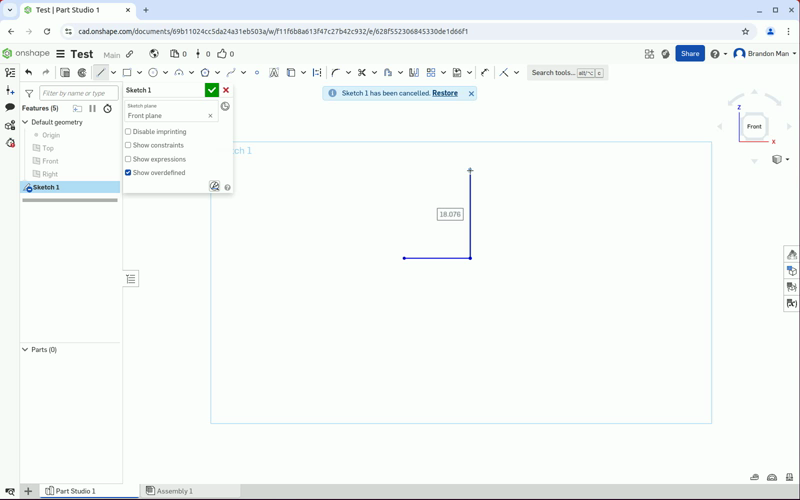
mouse_move(404, 170)
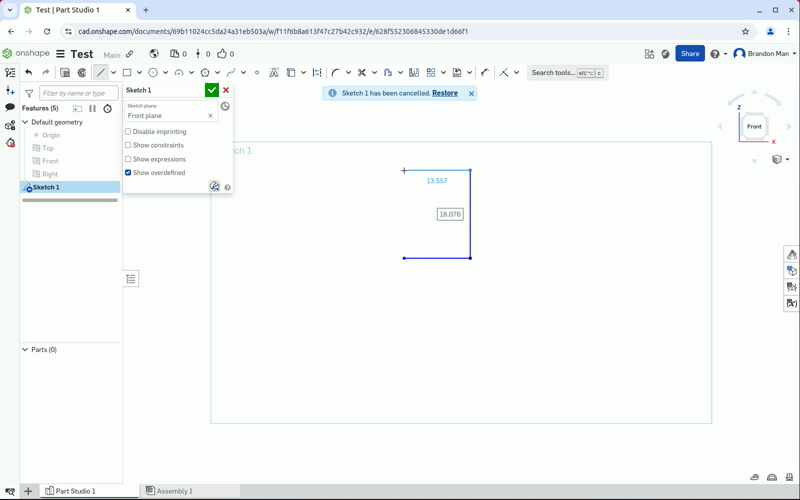
click(404, 170)
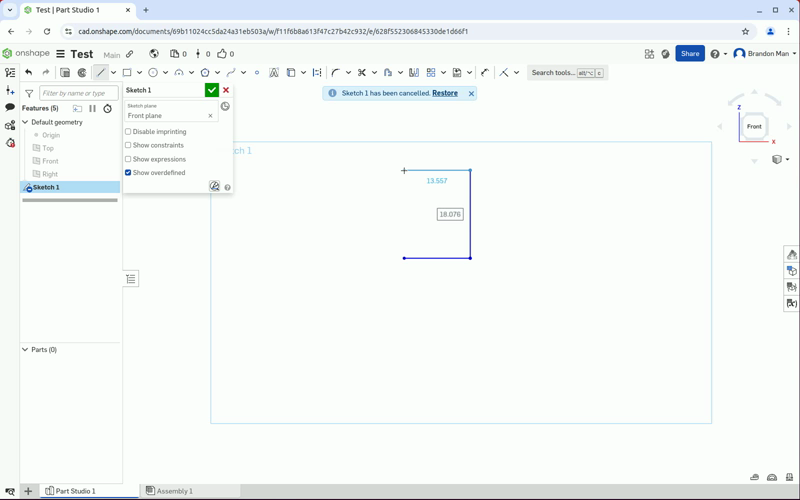
key_up(shift)
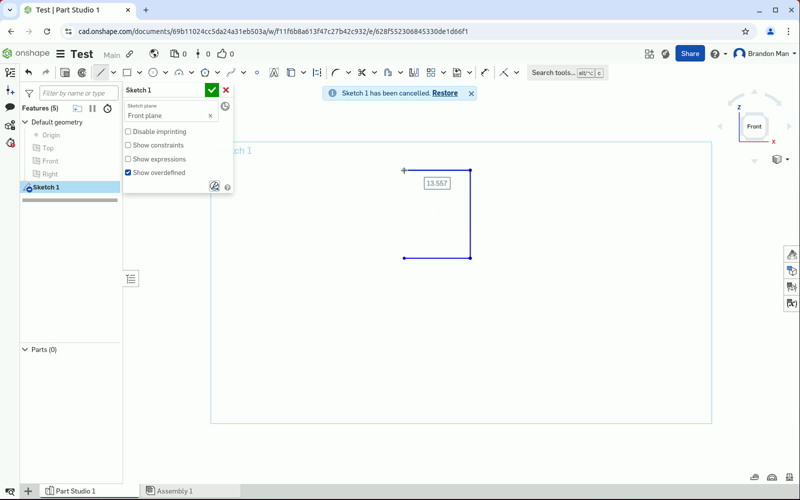
key_down(shift)
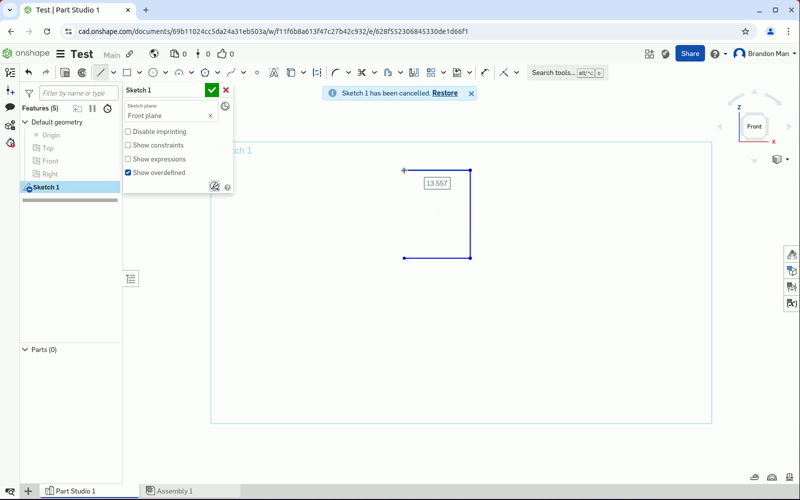
mouse_move(404, 258)
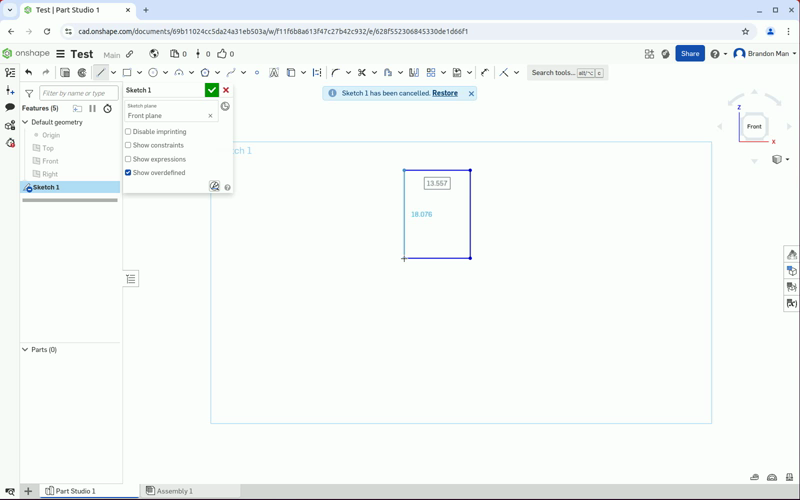
key_up(shift)
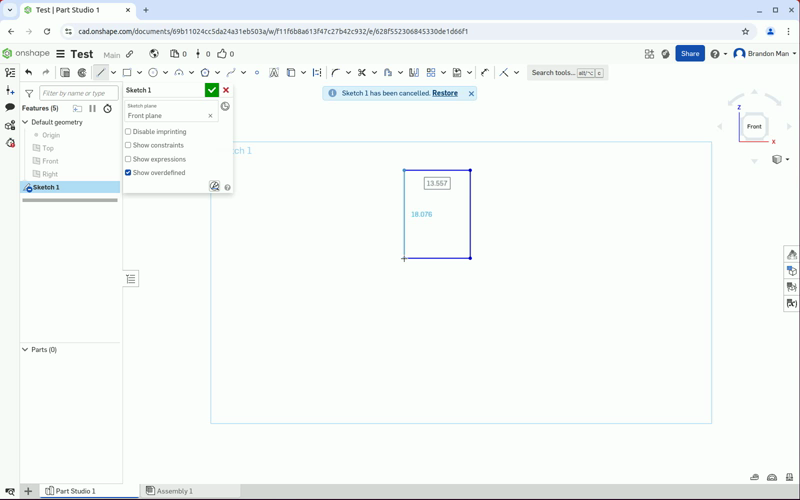
click(404, 258)
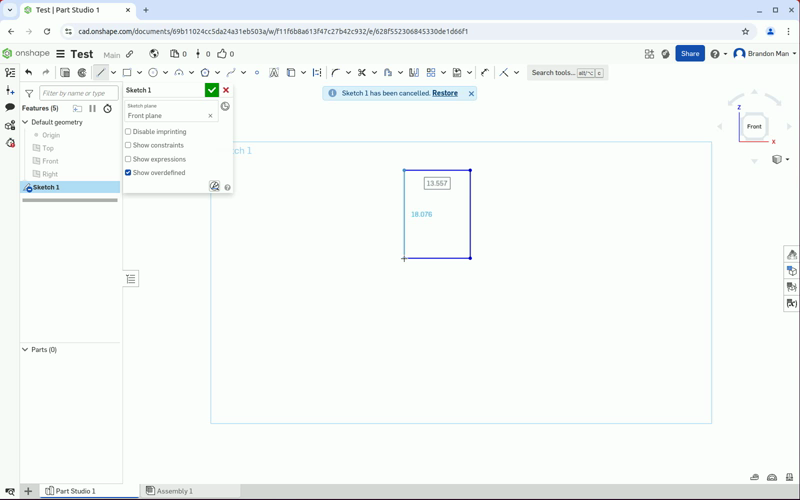
key(esc)
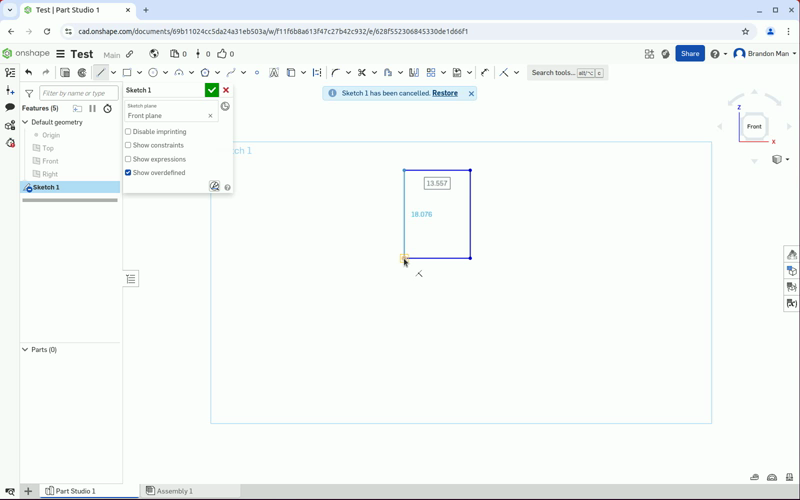
mouse_move(437, 223)
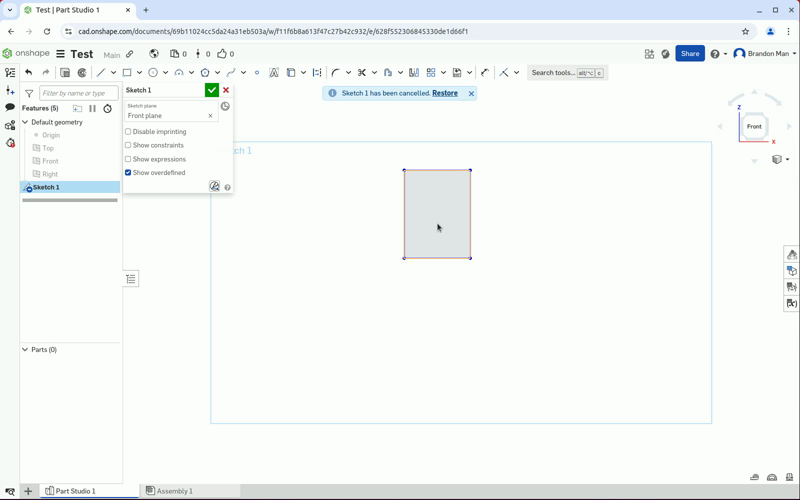
click(437, 223)
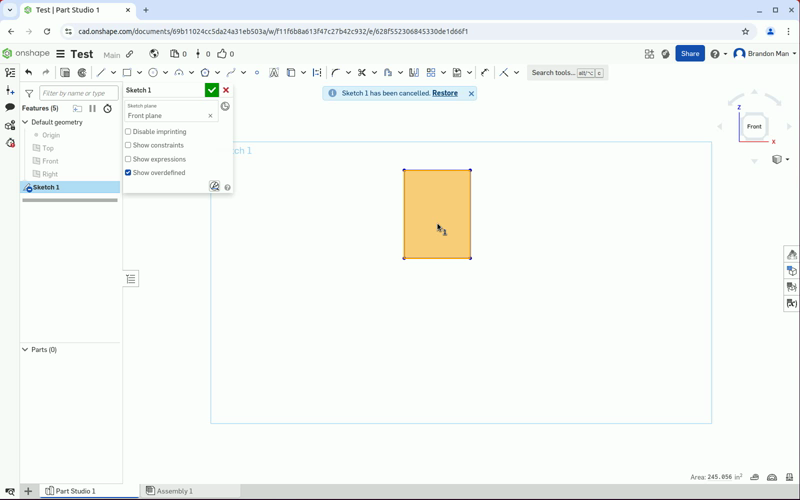
mouse_move(73, 352)
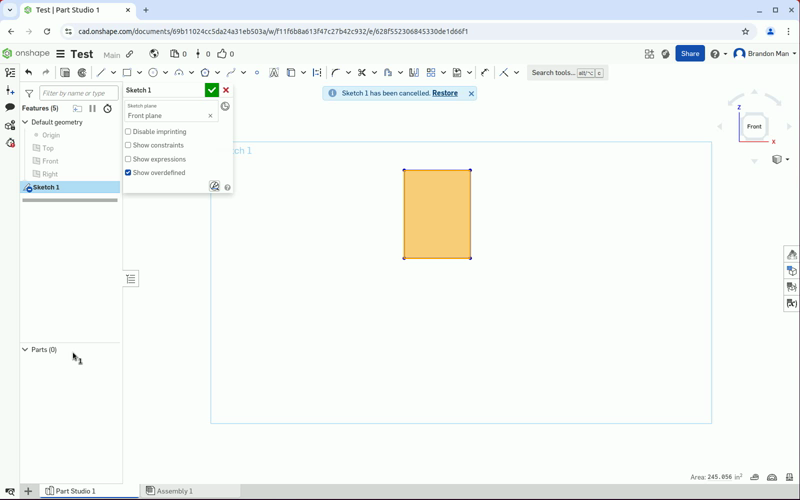
key(shift+y)
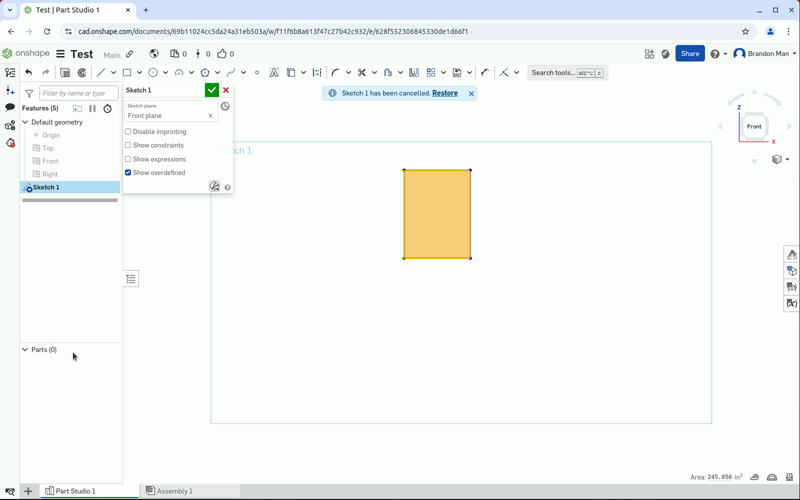
key(shift+e)
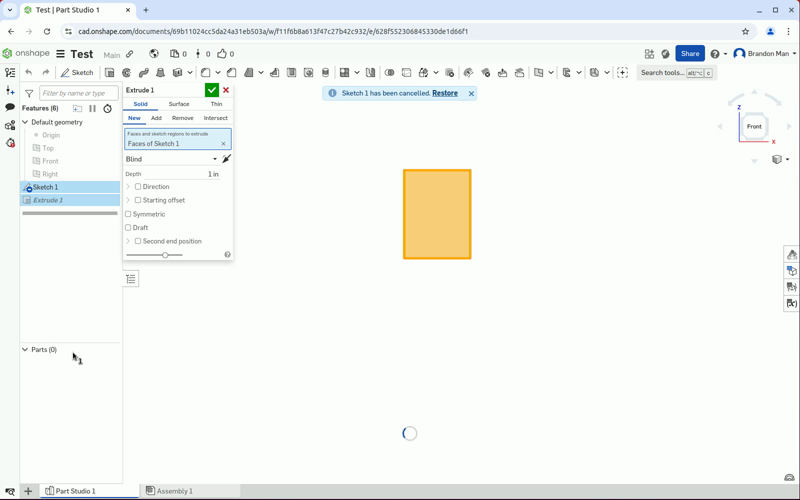
mouse_move(143, 106)
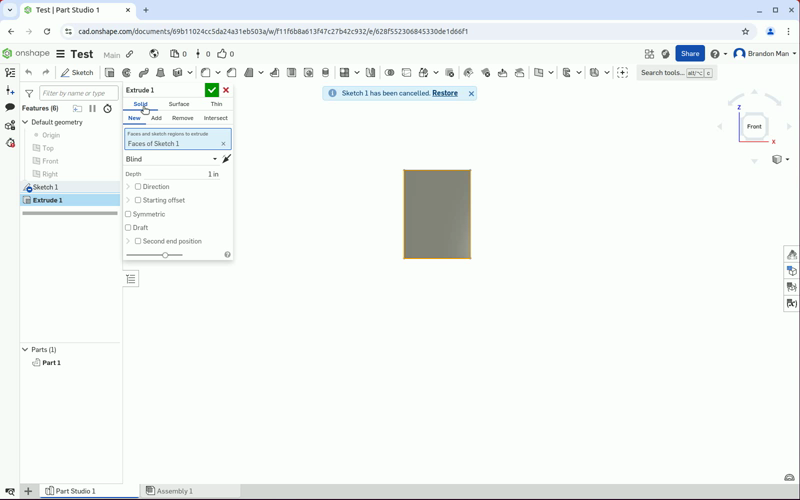
click(143, 106)
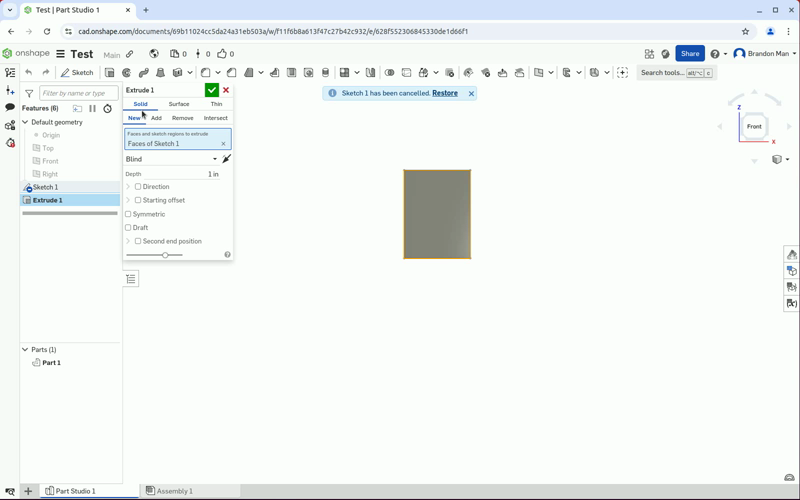
mouse_move(137, 120)
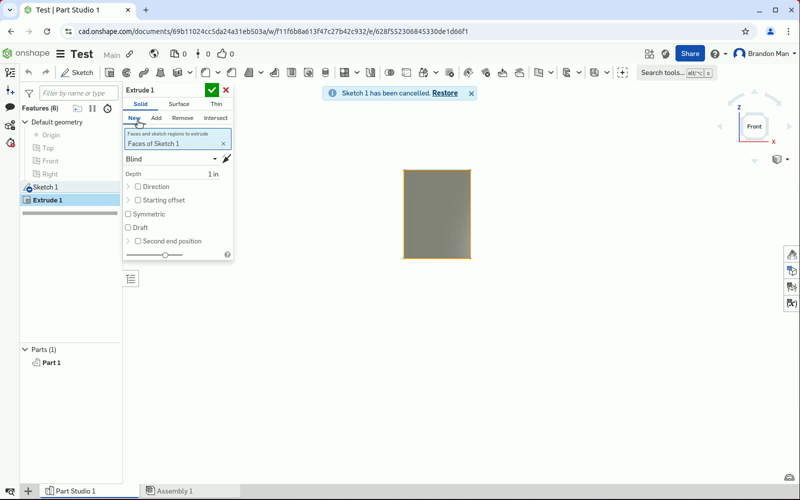
click(137, 120)
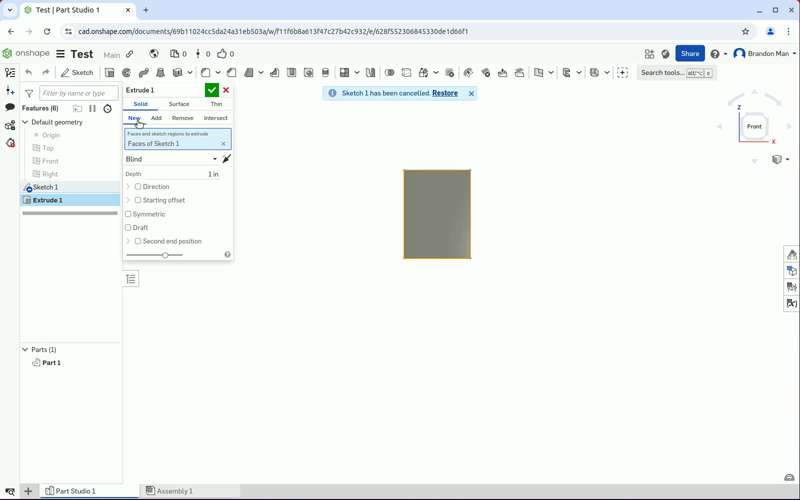
key(tab, 4)
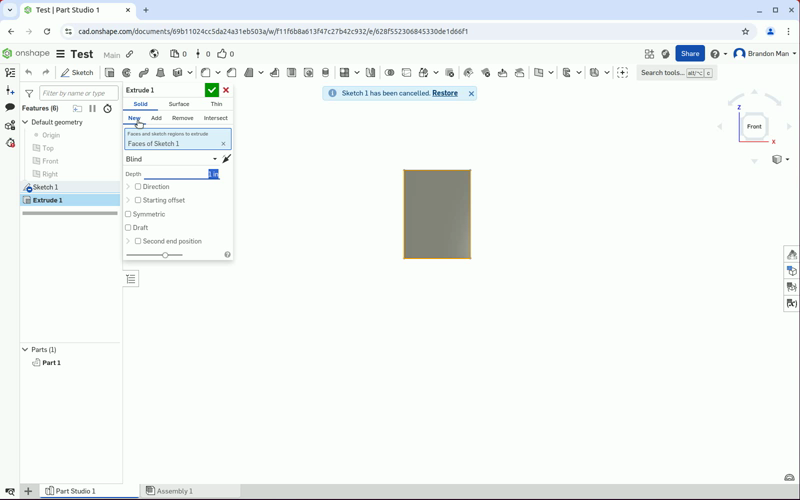
text(7.462)
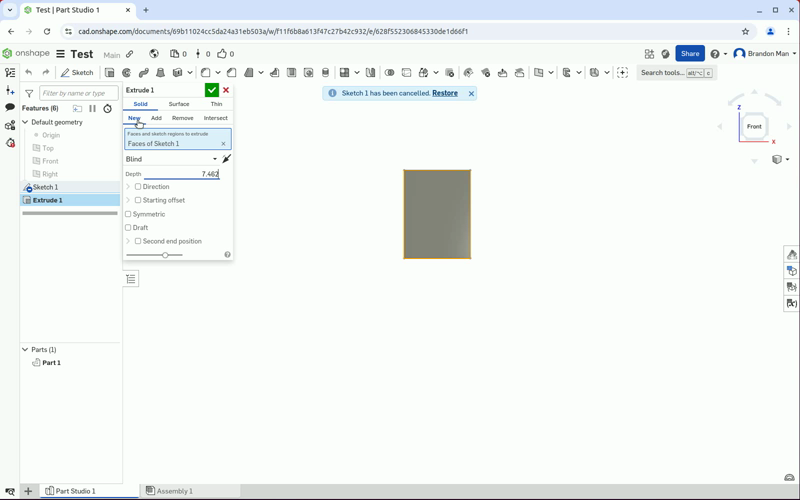
key(enter)
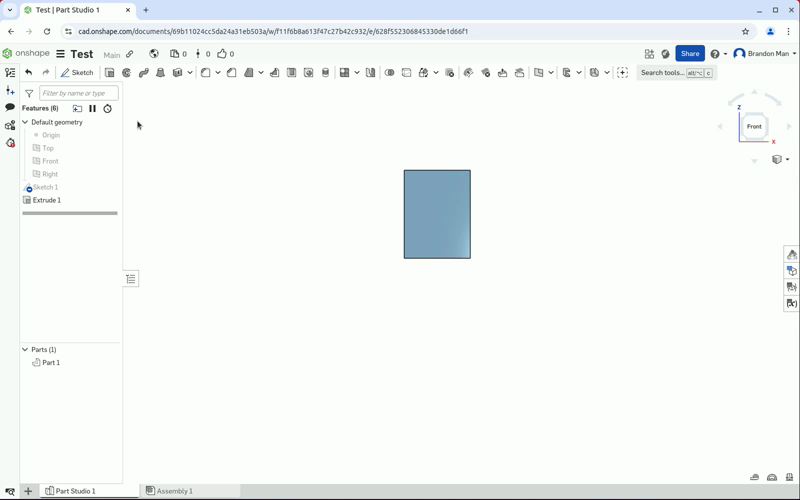
key(shift+h)
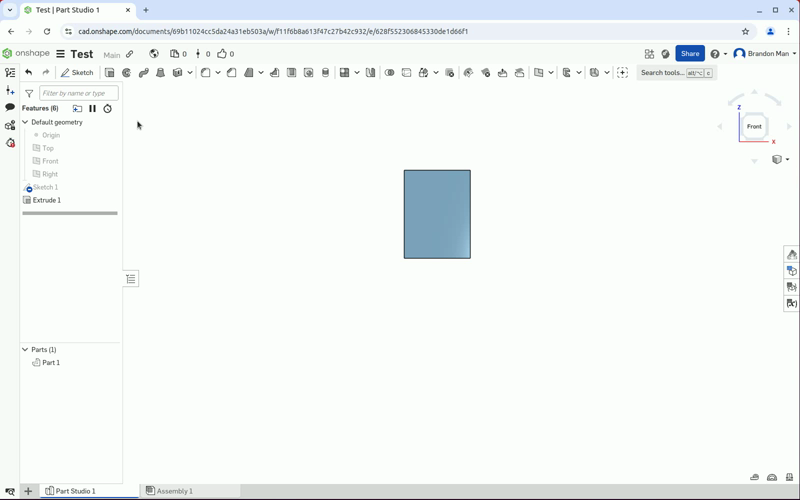
key(shift+h)
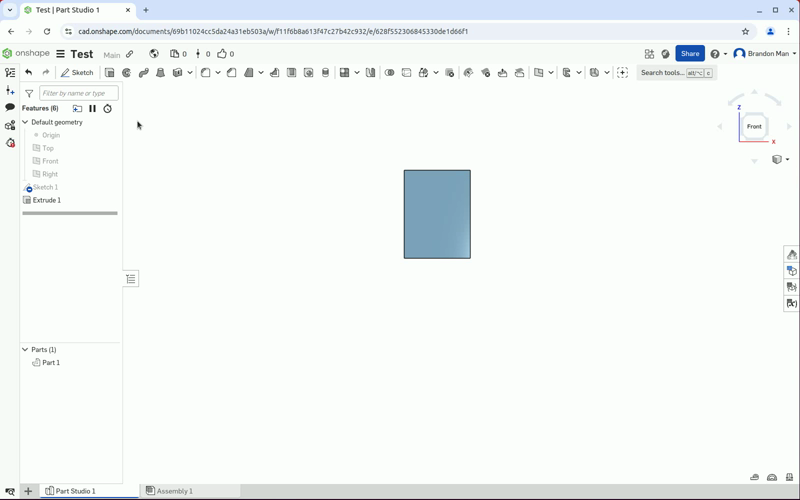
mouse_move(73, 189)
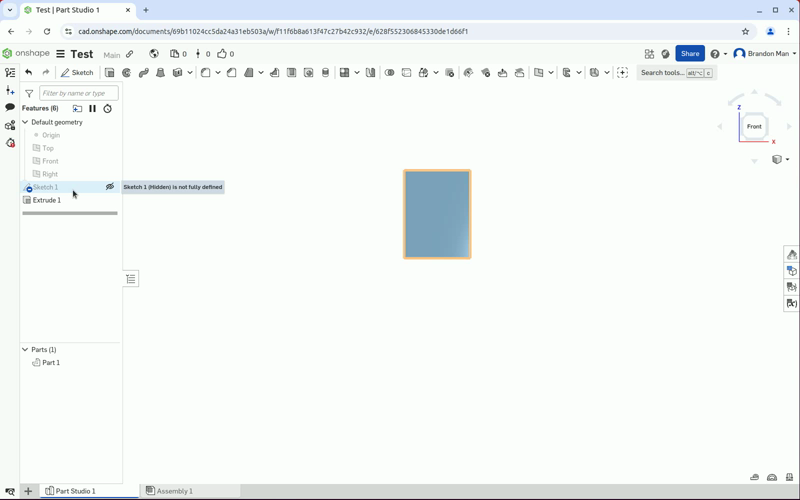
click(73, 189)
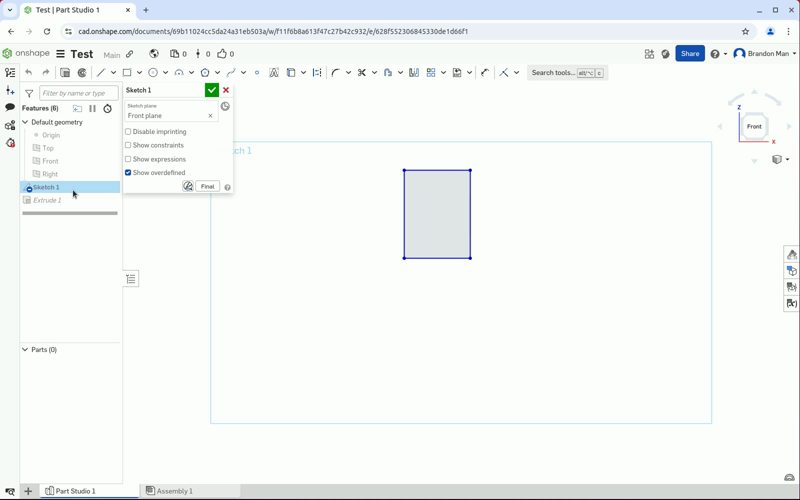
mouse_move(229, 92)
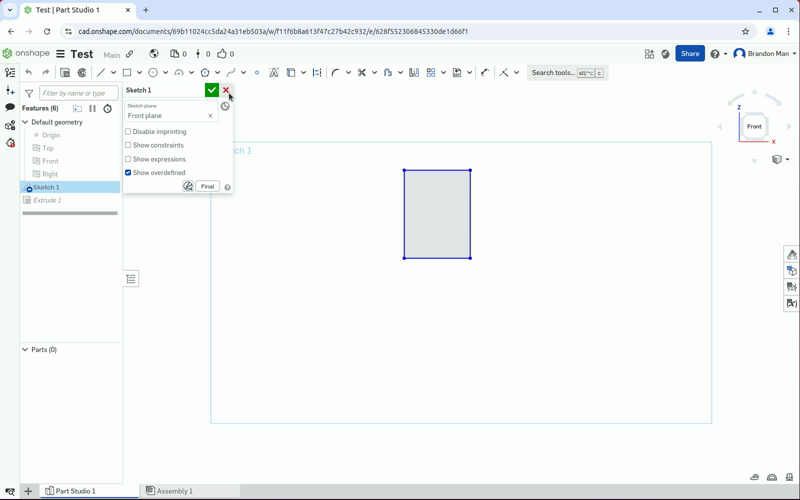
click(229, 92)
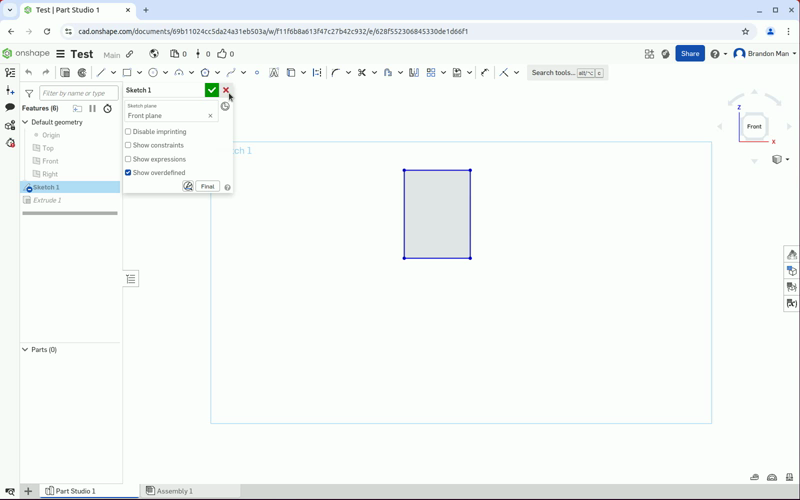
key(shift+s)
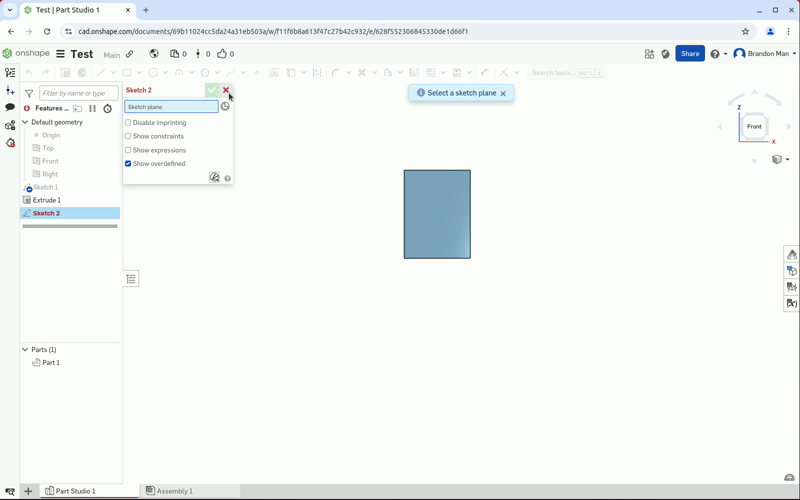
mouse_move(73, 163)
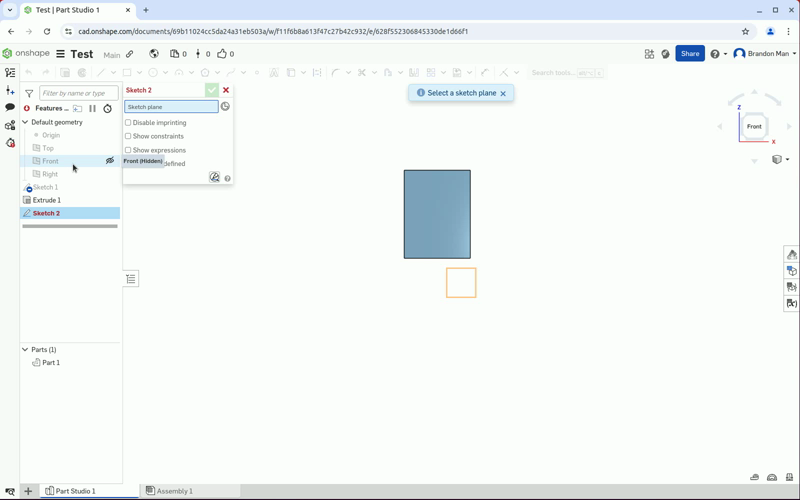
click(73, 163)
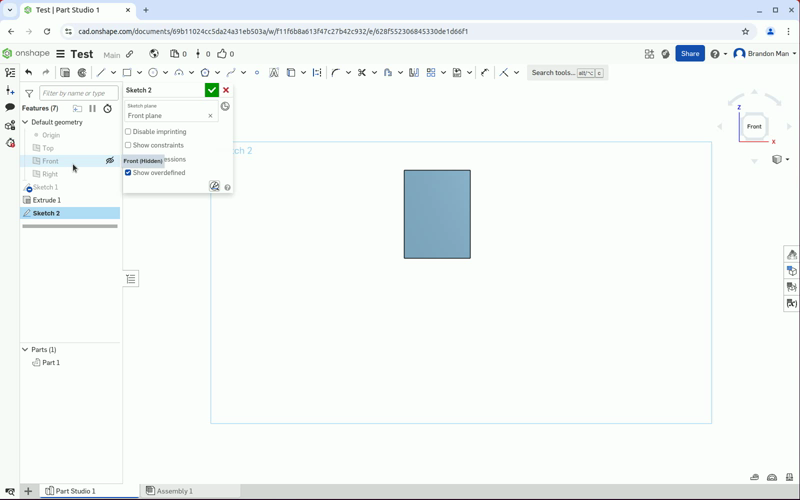
mouse_move(73, 352)
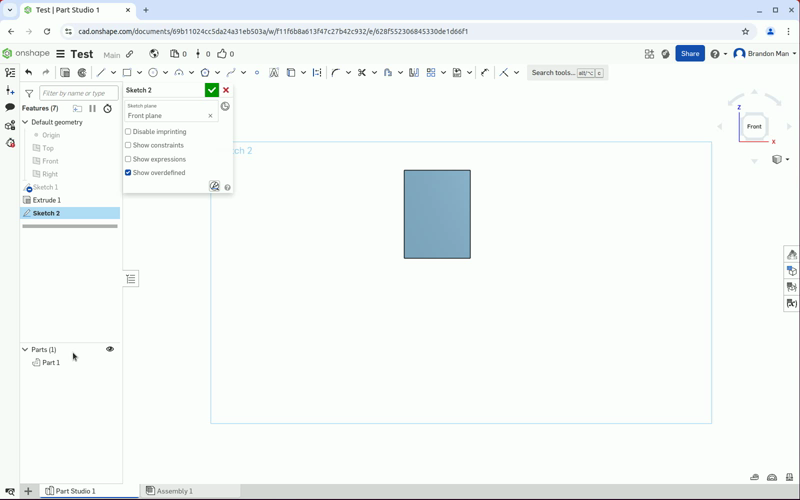
key(y)
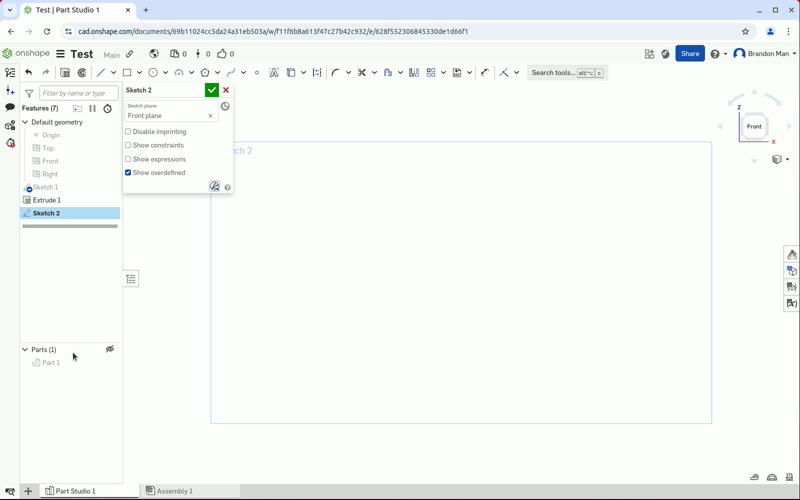
key(l)
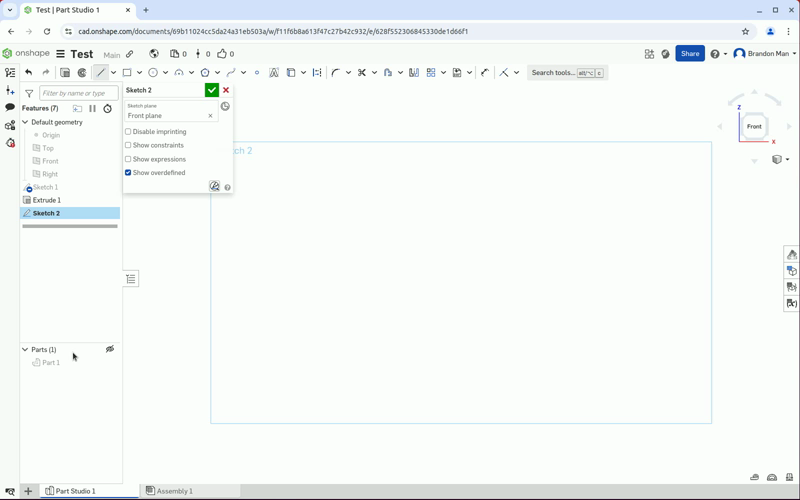
key_down(shift)
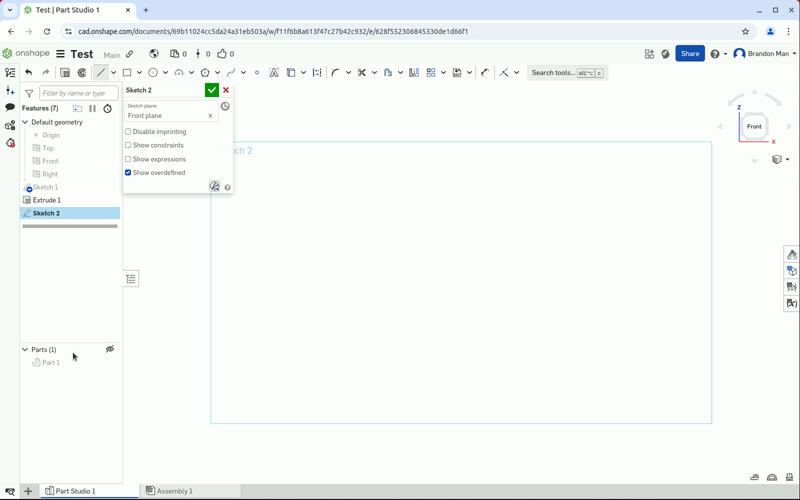
mouse_move(392, 258)
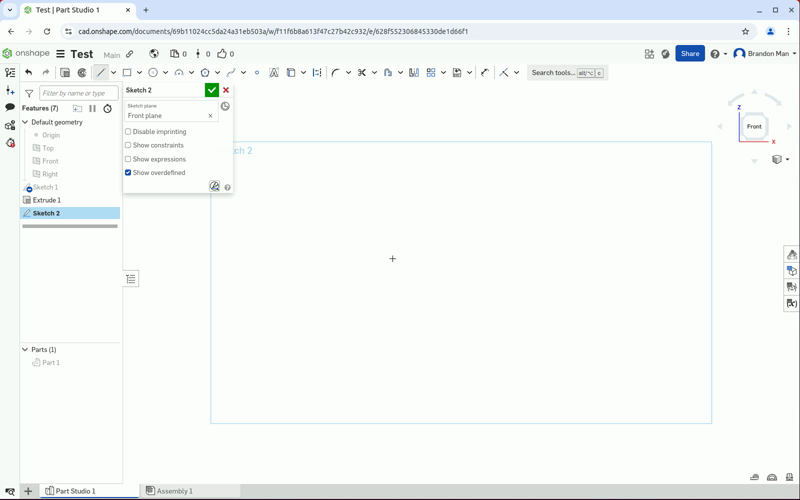
click(392, 258)
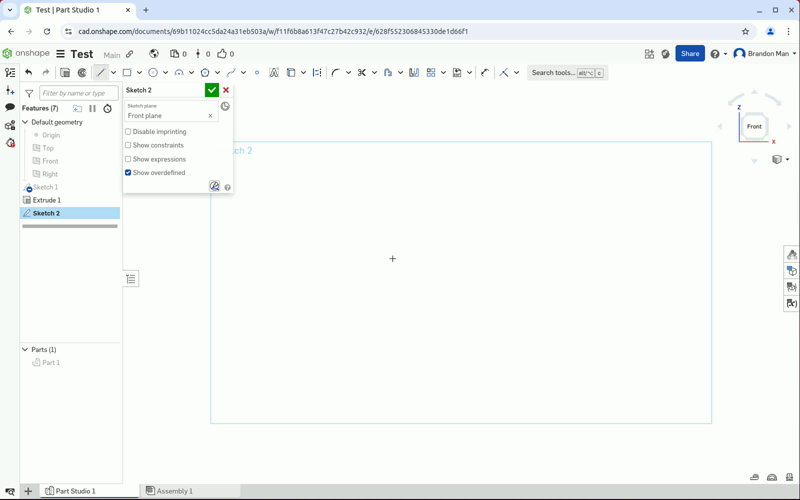
key_up(shift)
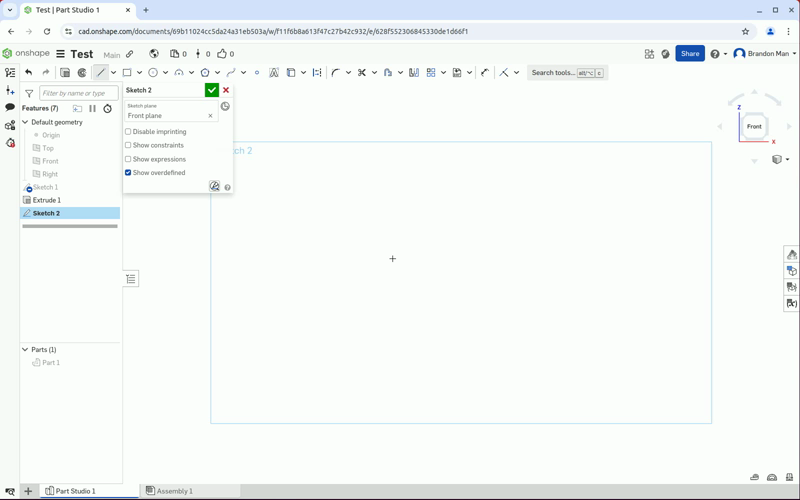
key_down(shift)
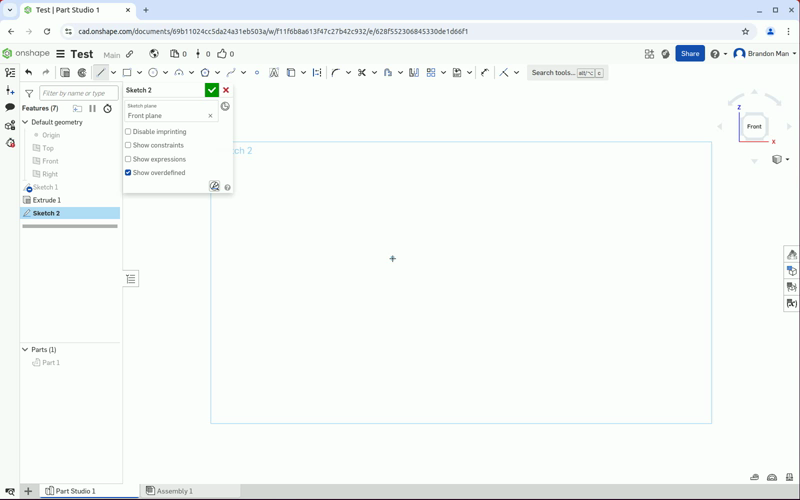
mouse_move(422, 258)
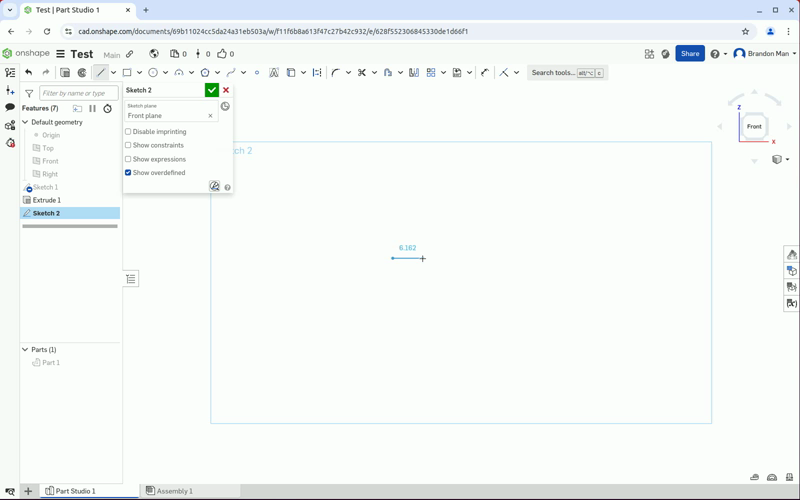
mouse_move(404, 258)
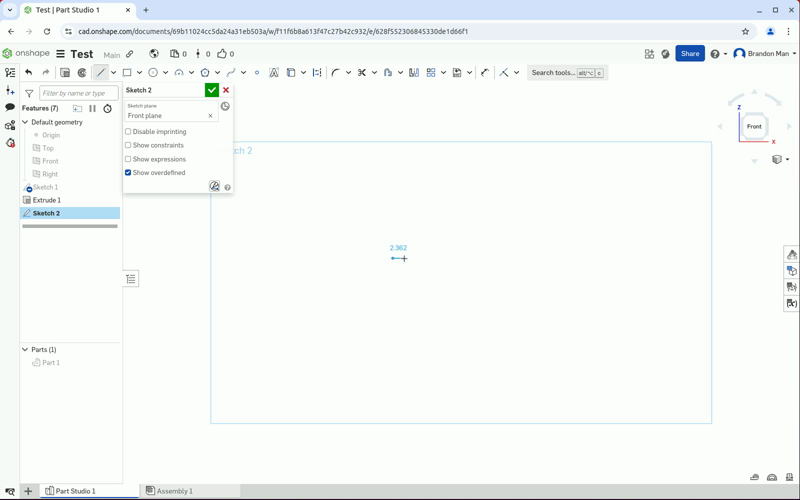
click(404, 258)
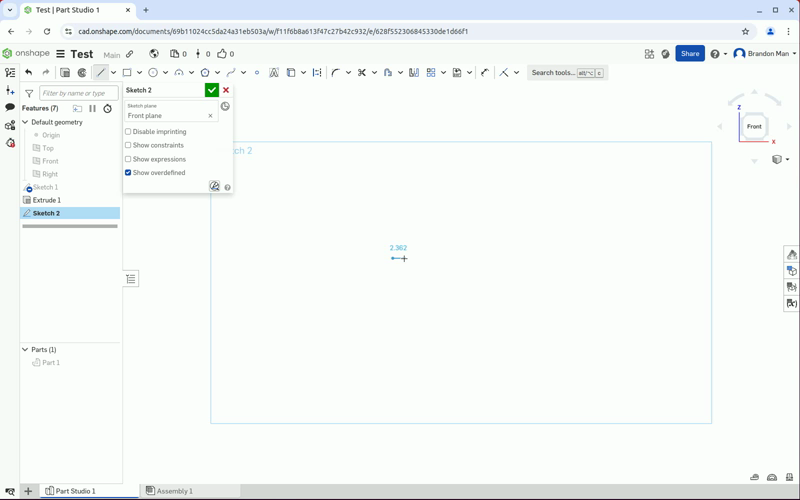
key_up(shift)
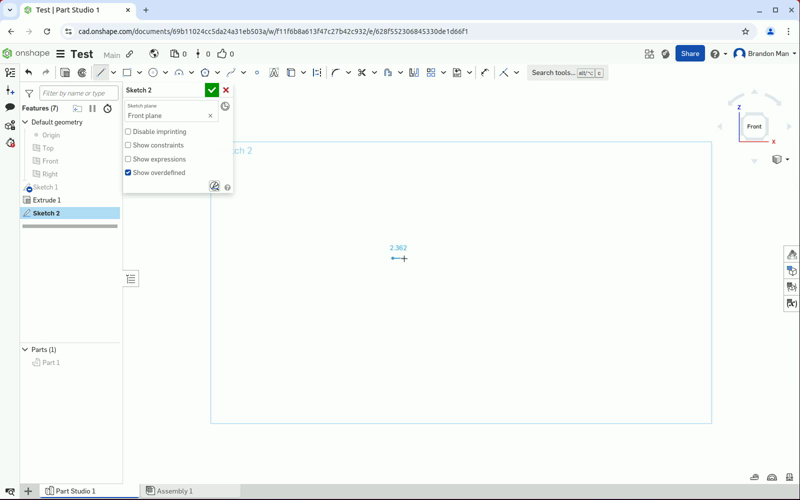
key_down(shift)
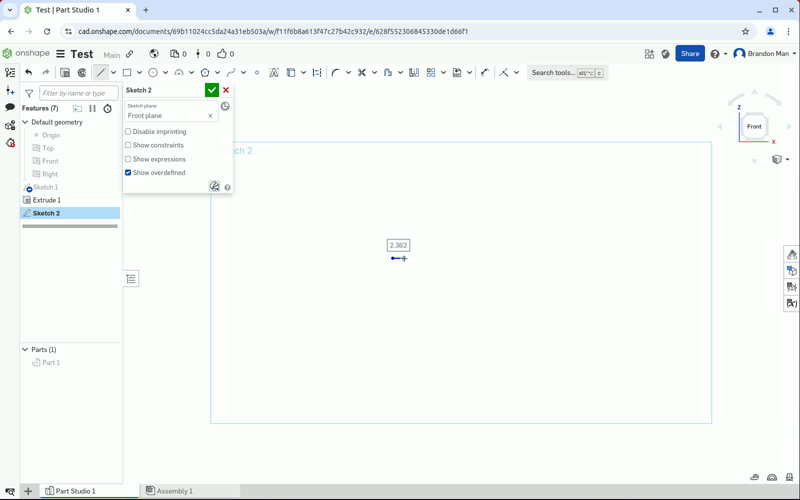
mouse_move(404, 170)
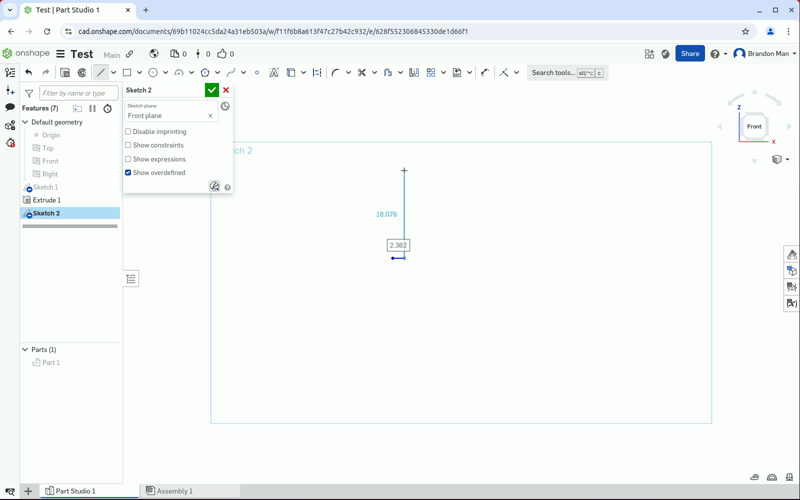
click(404, 170)
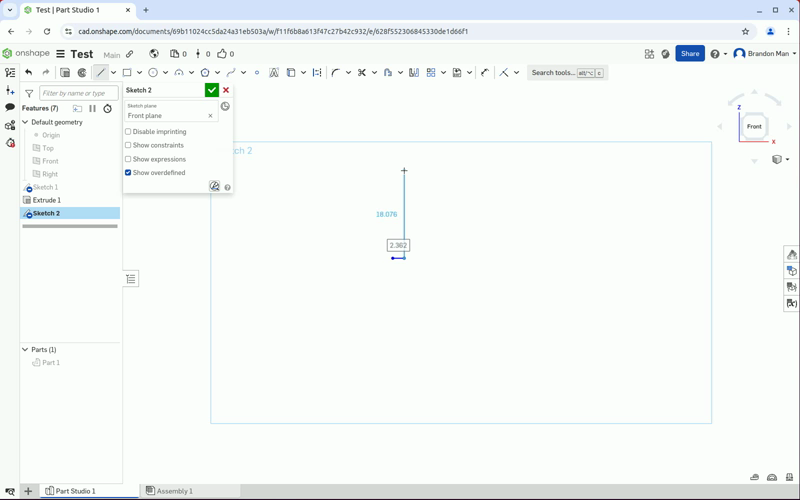
key_up(shift)
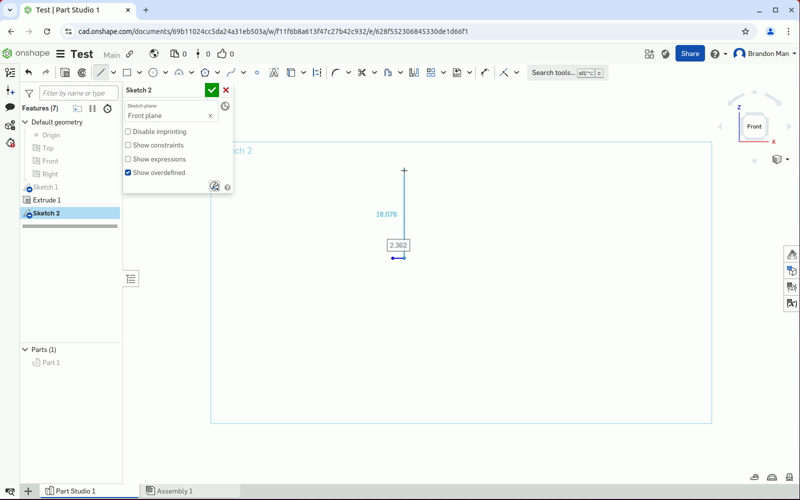
key_down(shift)
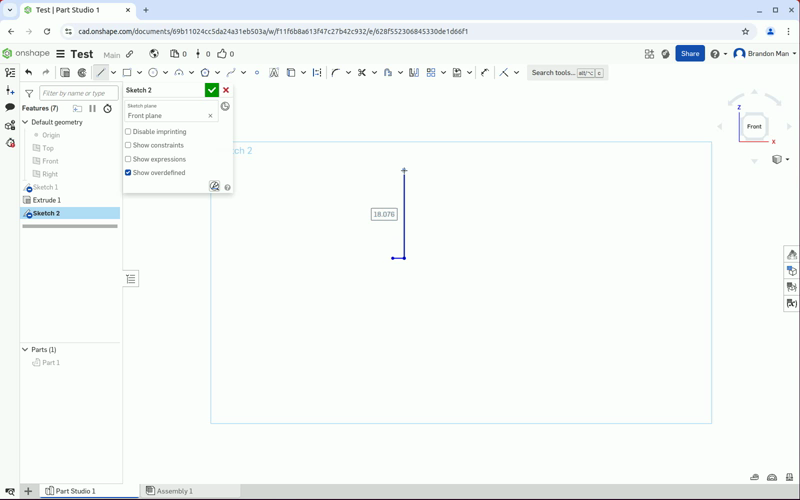
mouse_move(434, 170)
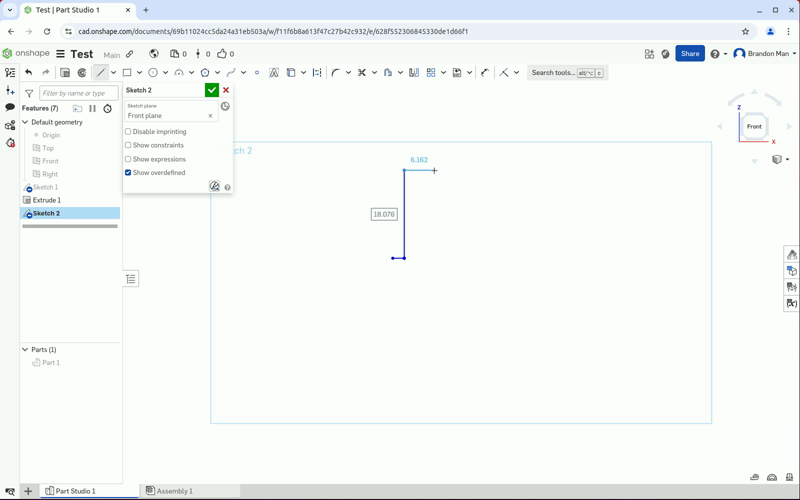
mouse_move(392, 170)
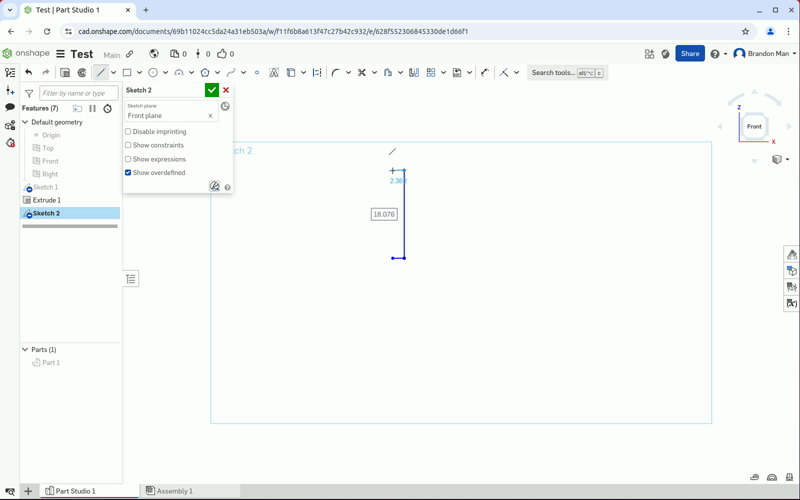
click(392, 170)
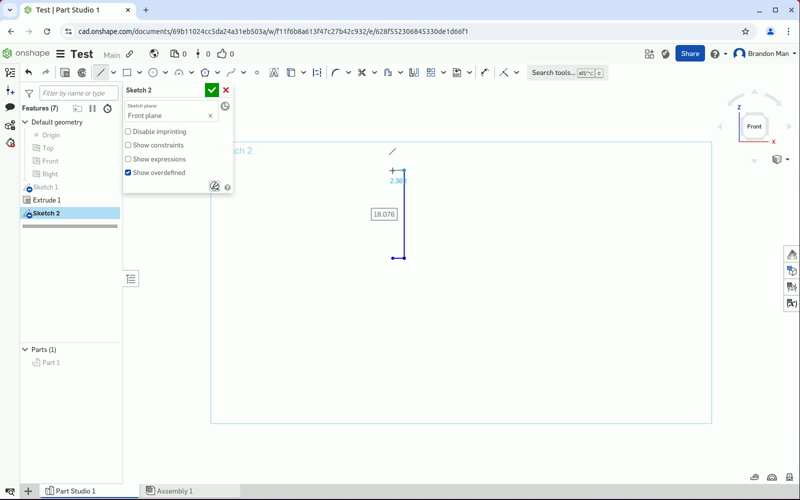
key_up(shift)
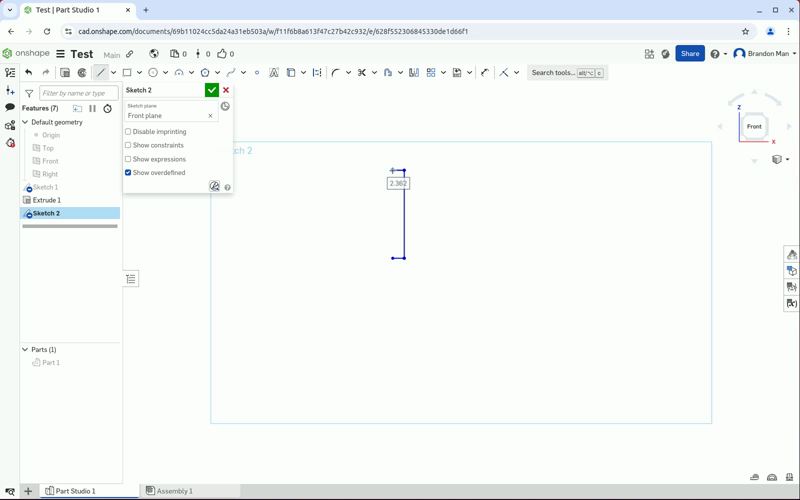
key_down(shift)
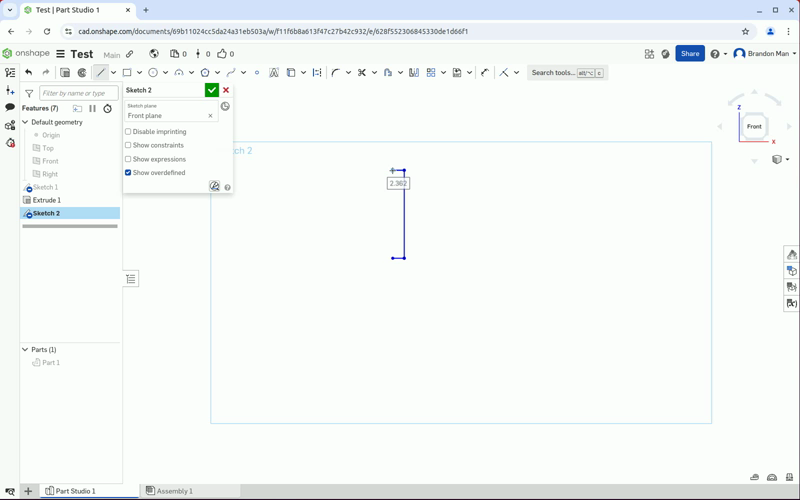
mouse_move(392, 258)
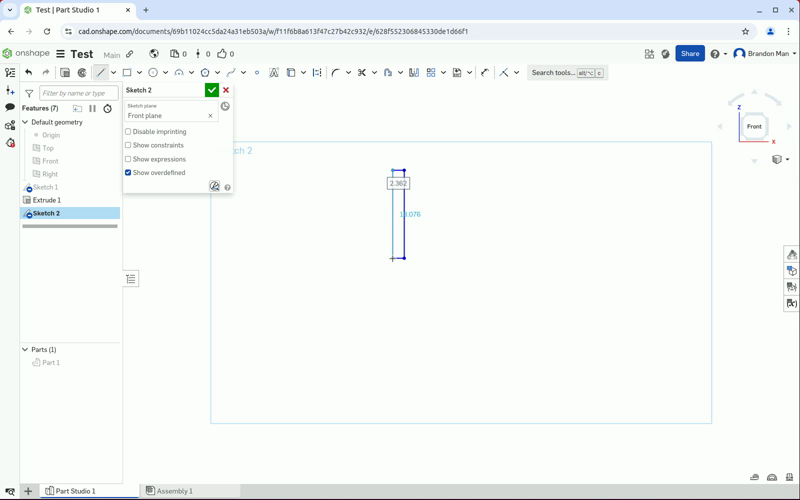
key_up(shift)
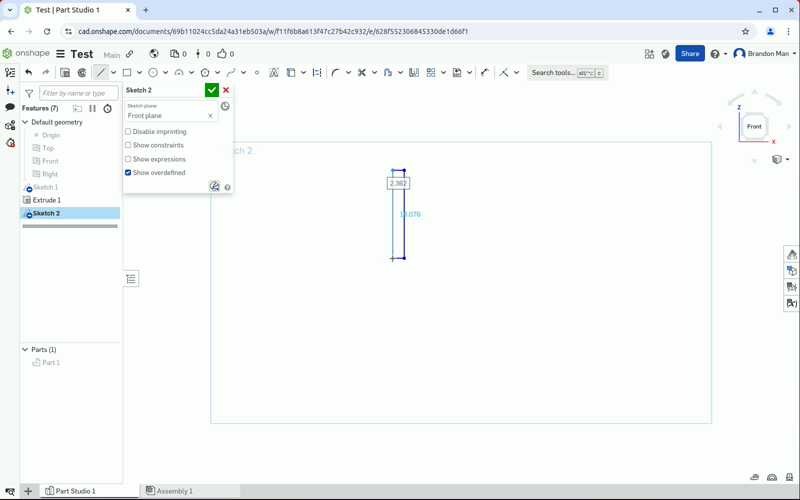
click(392, 258)
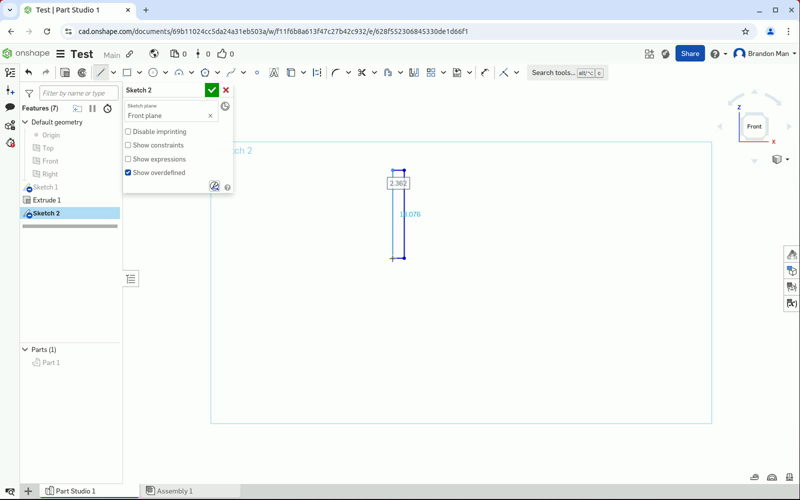
key(esc)
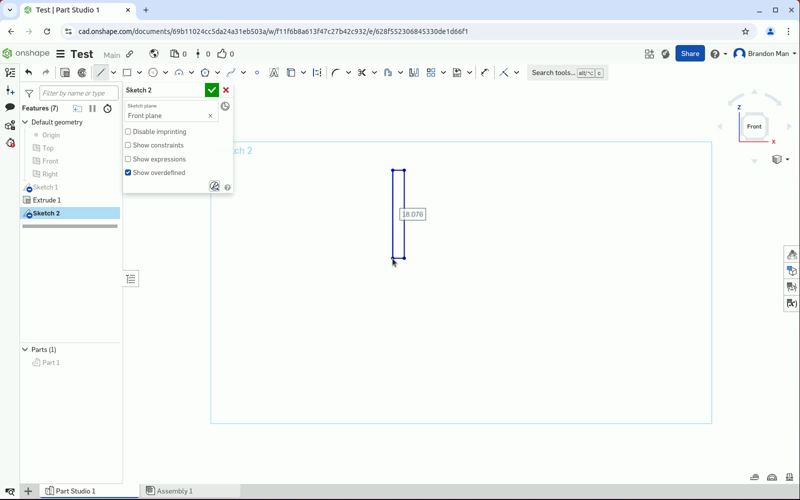
mouse_move(402, 209)
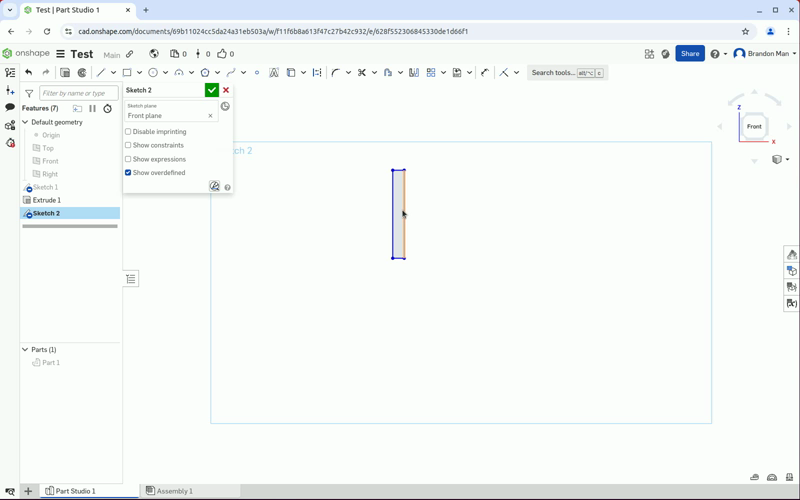
scroll(6)
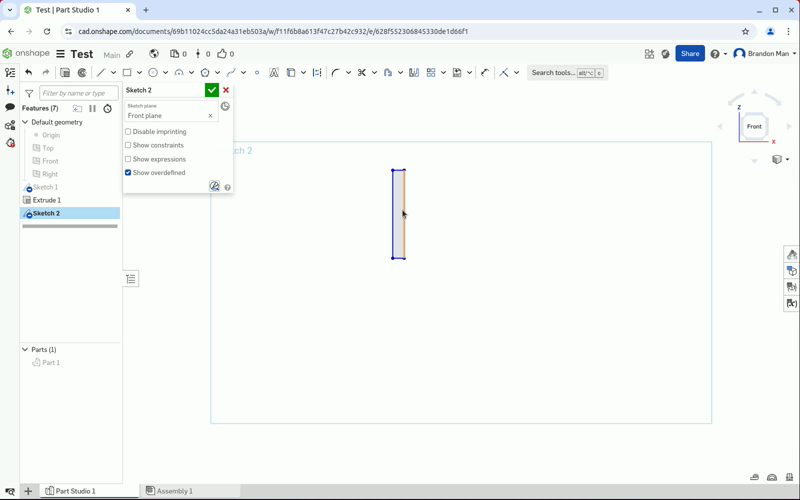
scroll(6)
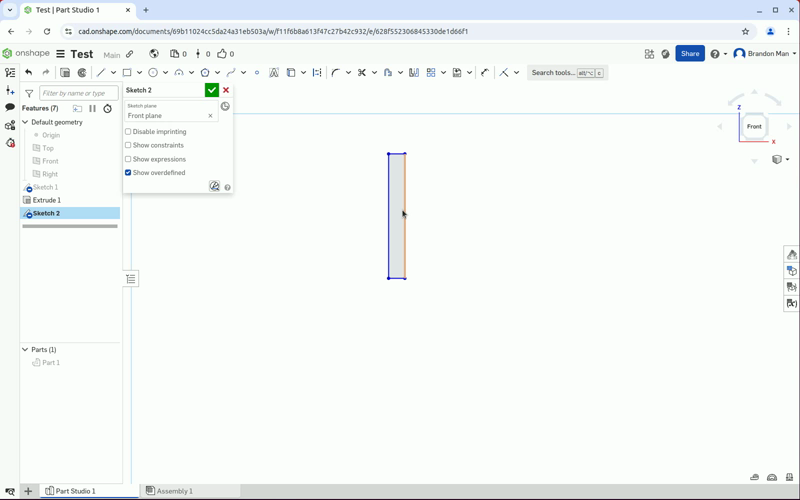
scroll(6)
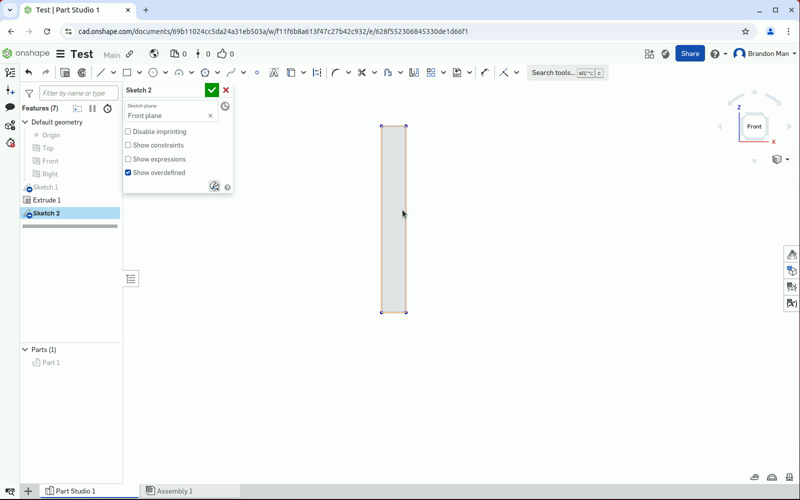
scroll(6)
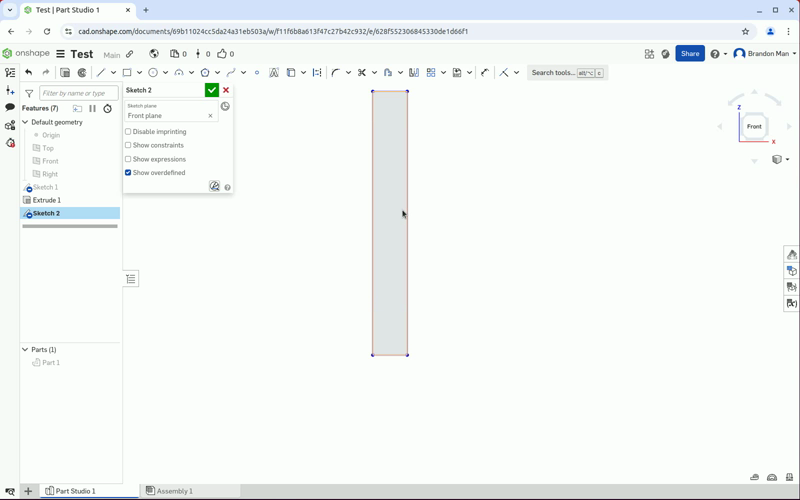
scroll(6)
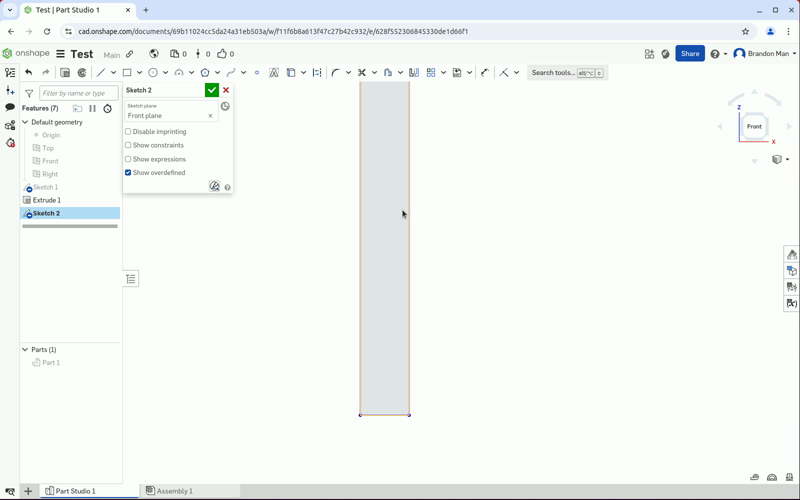
scroll(6)
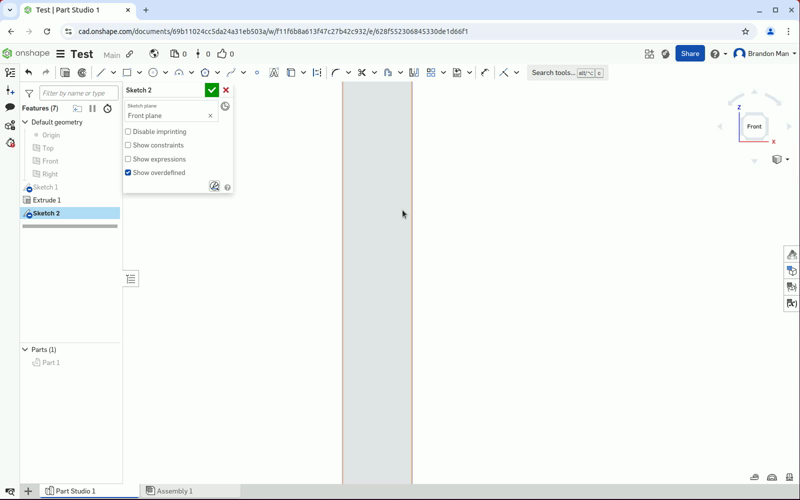
scroll(6)
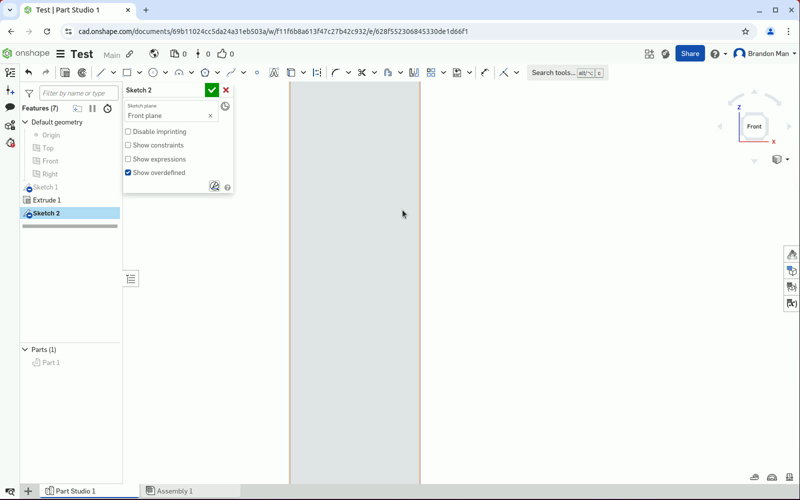
click(402, 209)
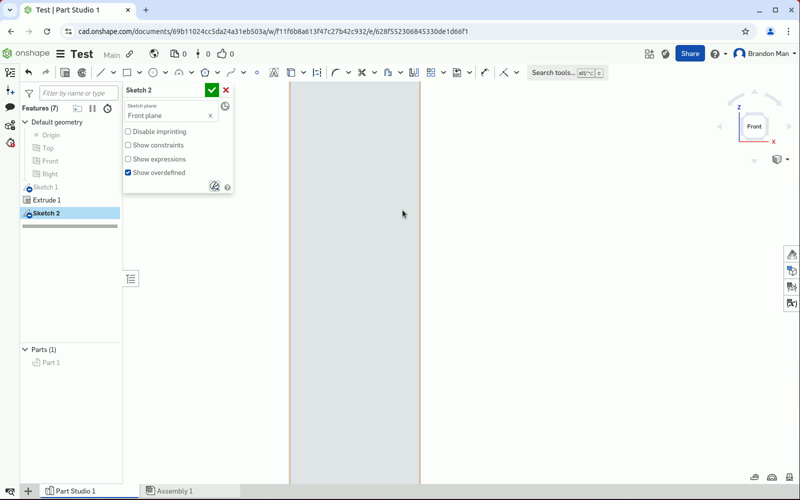
scroll(-6)
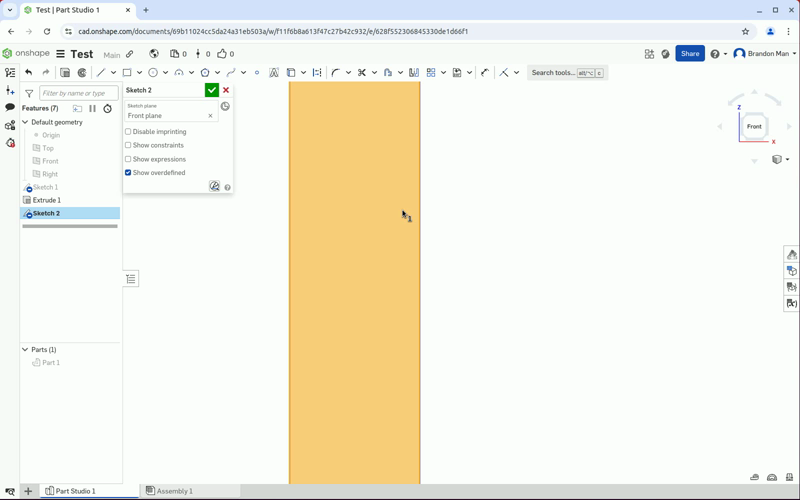
scroll(-6)
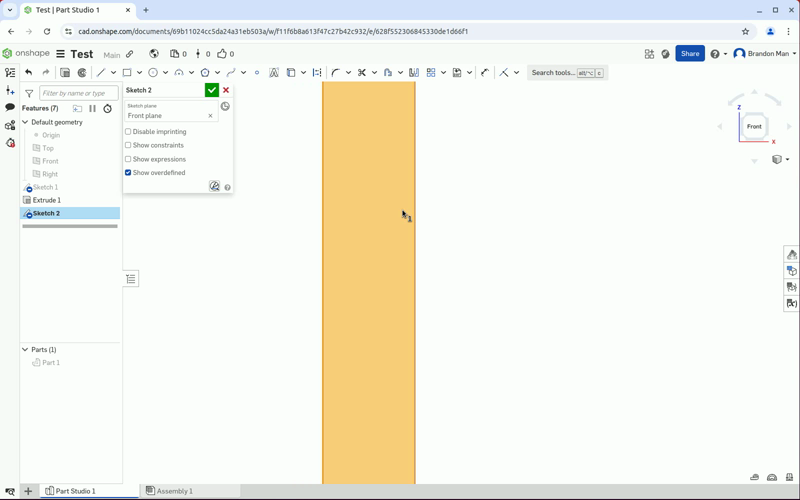
scroll(-6)
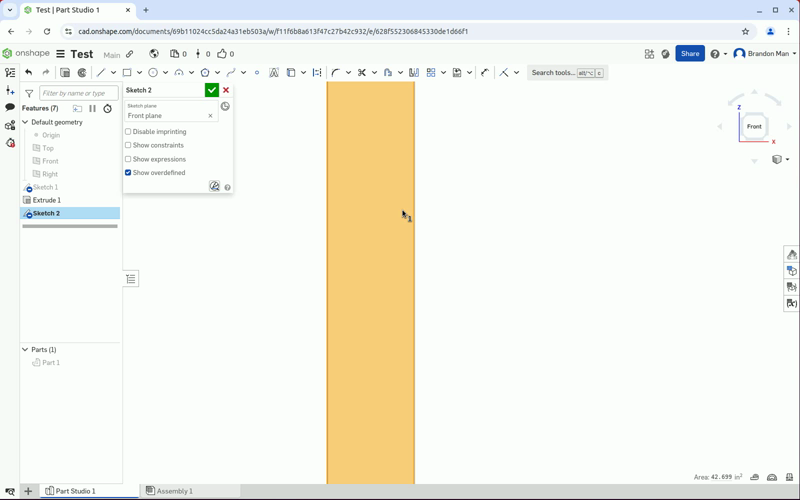
scroll(-6)
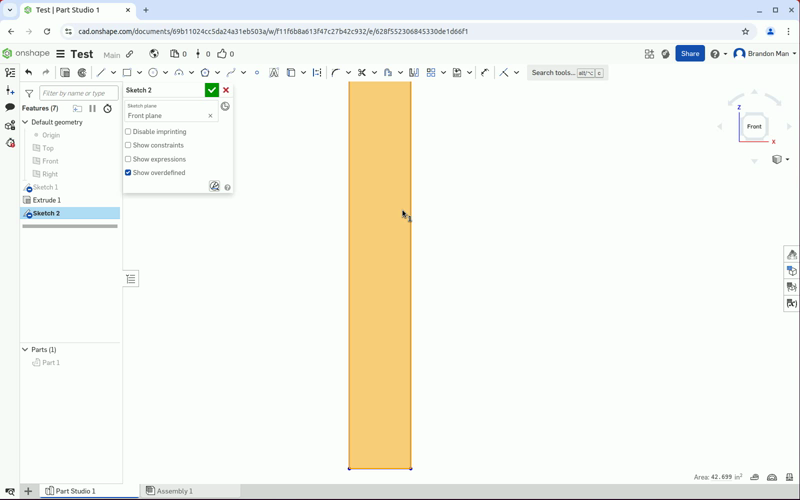
scroll(-6)
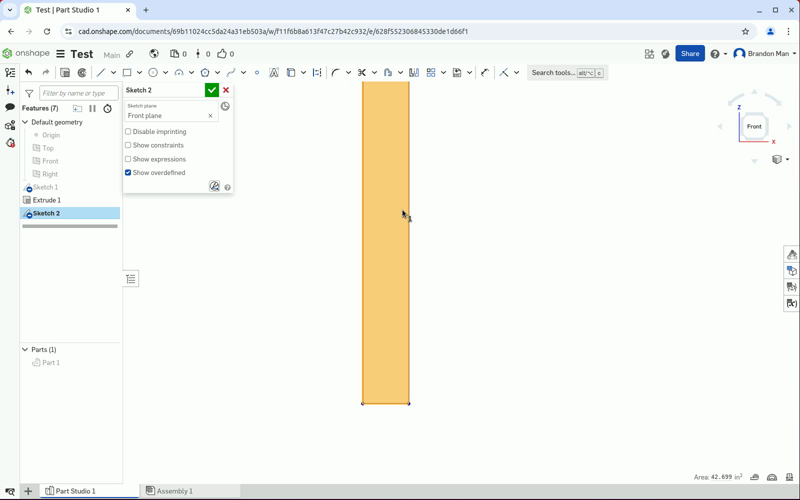
scroll(-6)
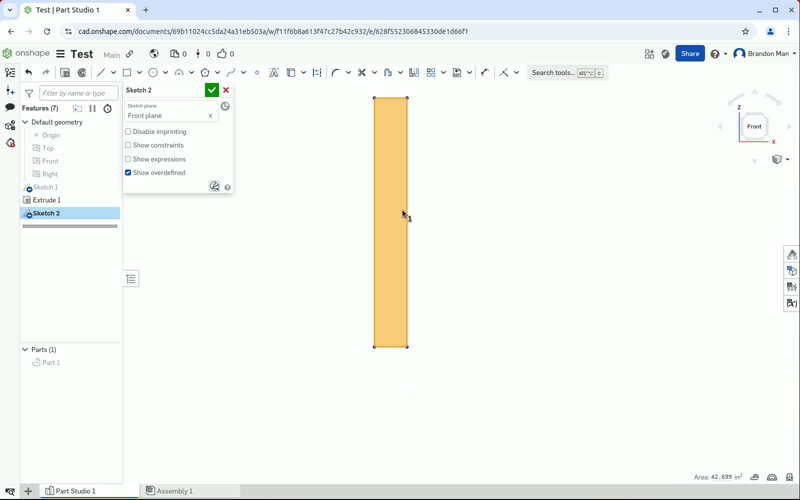
scroll(-6)
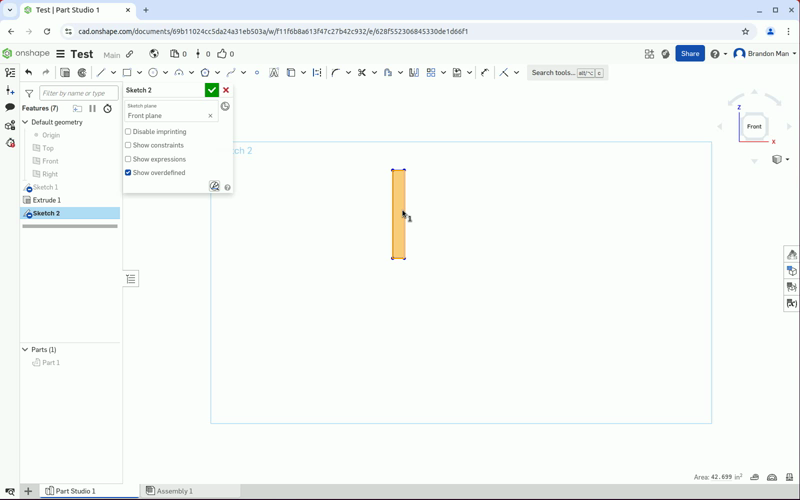
mouse_move(73, 352)
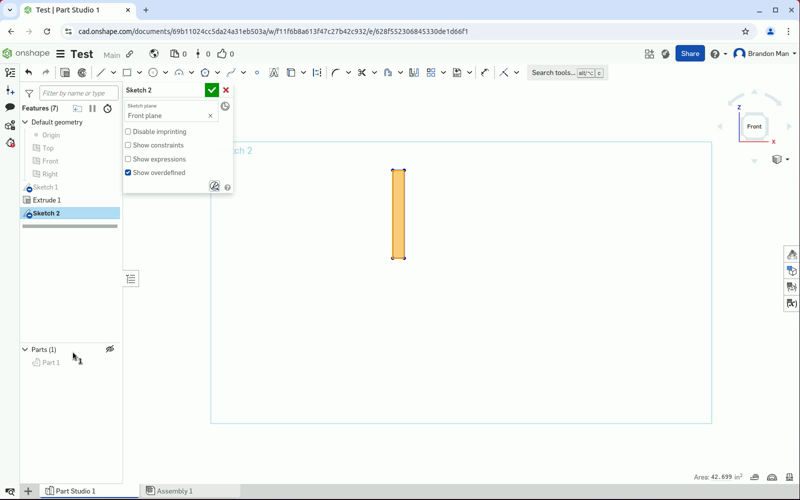
key(shift+y)
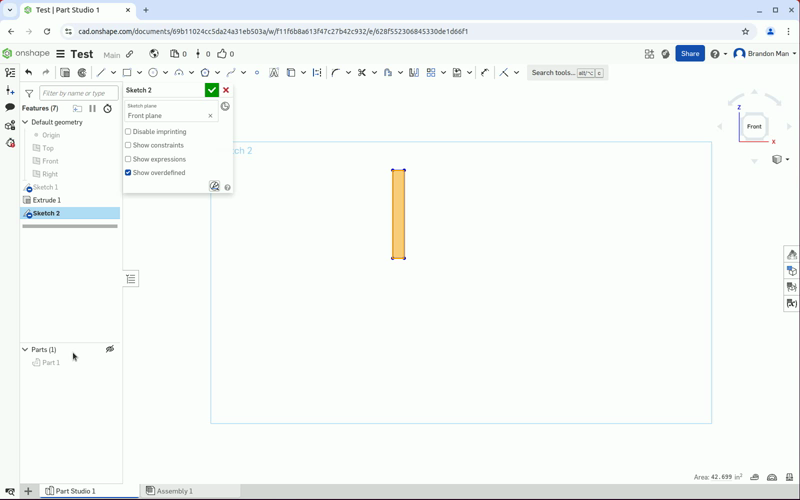
key(shift+e)
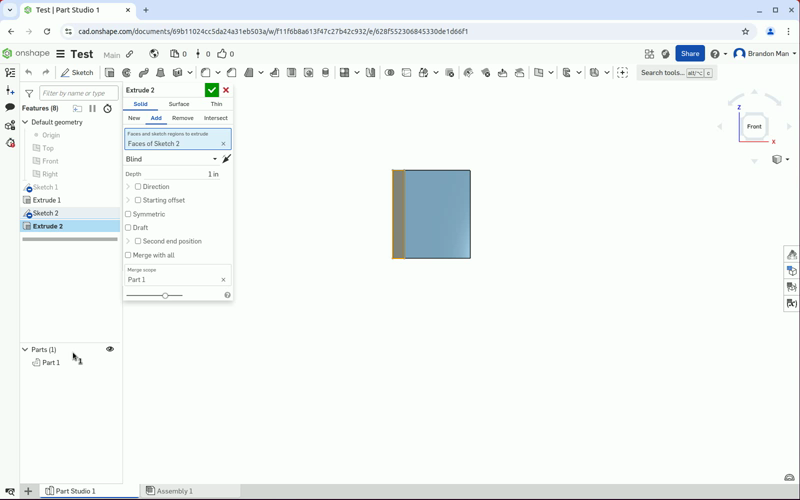
mouse_move(143, 106)
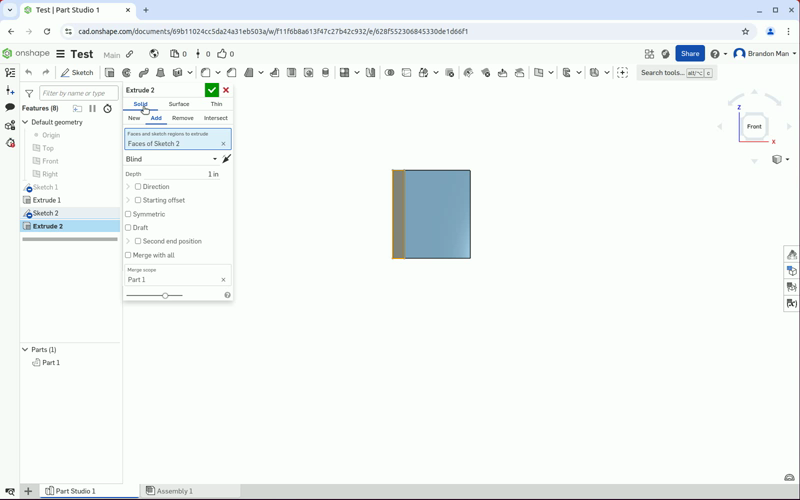
click(143, 106)
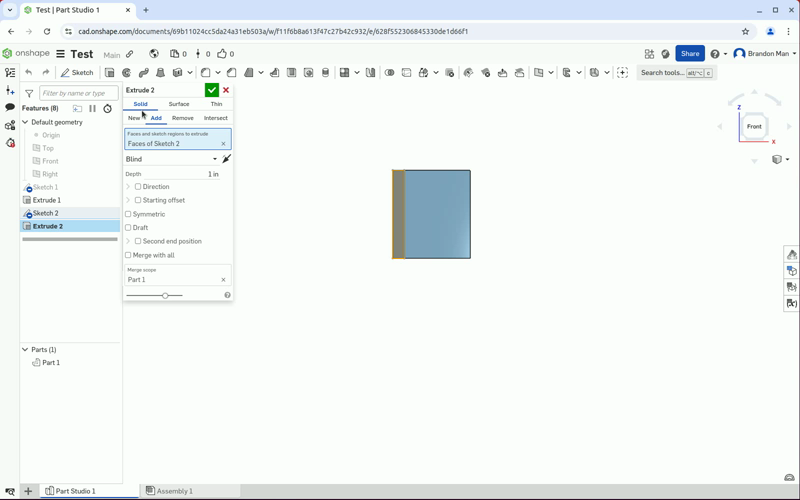
mouse_move(137, 120)
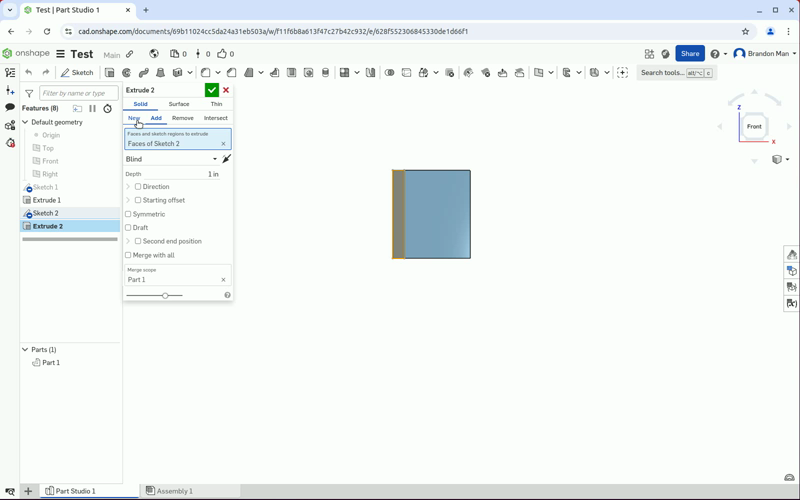
click(137, 120)
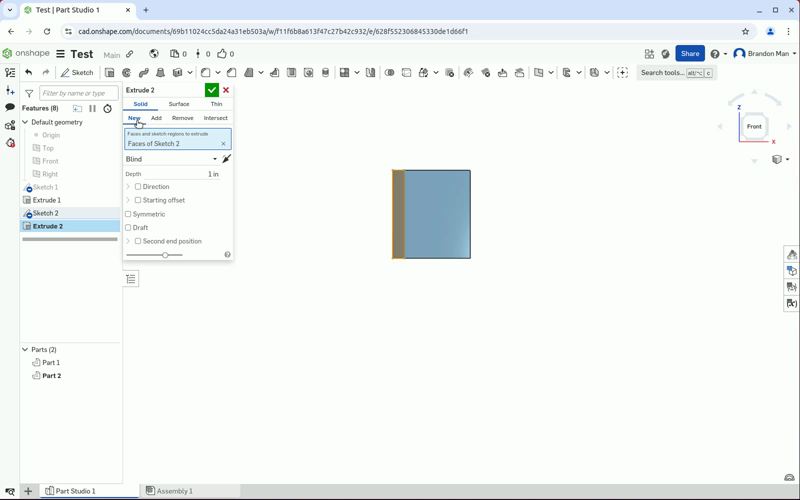
key(tab, 4)
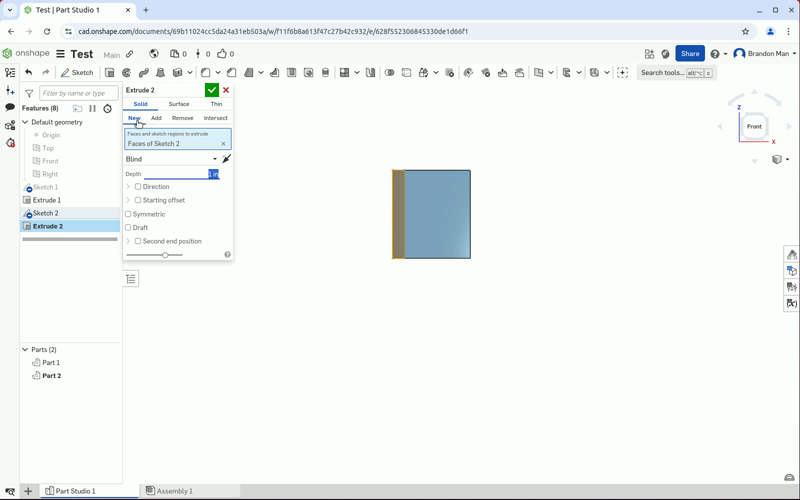
text(7.462)
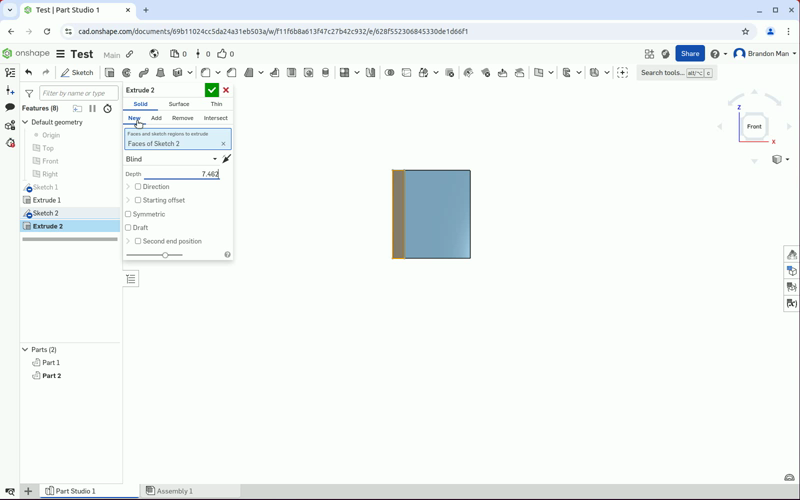
key(tab, 3)
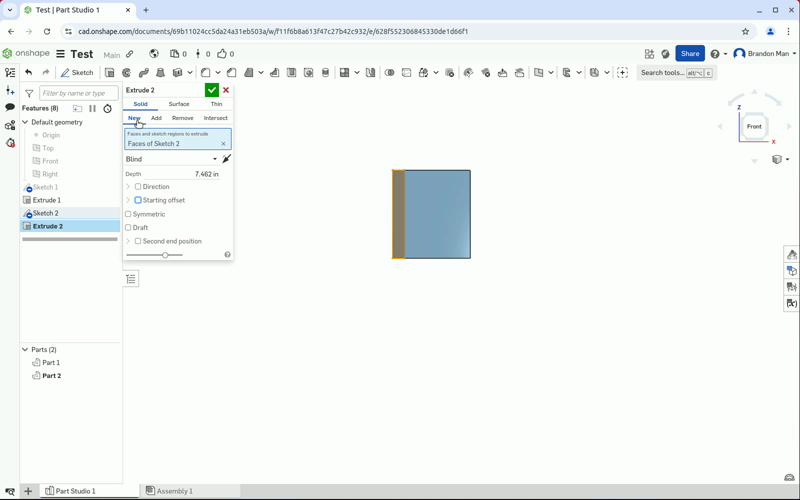
key(tab, 2)
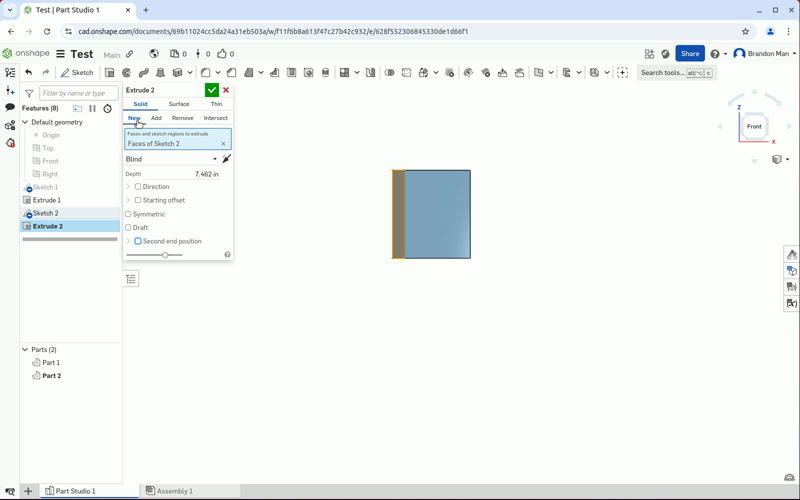
key(space)
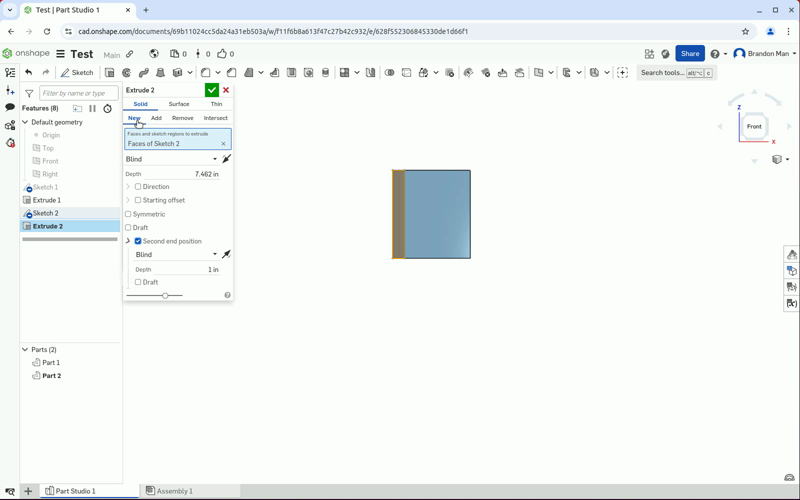
key(tab, 3)
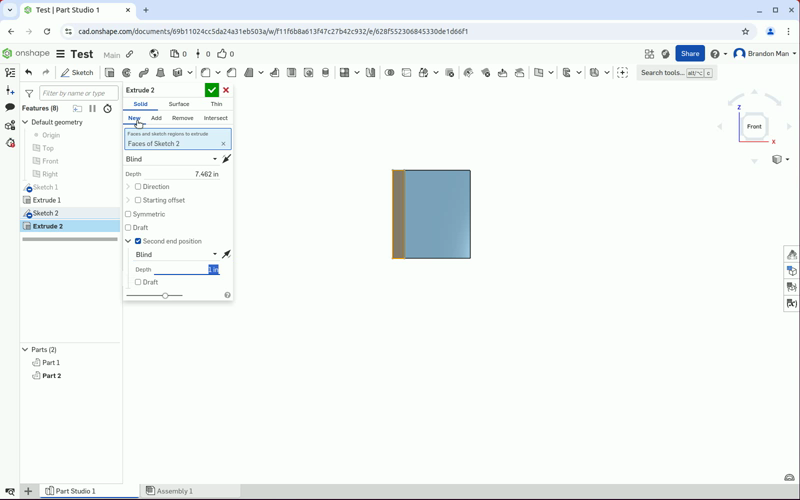
text(8.906)
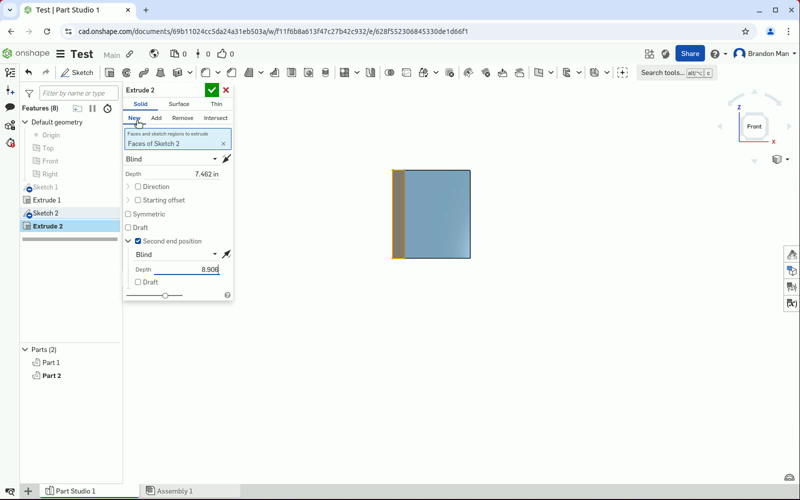
key(enter)
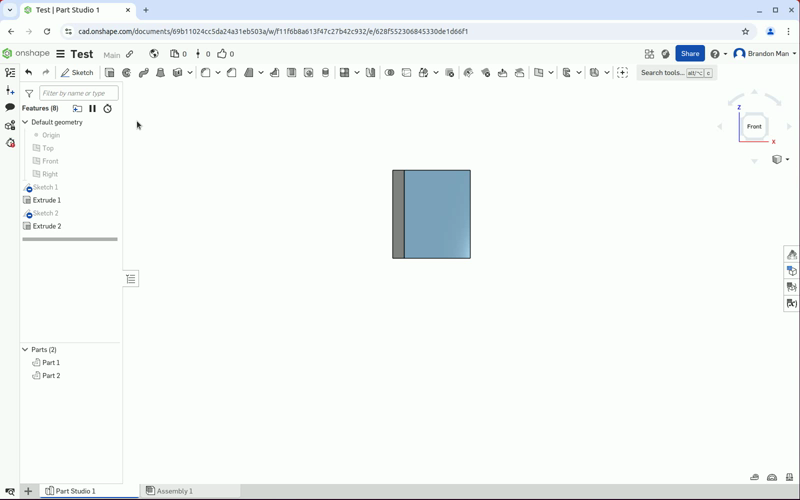
key(shift+h)
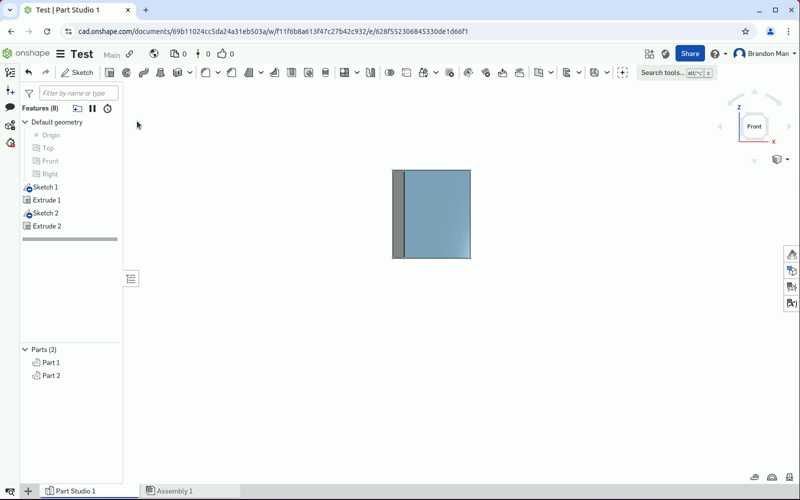
key(shift+h)
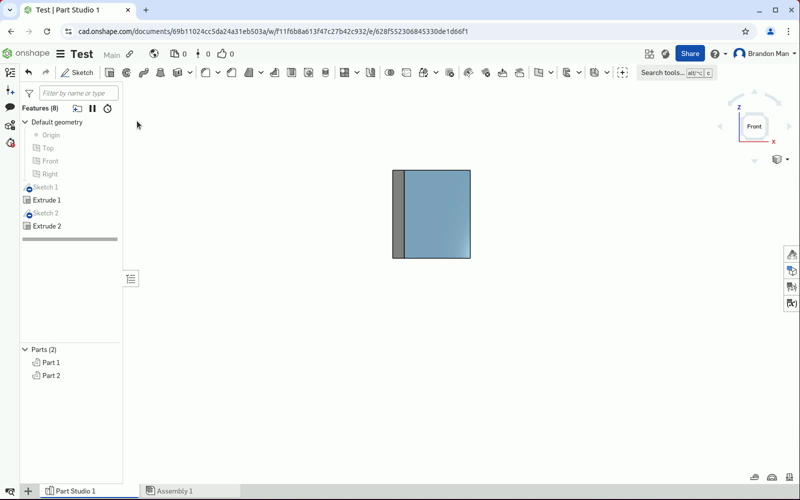
mouse_move(73, 189)
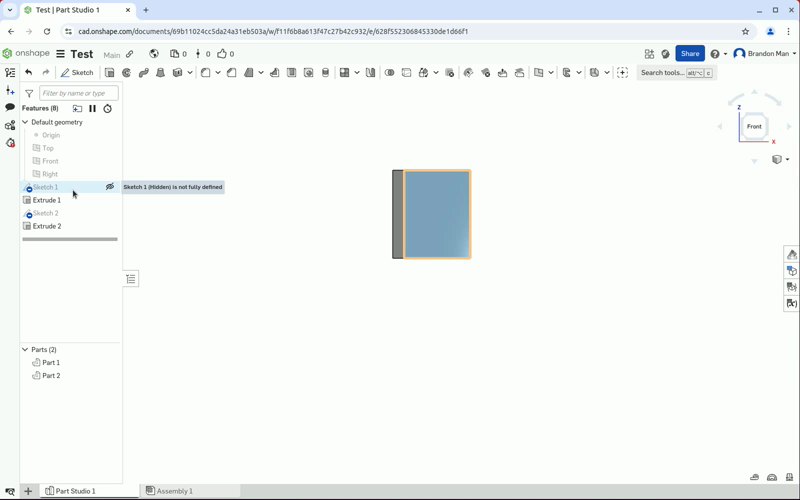
click(73, 189)
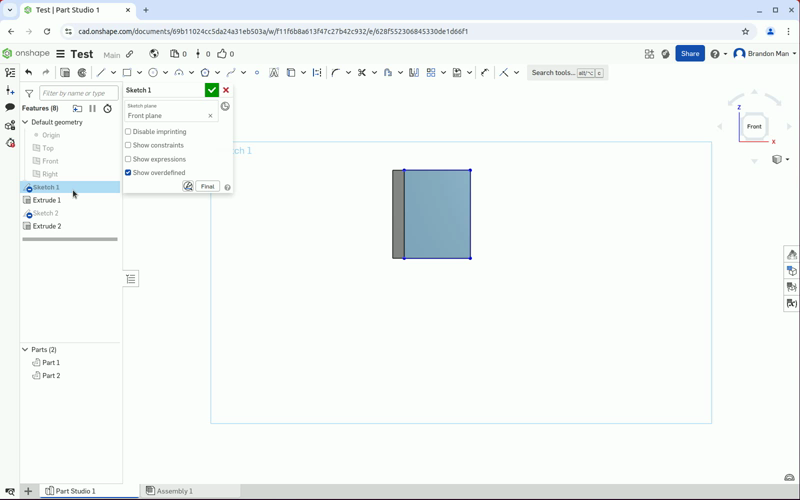
mouse_move(229, 92)
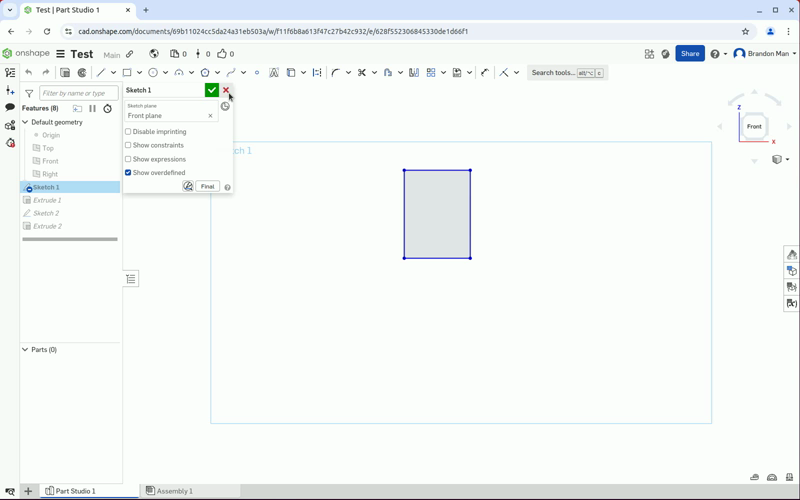
click(229, 92)
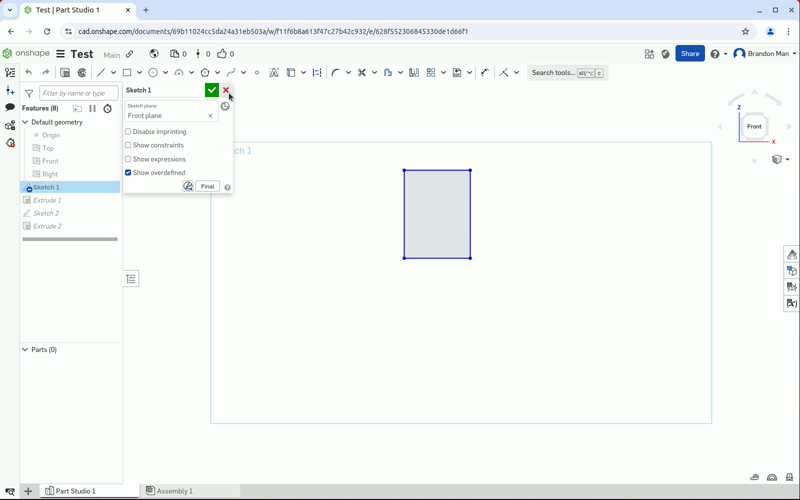
key(shift+s)
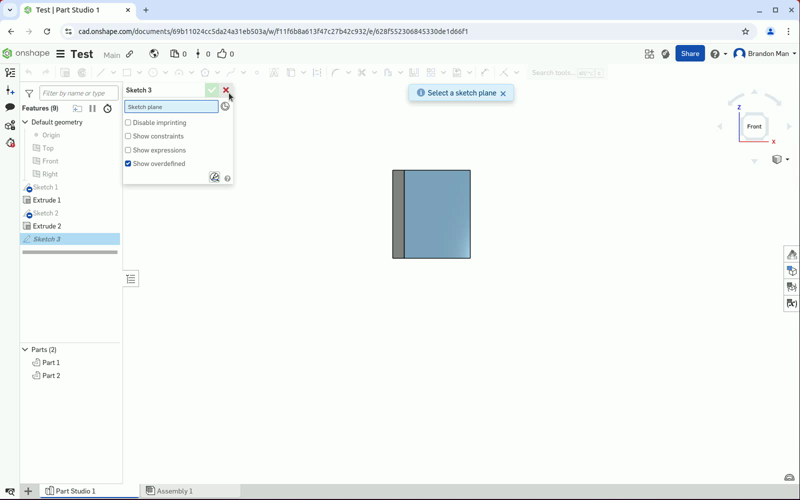
mouse_move(73, 163)
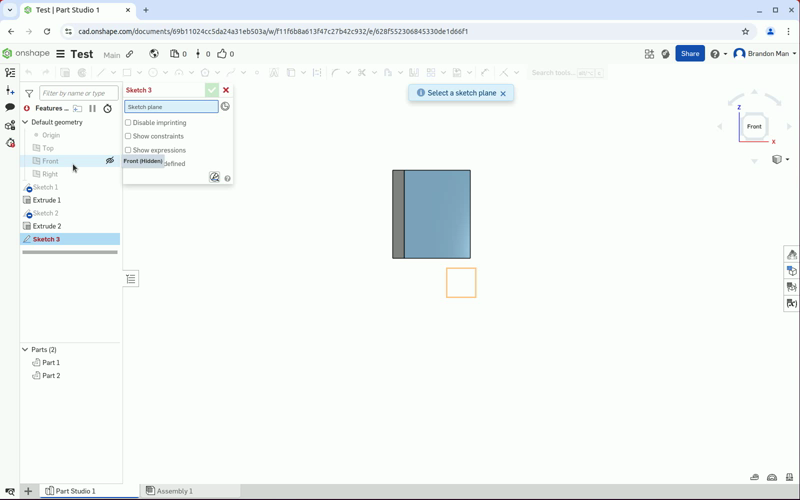
click(73, 163)
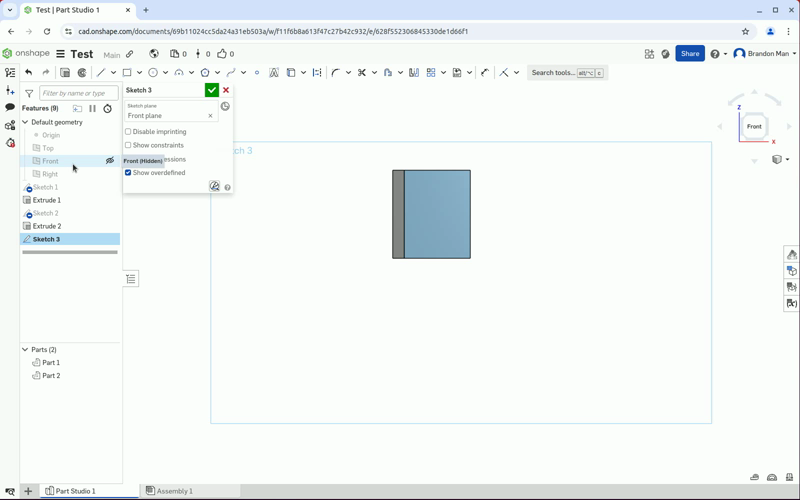
mouse_move(73, 352)
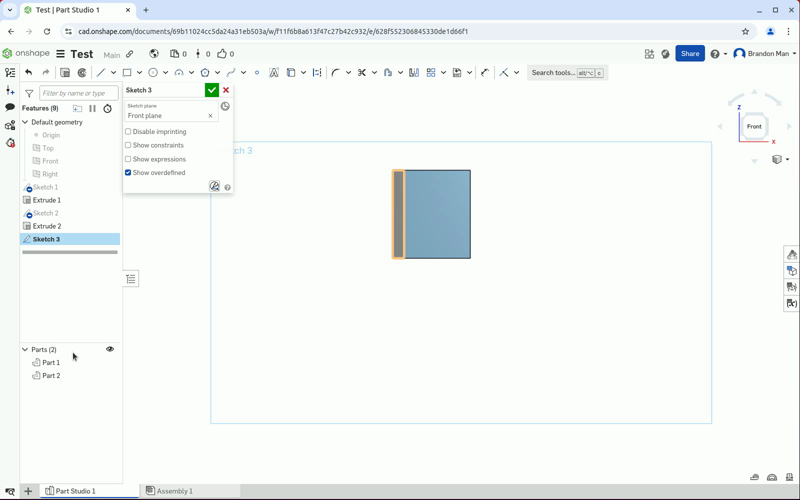
key(y)
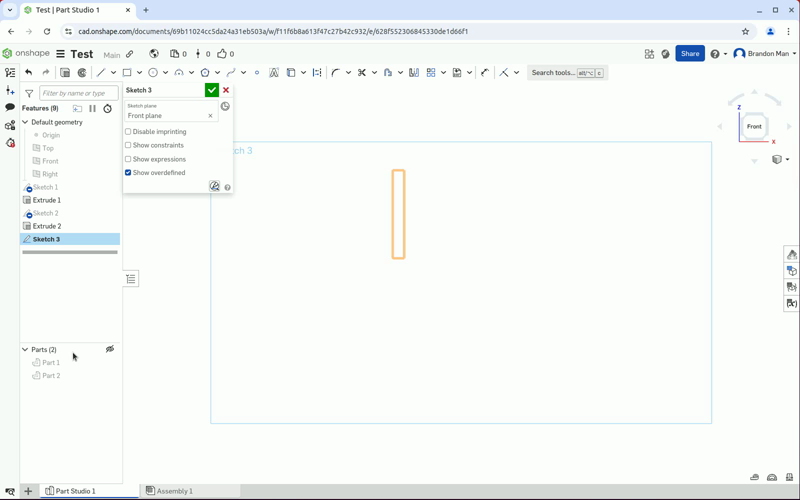
key(l)
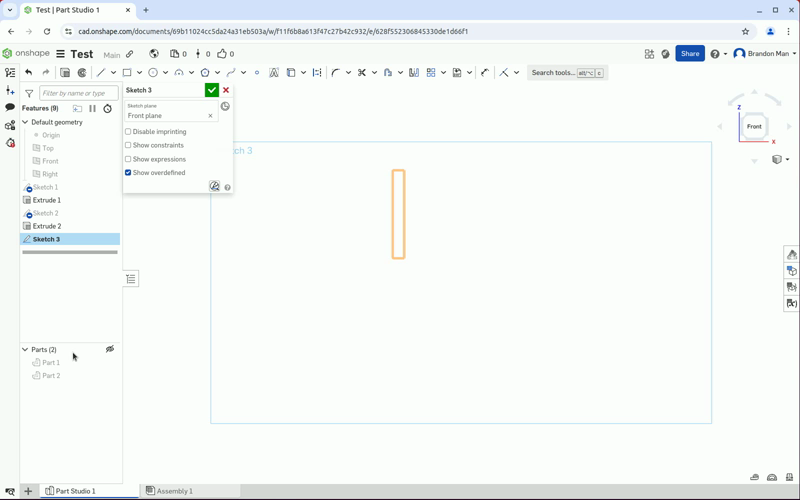
key_down(shift)
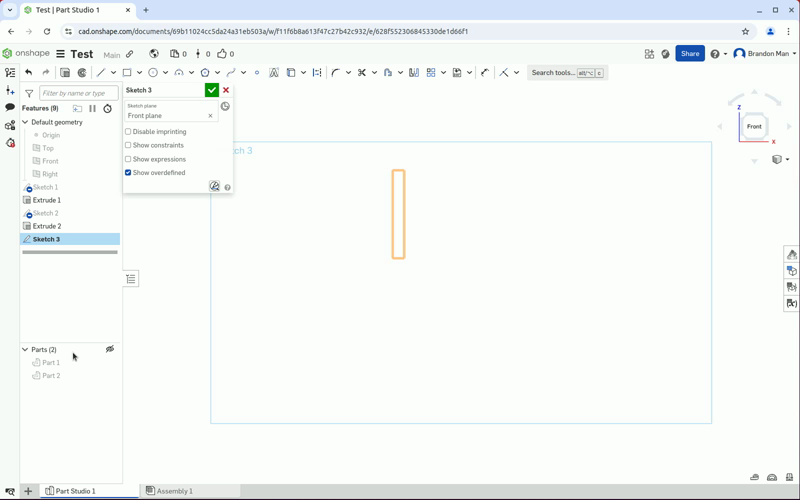
mouse_move(470, 258)
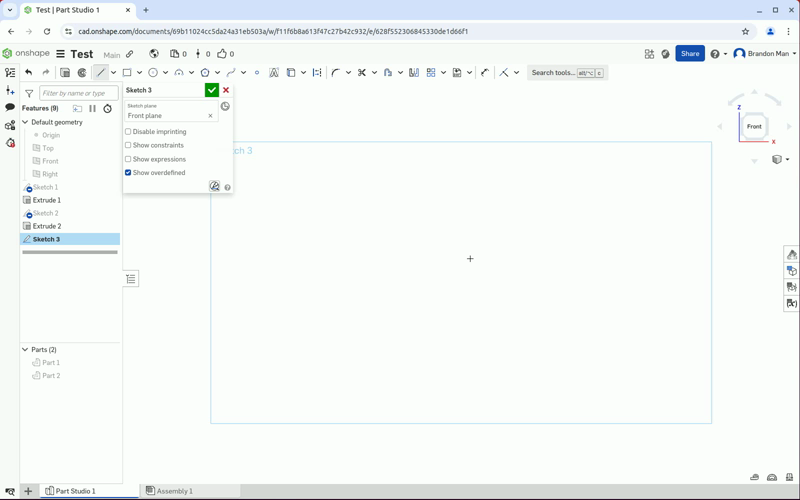
click(470, 258)
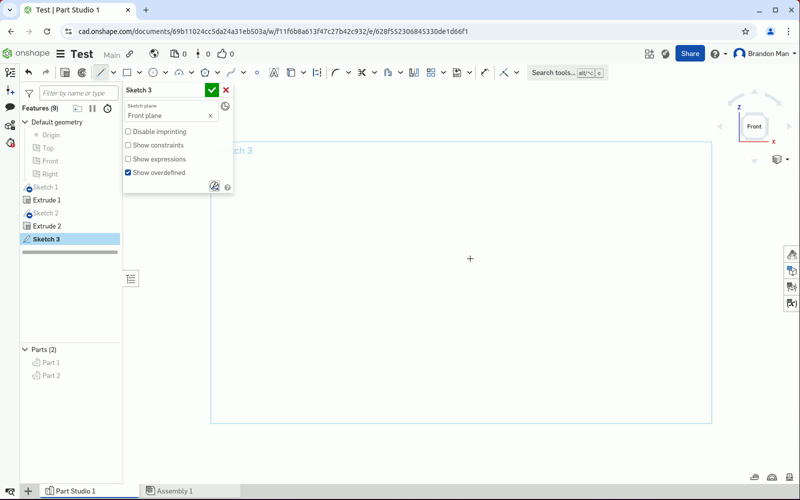
key_up(shift)
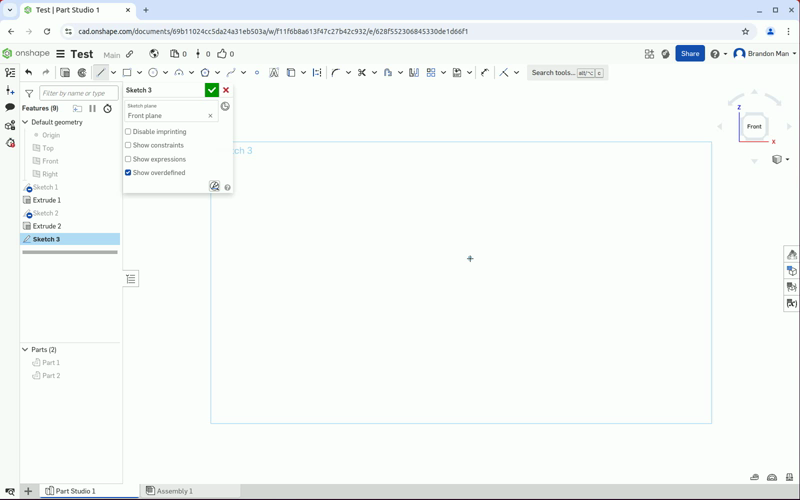
key_down(shift)
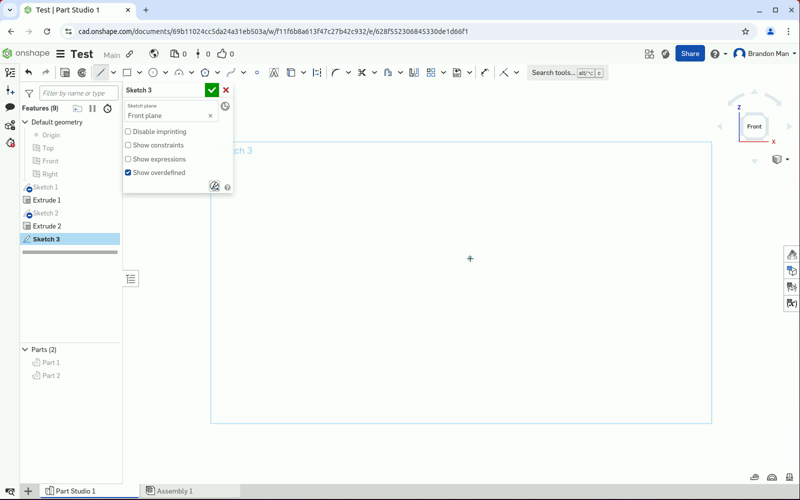
mouse_move(500, 258)
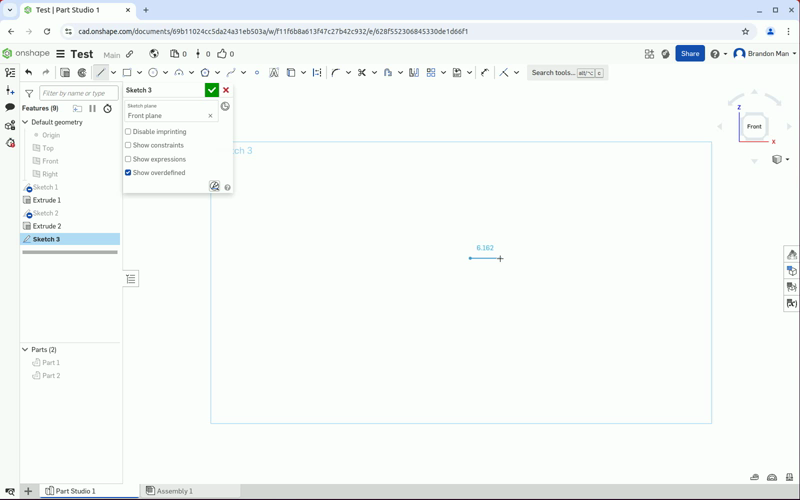
mouse_move(481, 258)
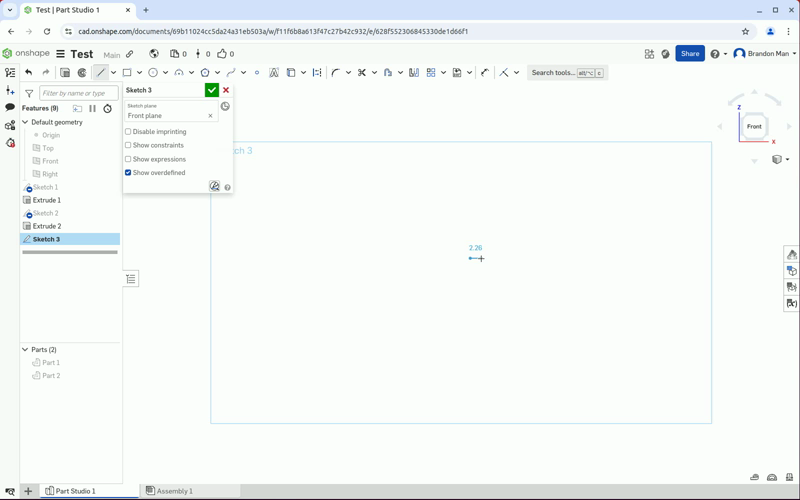
click(481, 258)
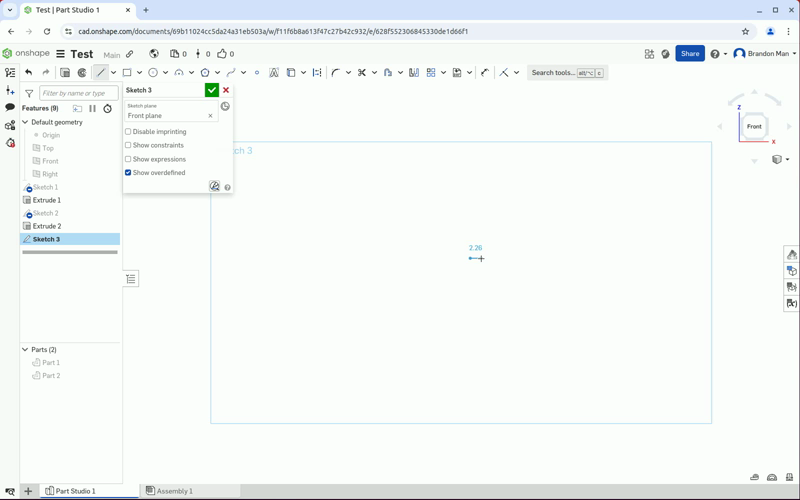
key_up(shift)
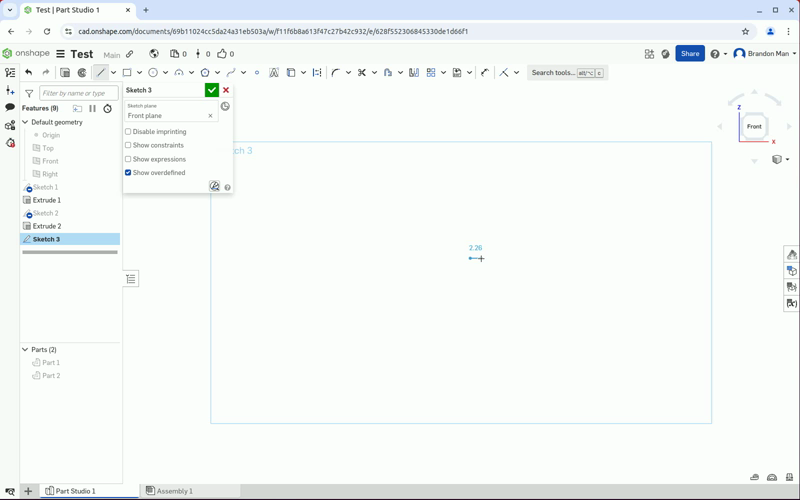
key_down(shift)
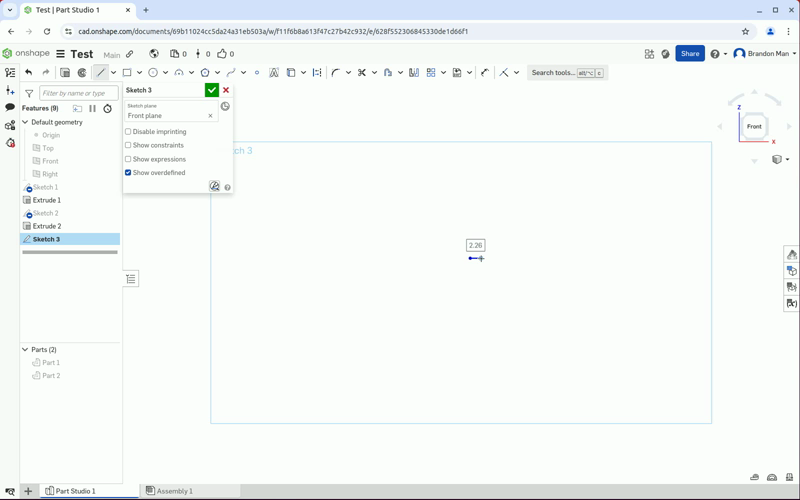
mouse_move(481, 170)
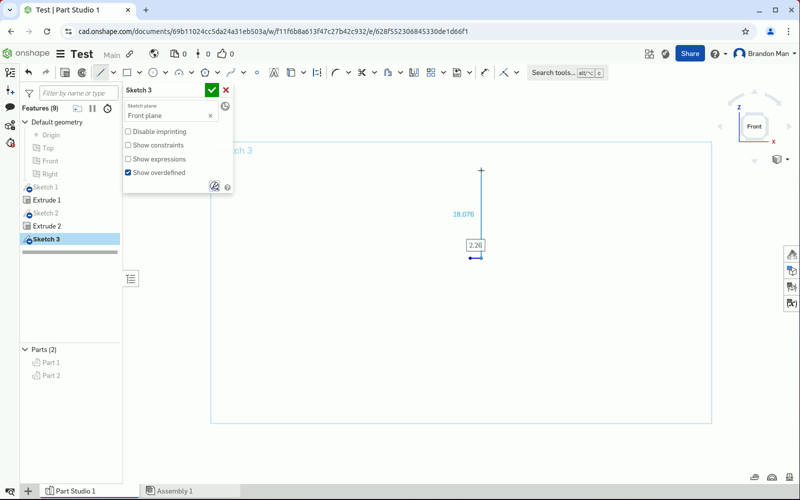
click(481, 170)
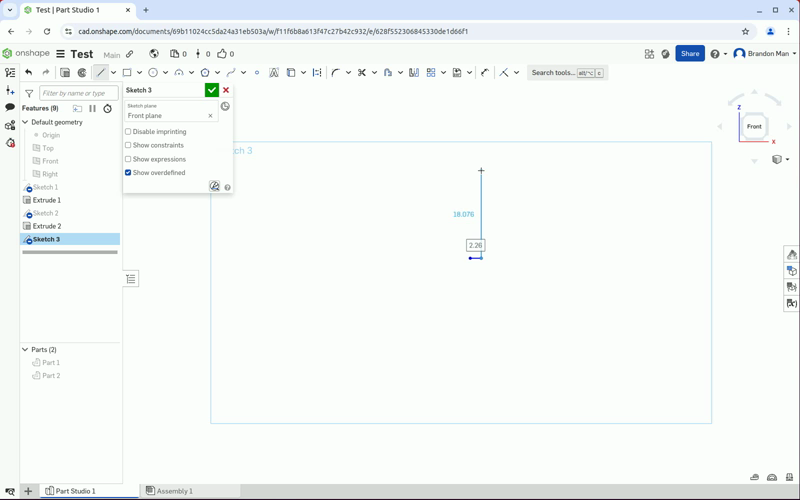
key_up(shift)
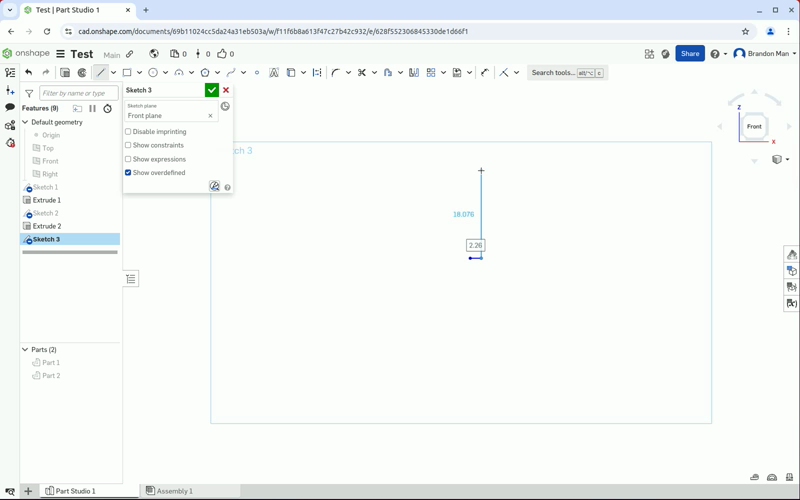
key_down(shift)
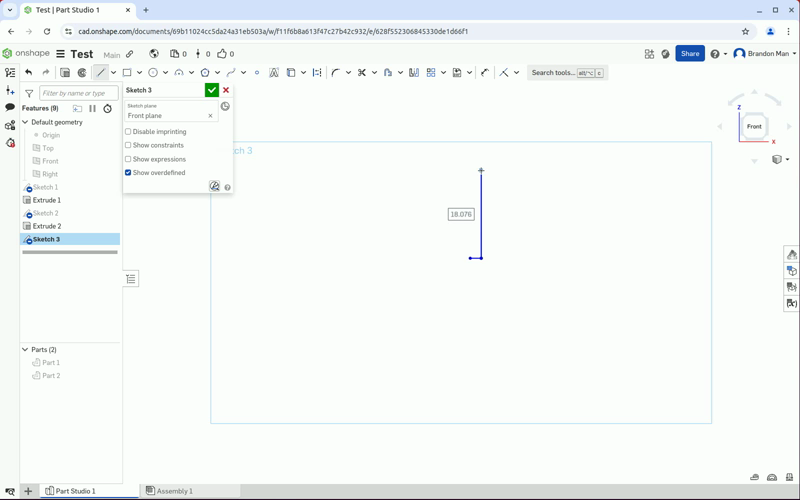
mouse_move(511, 170)
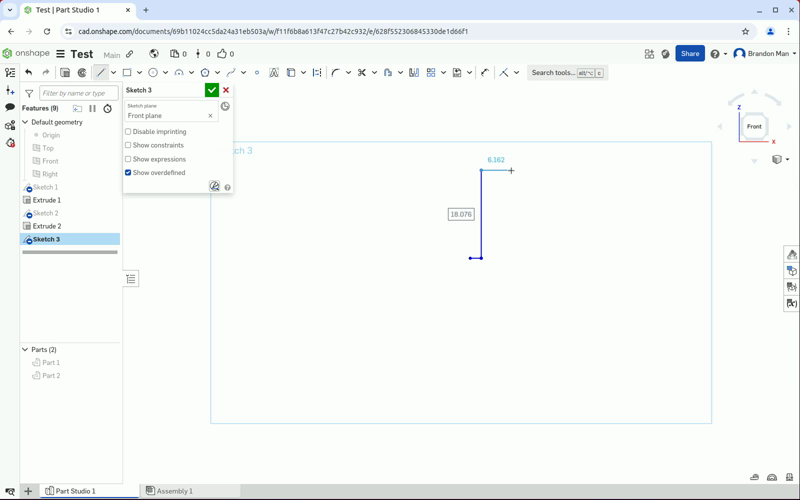
mouse_move(470, 170)
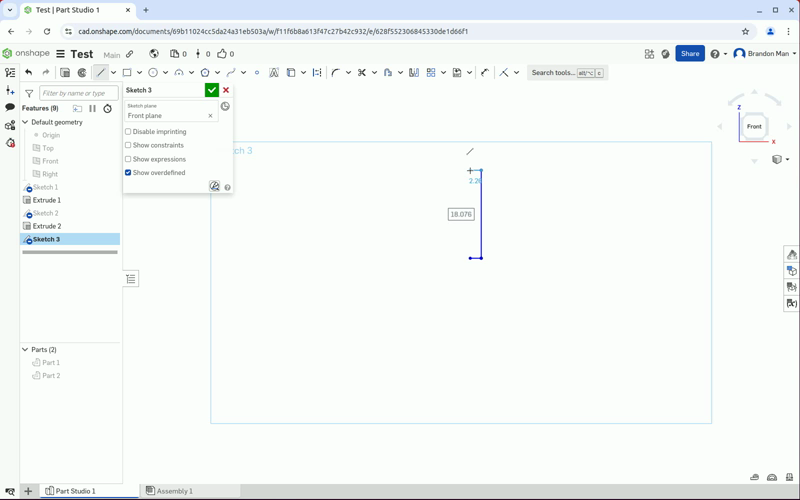
click(470, 170)
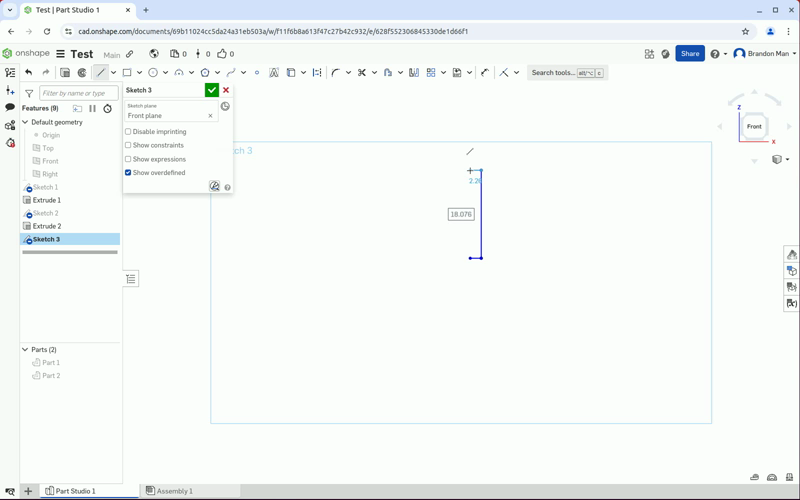
key_up(shift)
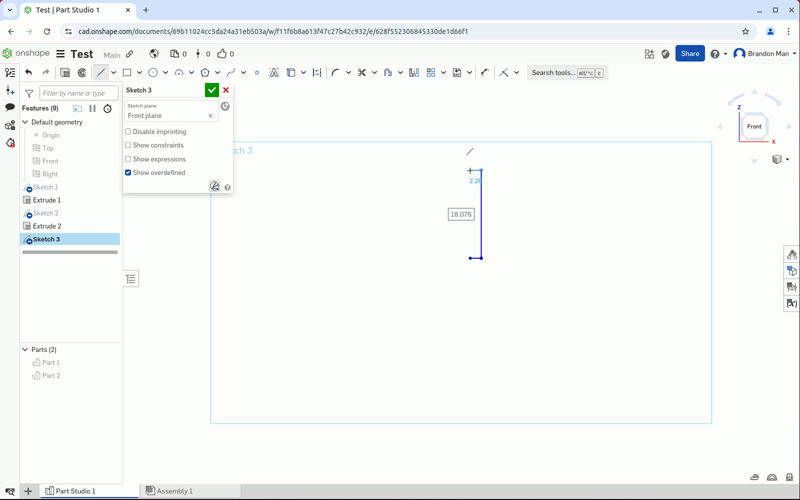
key_down(shift)
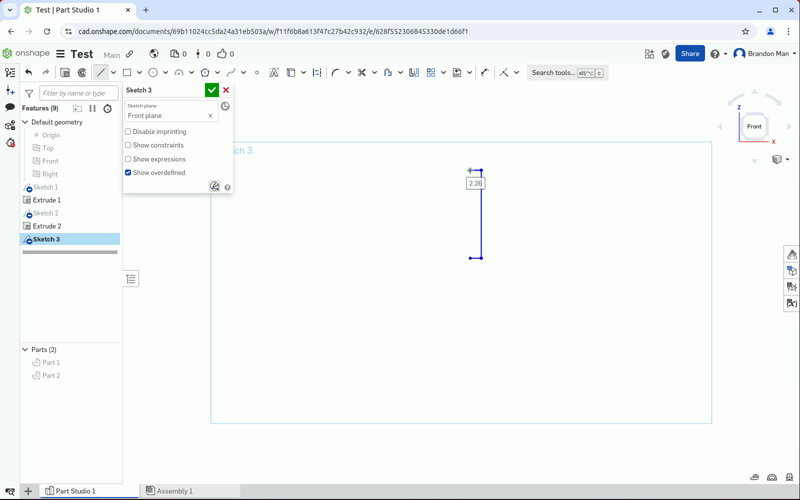
mouse_move(470, 258)
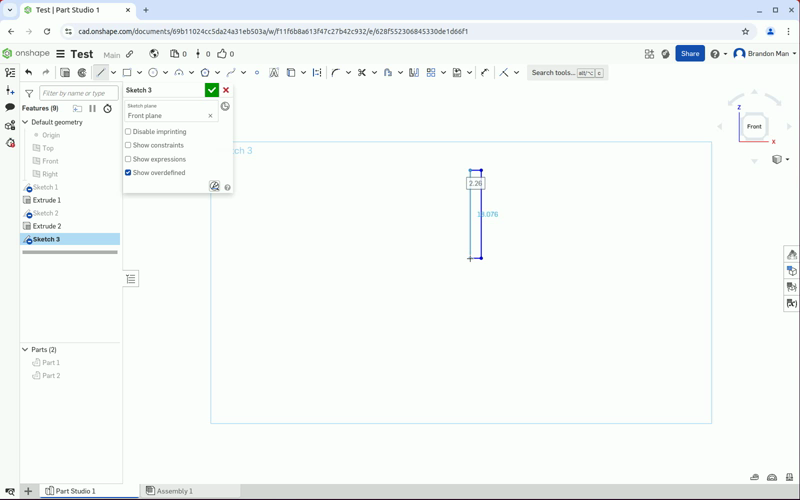
key_up(shift)
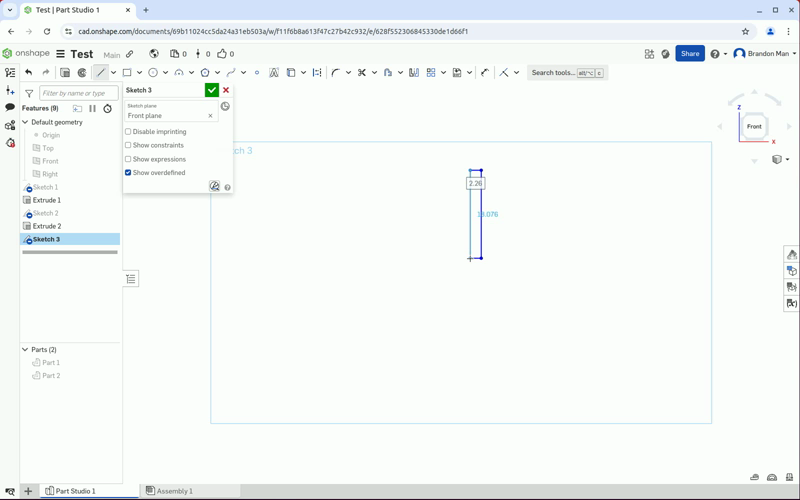
click(470, 258)
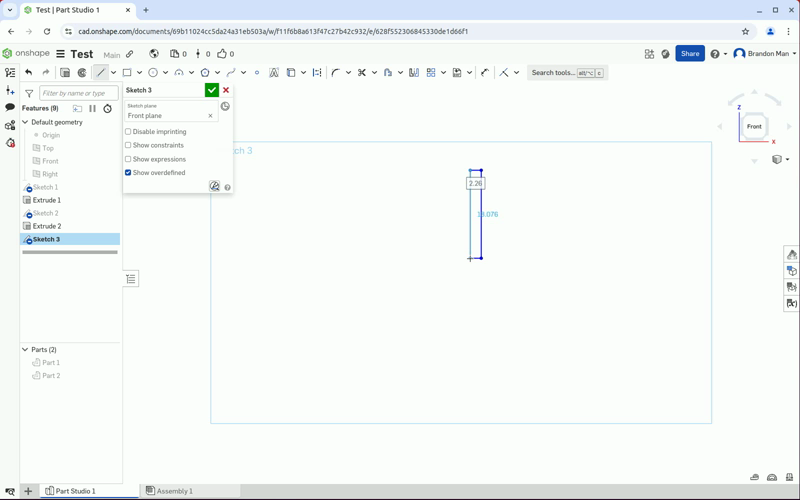
key(esc)
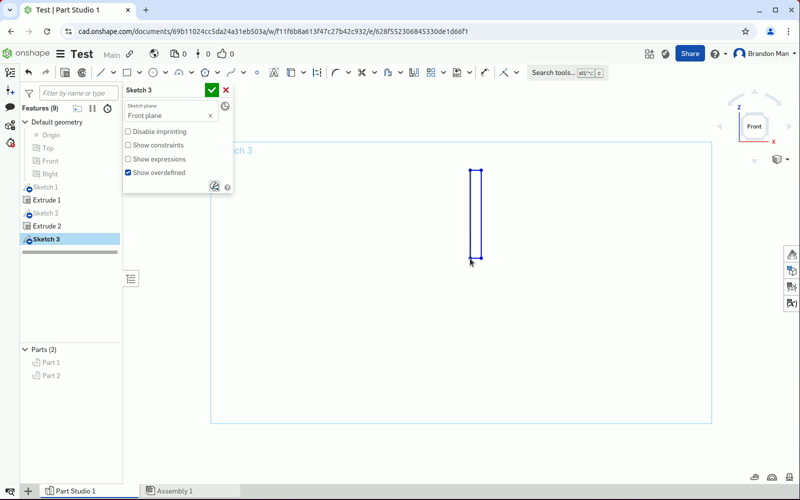
mouse_move(473, 245)
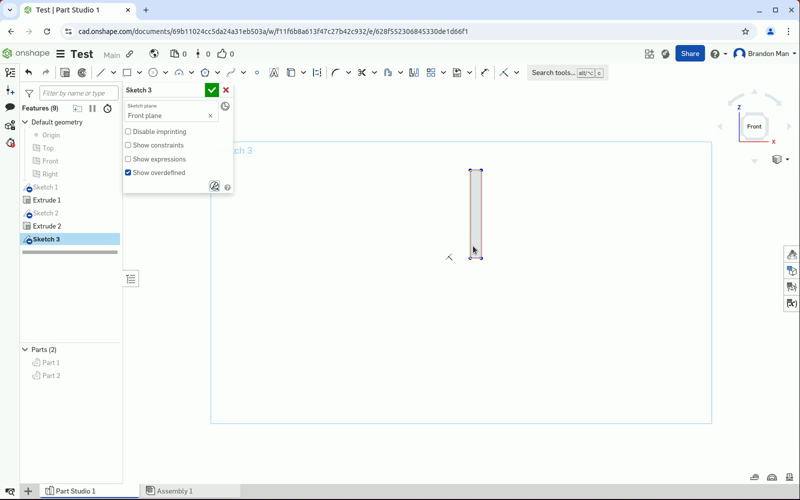
scroll(6)
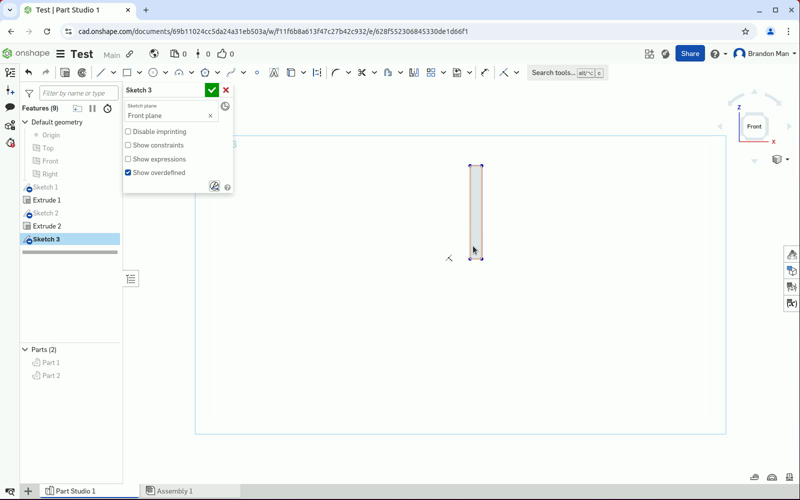
scroll(6)
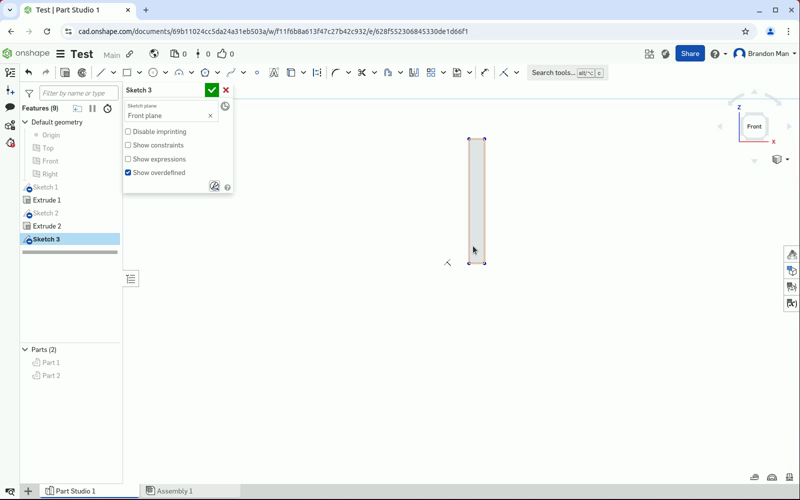
scroll(6)
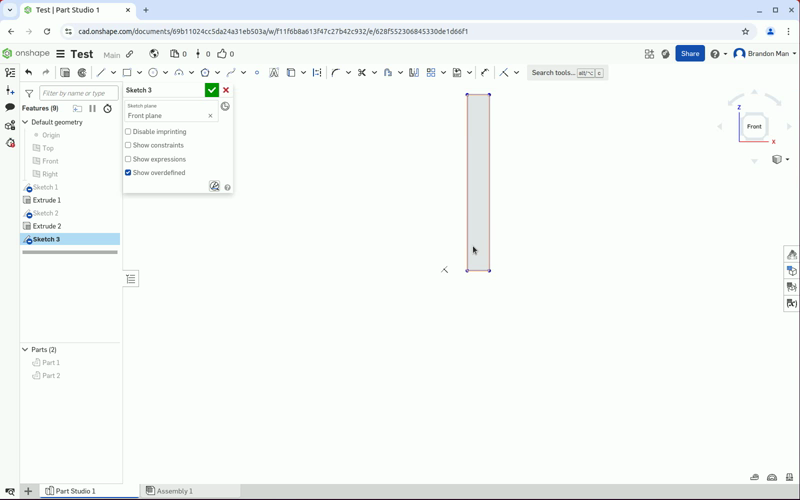
scroll(6)
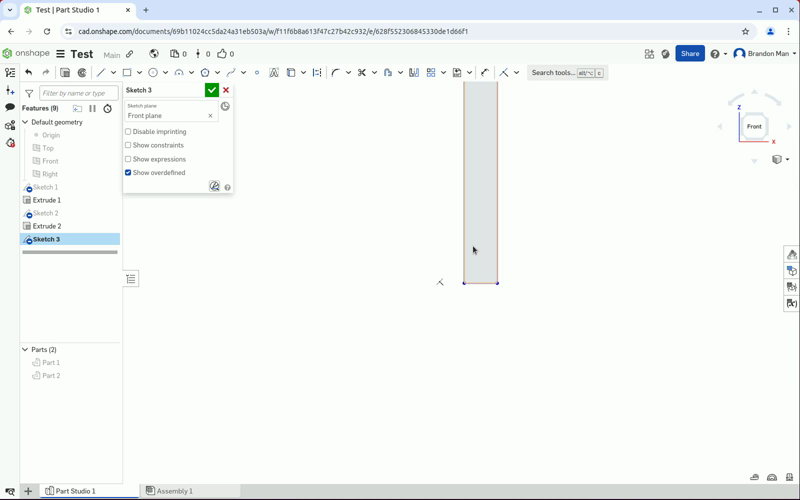
scroll(6)
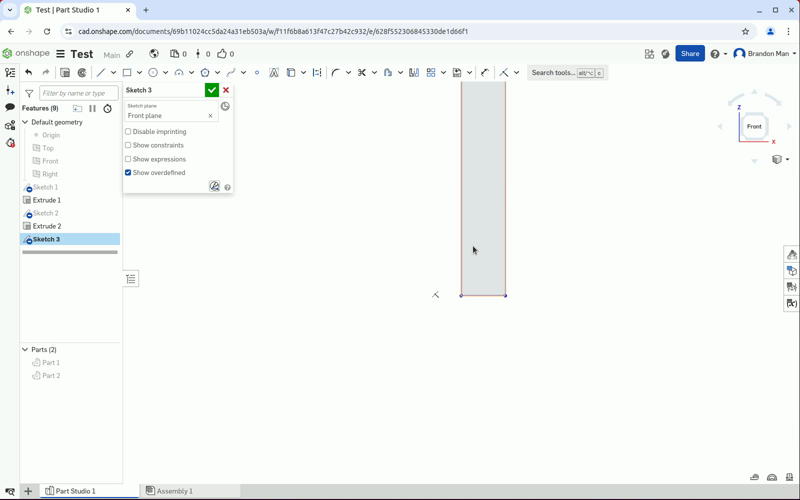
scroll(6)
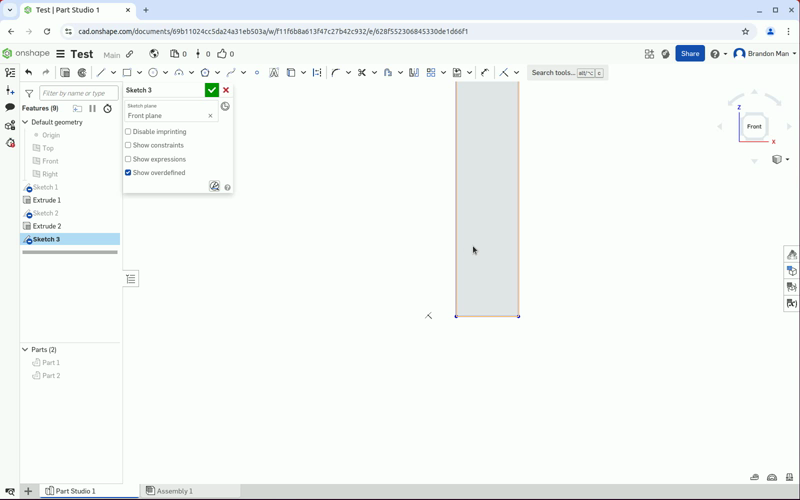
scroll(6)
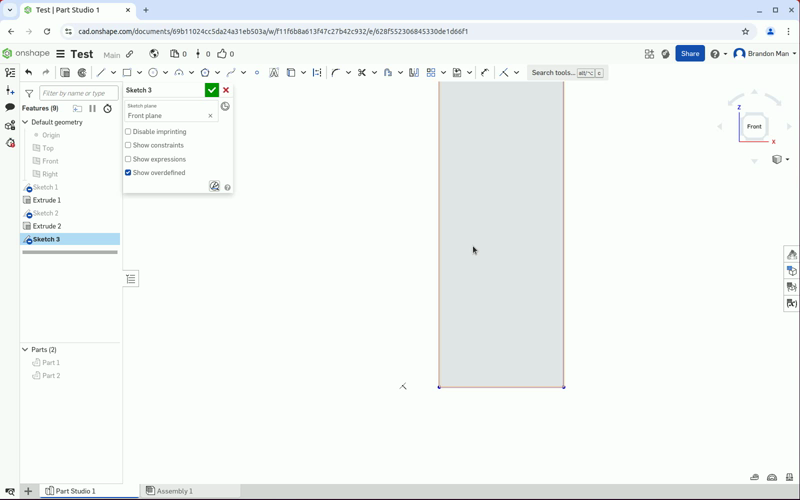
click(473, 245)
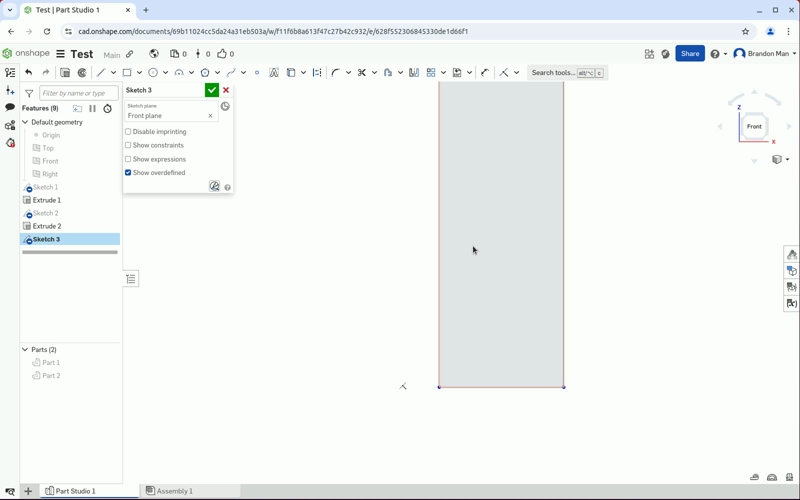
scroll(-6)
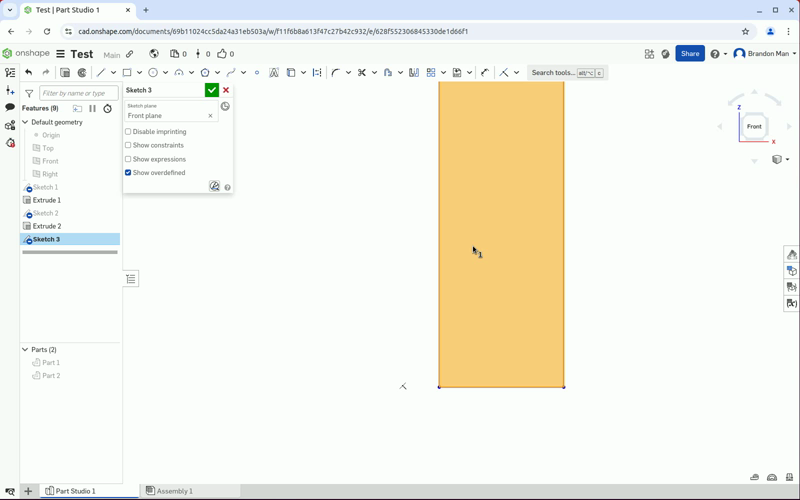
scroll(-6)
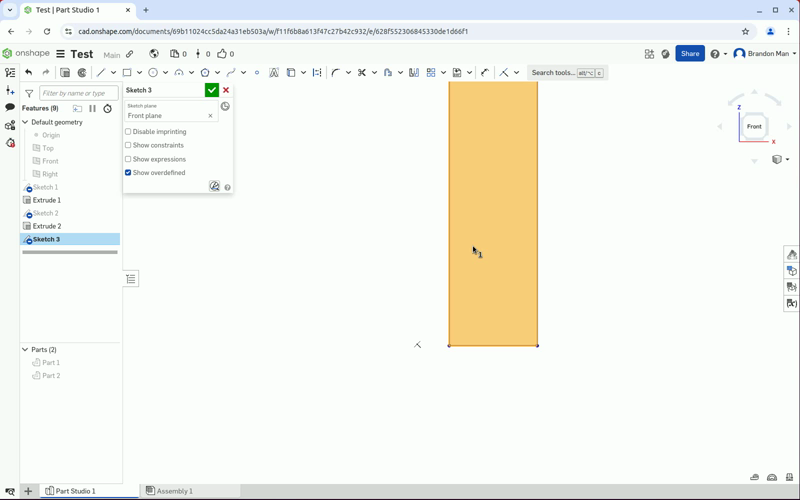
scroll(-6)
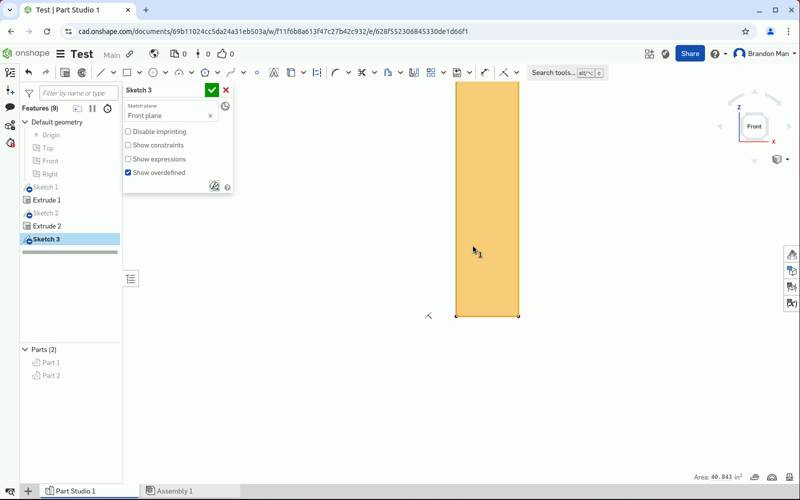
scroll(-6)
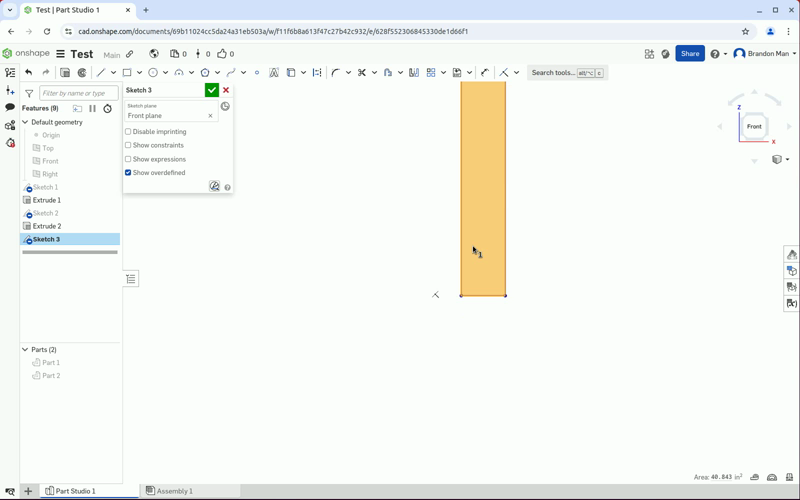
scroll(-6)
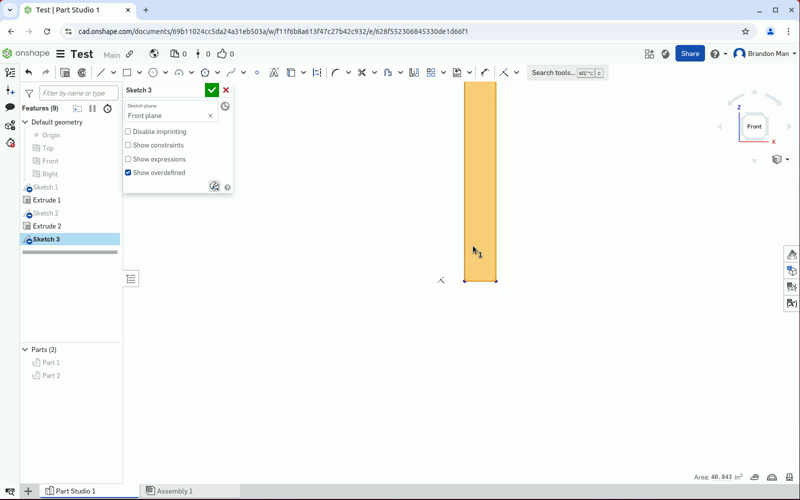
scroll(-6)
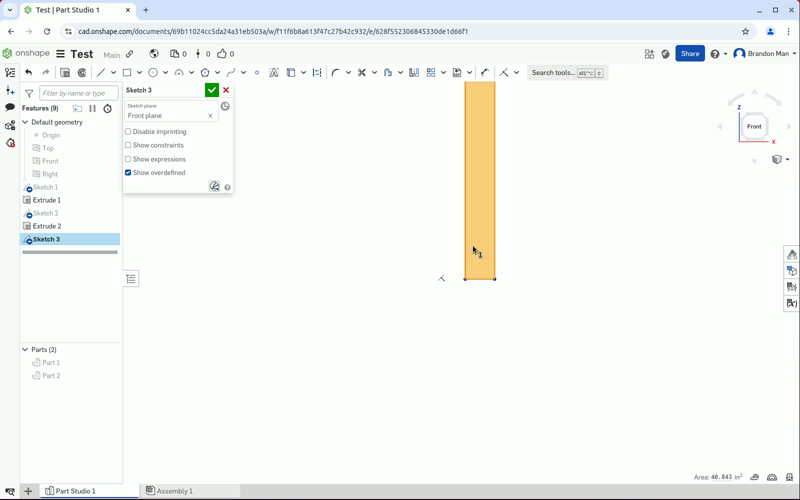
scroll(-6)
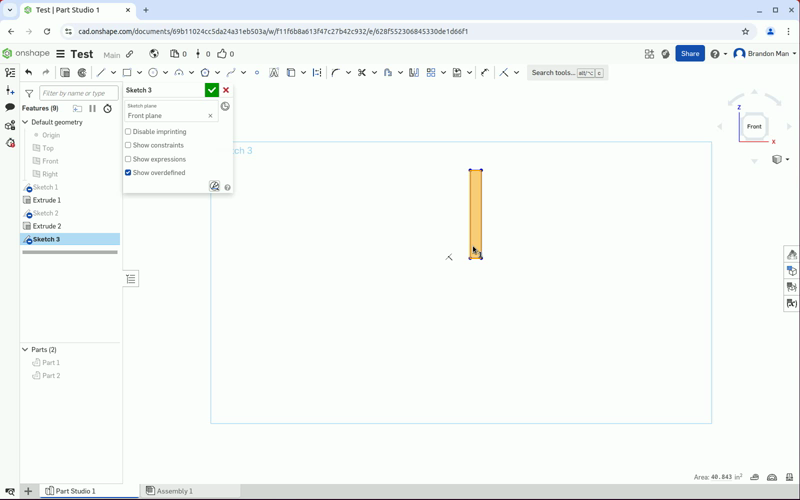
mouse_move(73, 352)
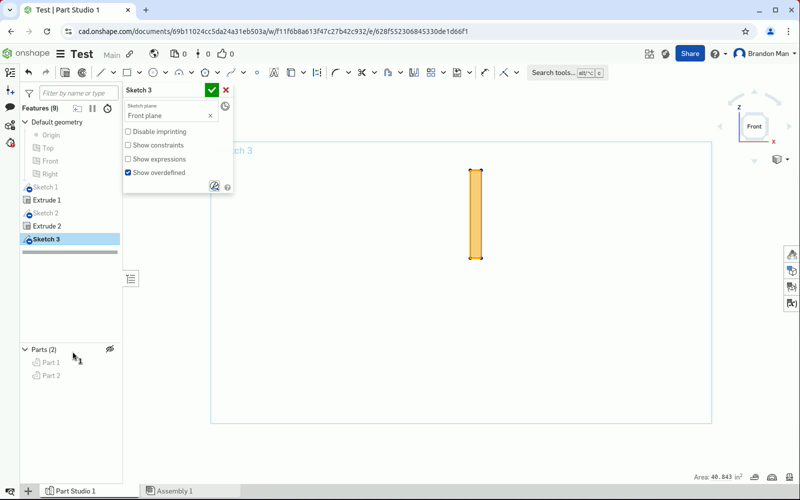
key(shift+y)
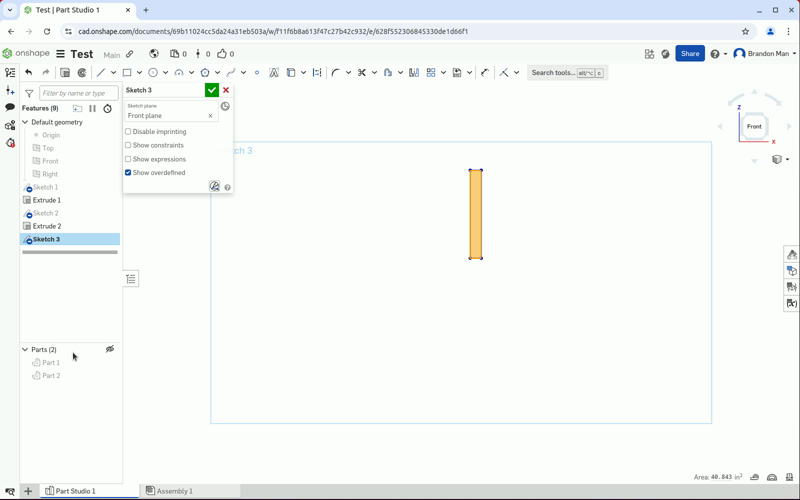
key(shift+e)
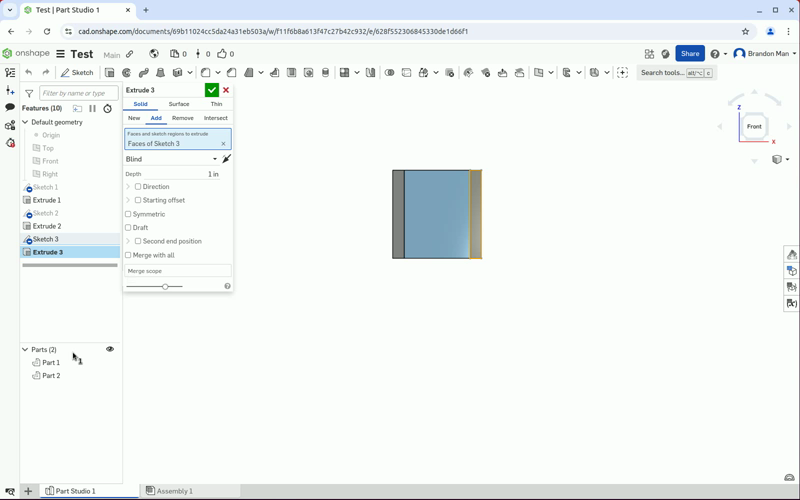
mouse_move(143, 106)
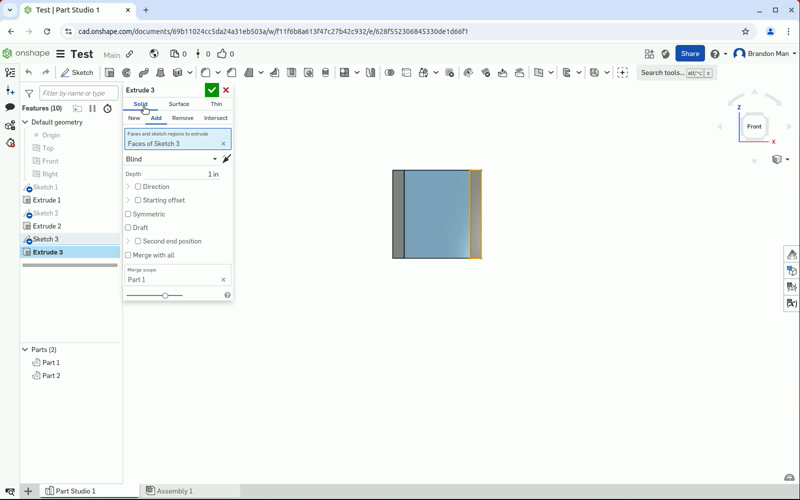
click(143, 106)
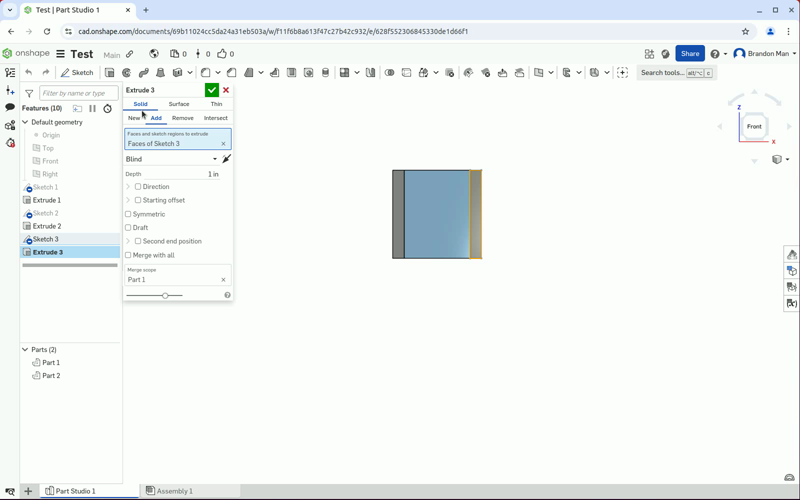
mouse_move(137, 120)
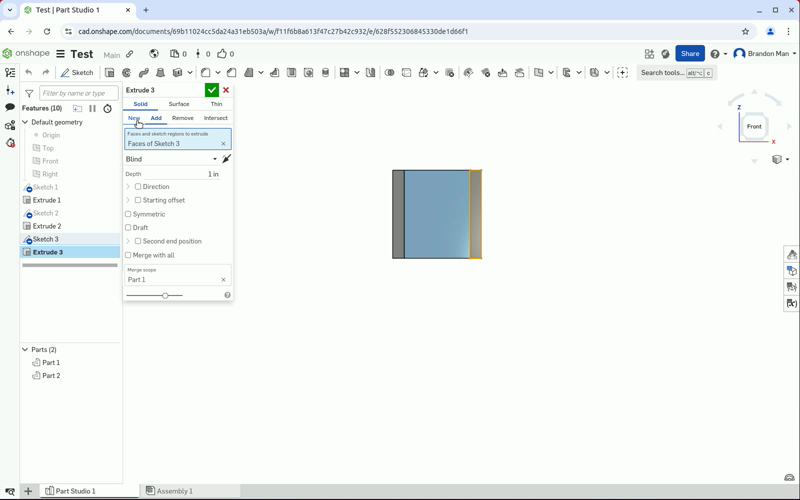
click(137, 120)
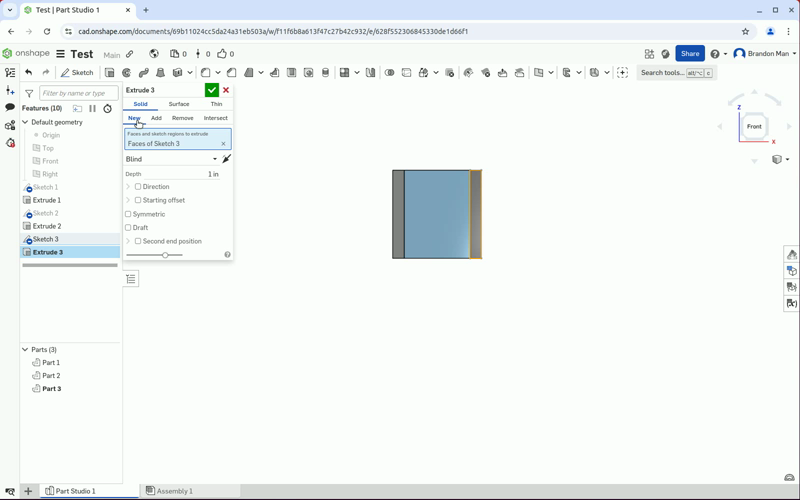
key(tab, 4)
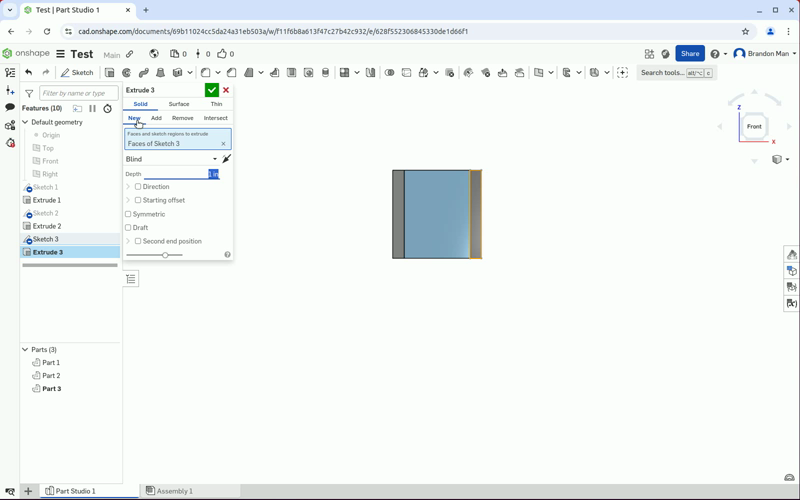
text(7.462)
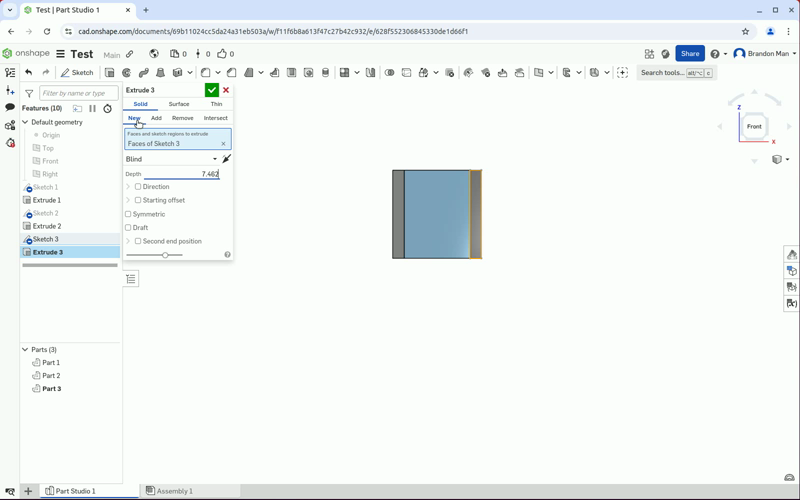
key(tab, 3)
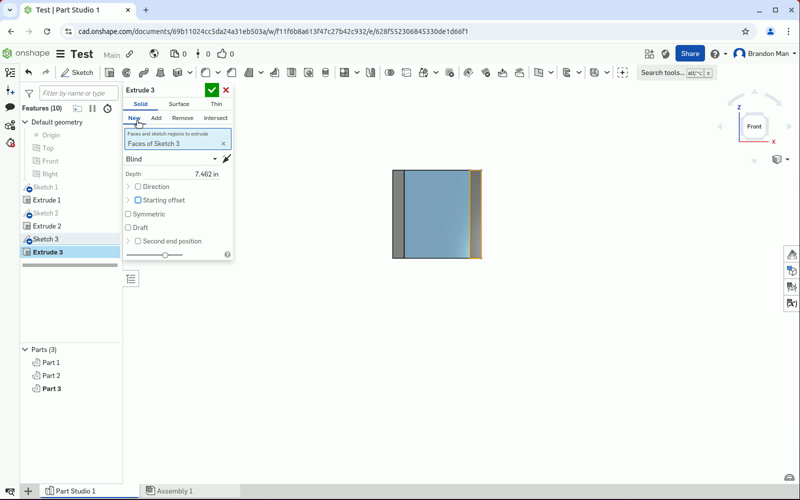
key(tab, 2)
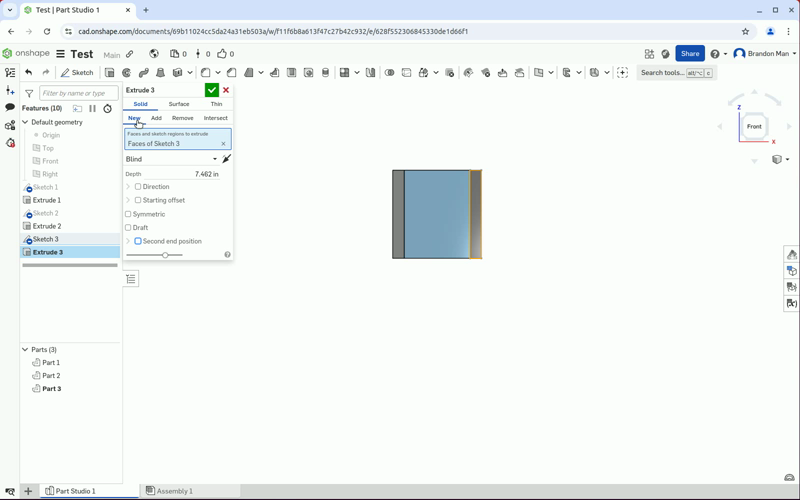
key(space)
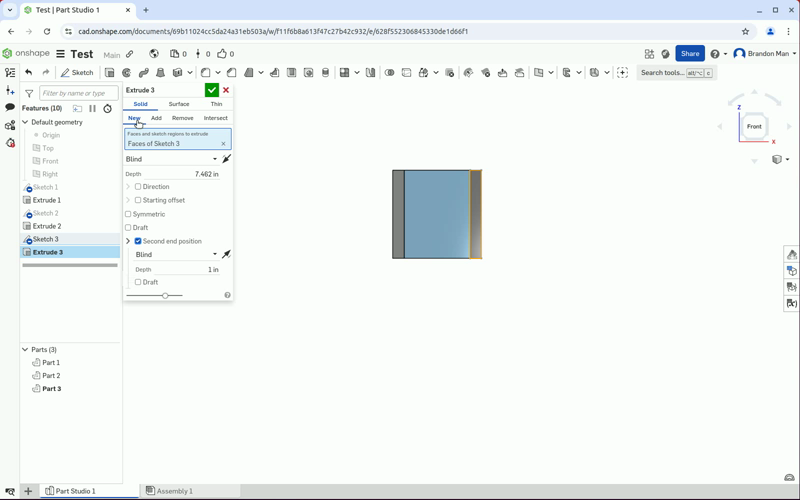
key(tab, 3)
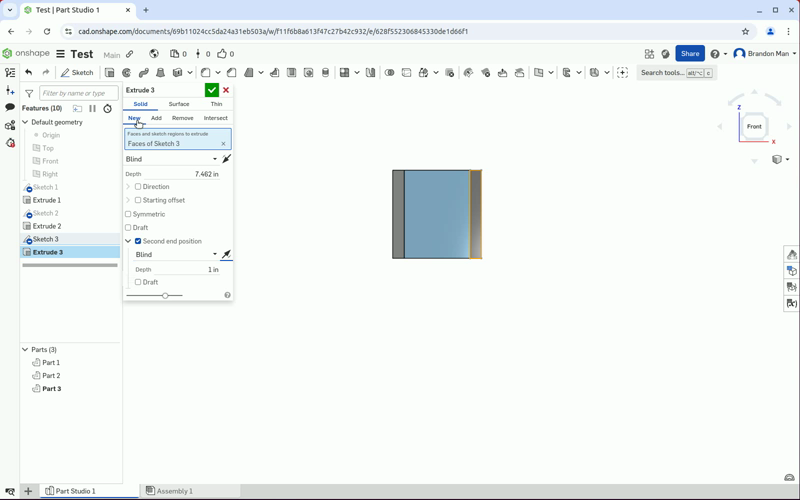
text(8.906)
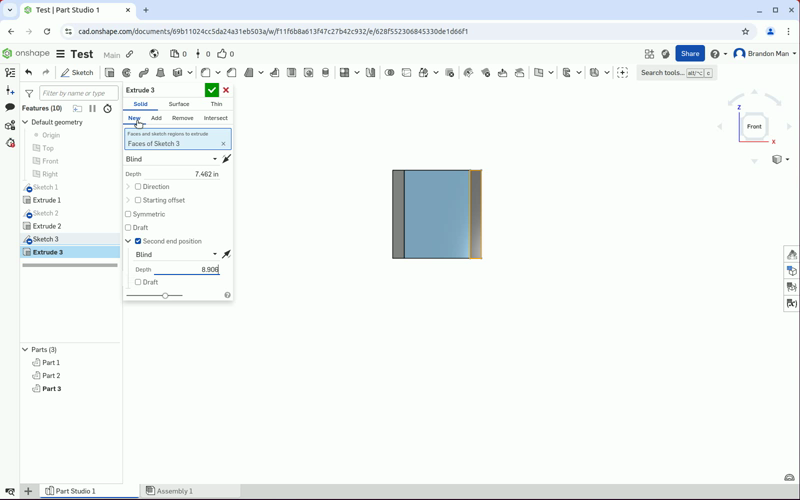
key(enter)
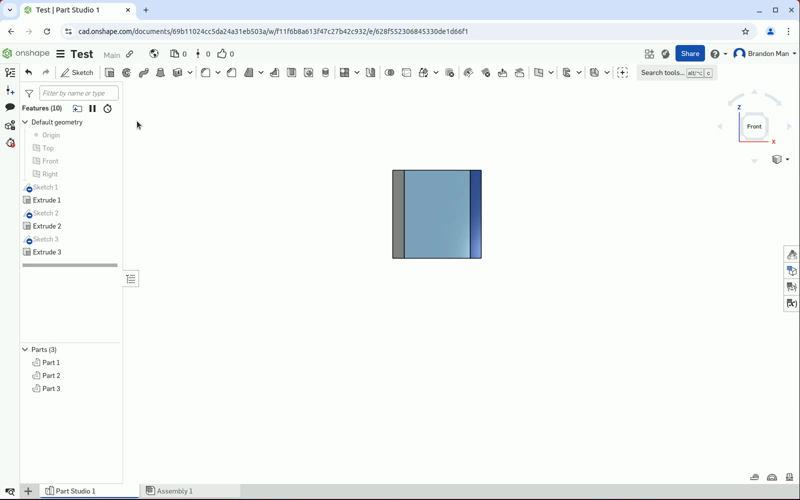
key(shift+h)
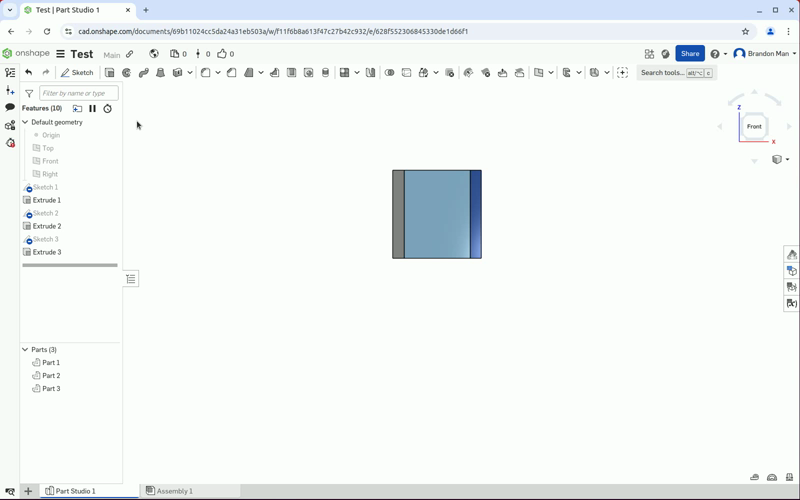
key(shift+h)
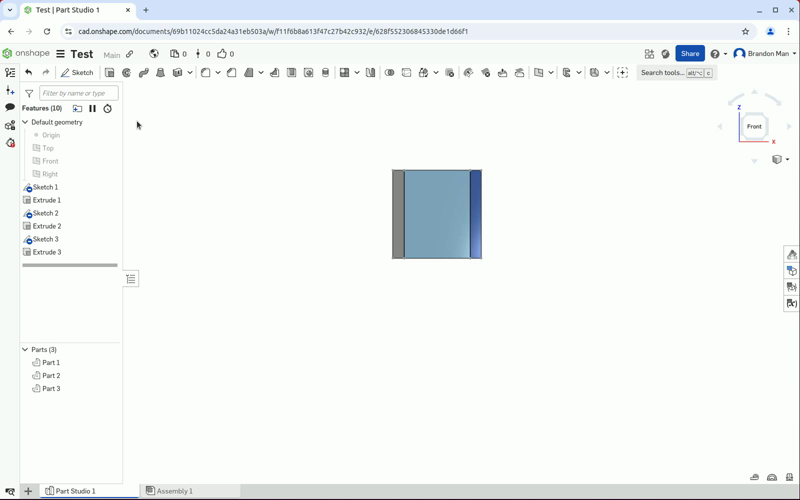
key(shift+7)
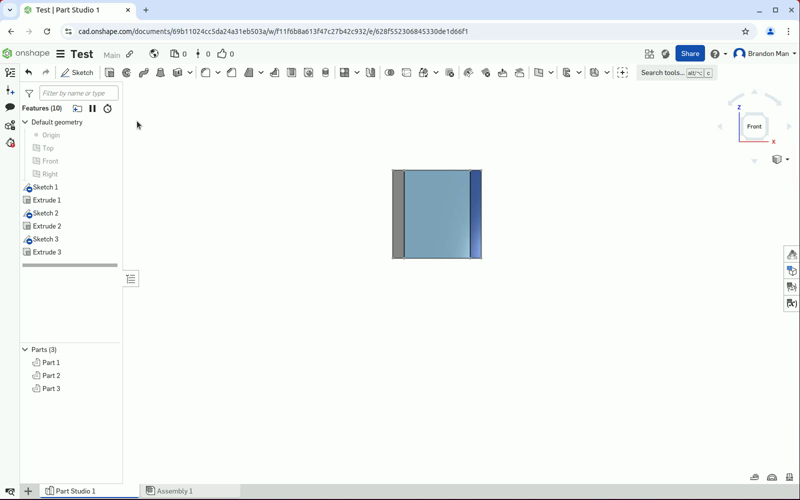
key(left, 2)
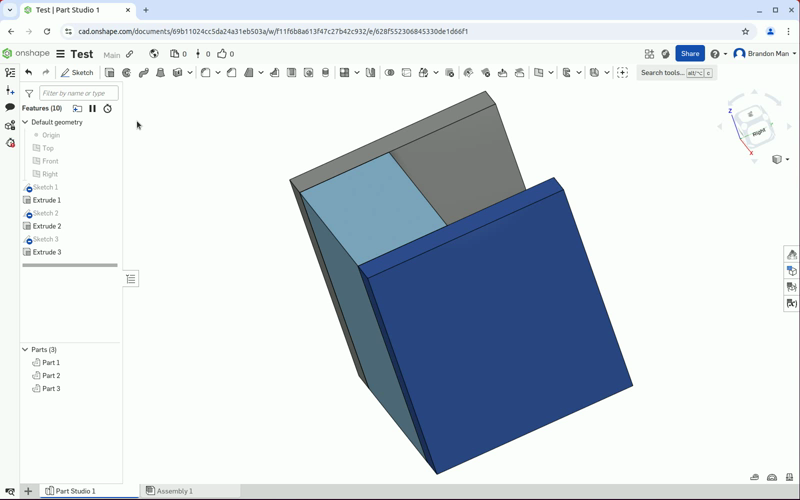
key(down, 2)
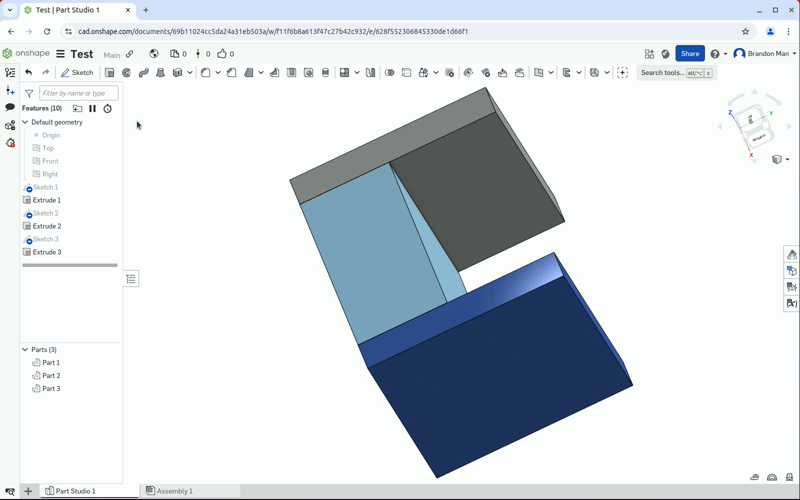
key(up, 2)
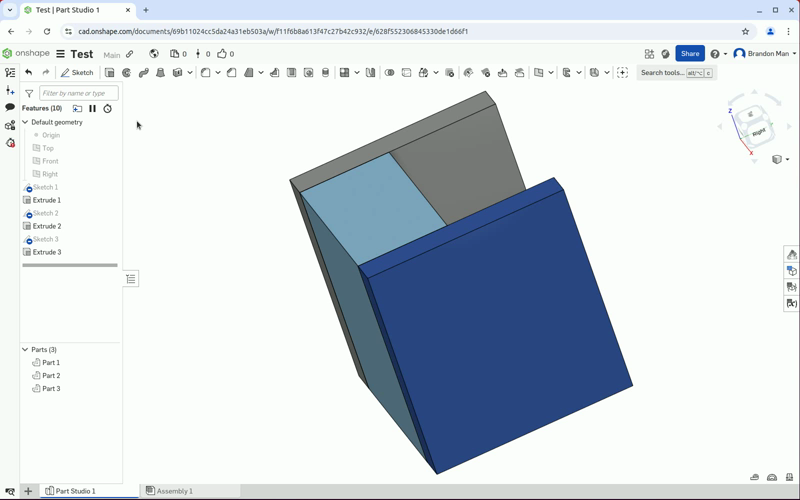
key(right, 2)
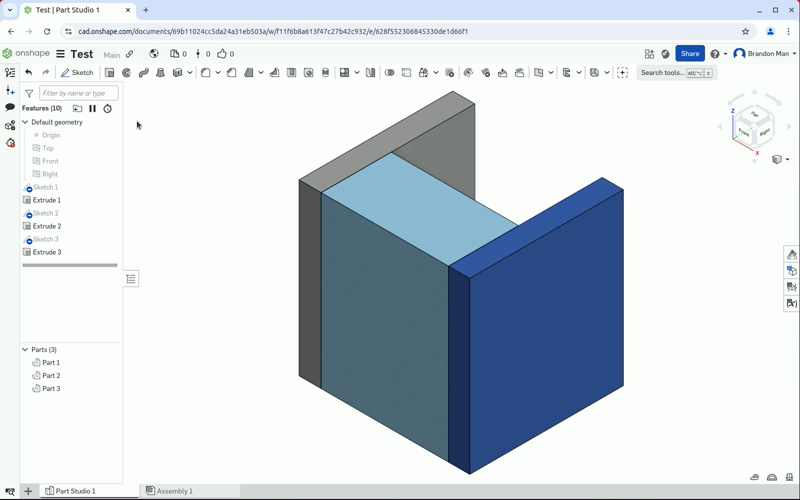
mouse_move(73, 189)
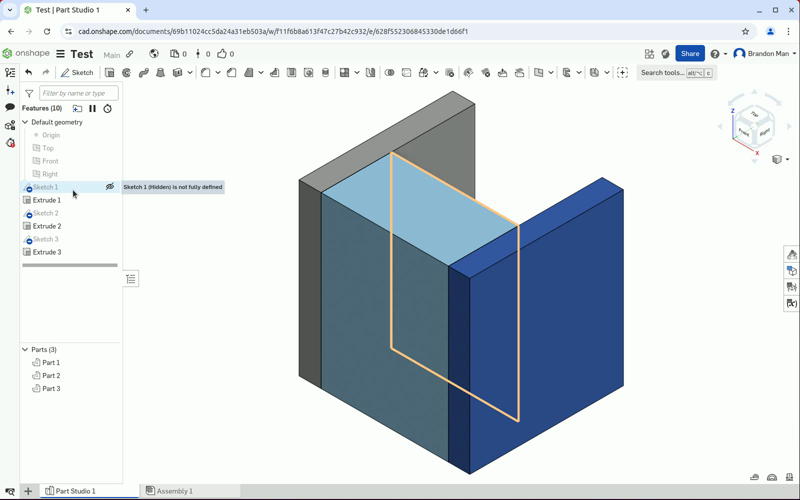
click(73, 189)